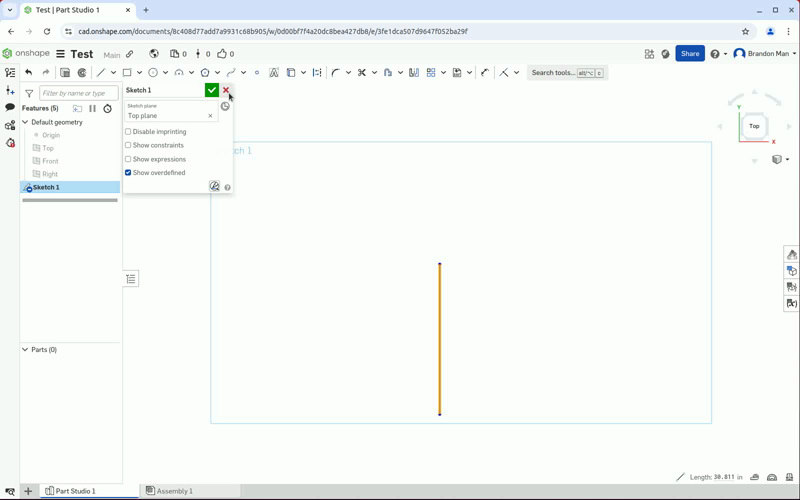
key(shift+h)
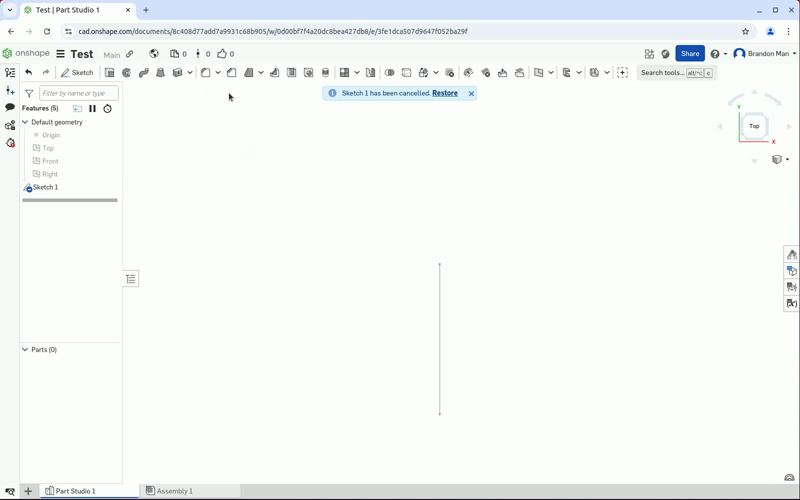
key(shift+s)
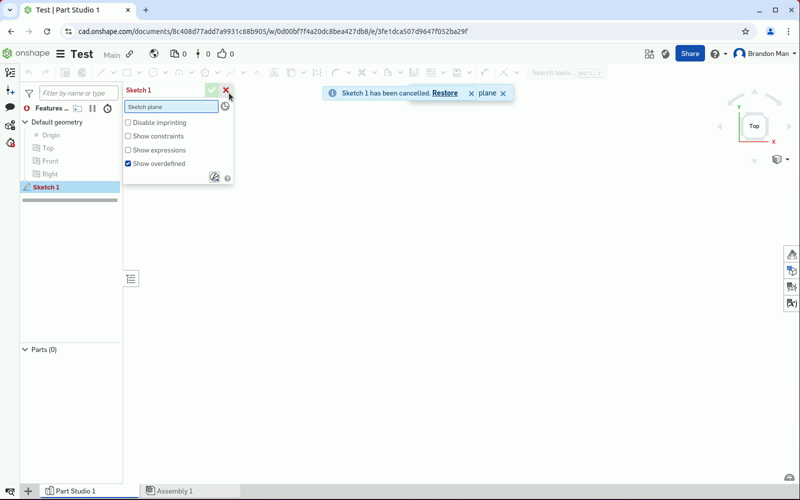
mouse_move(73, 150)
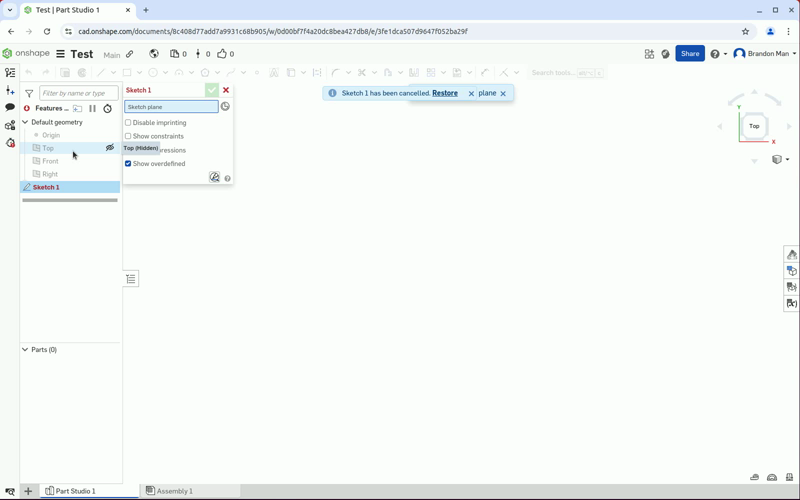
click(73, 150)
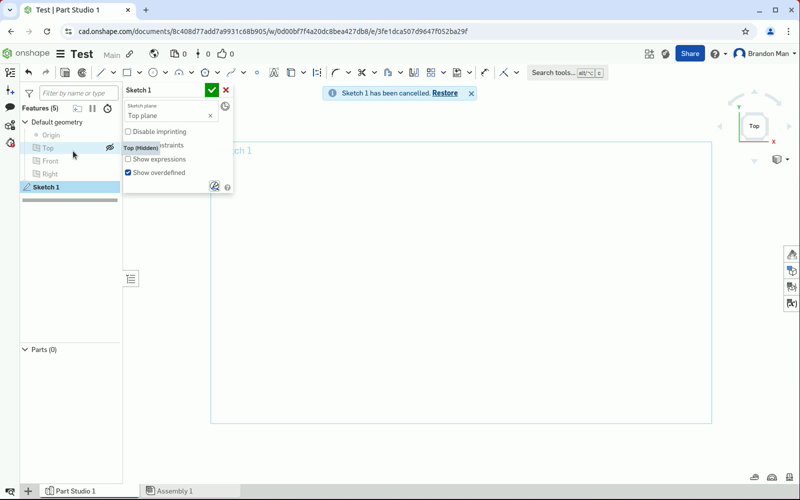
mouse_move(73, 352)
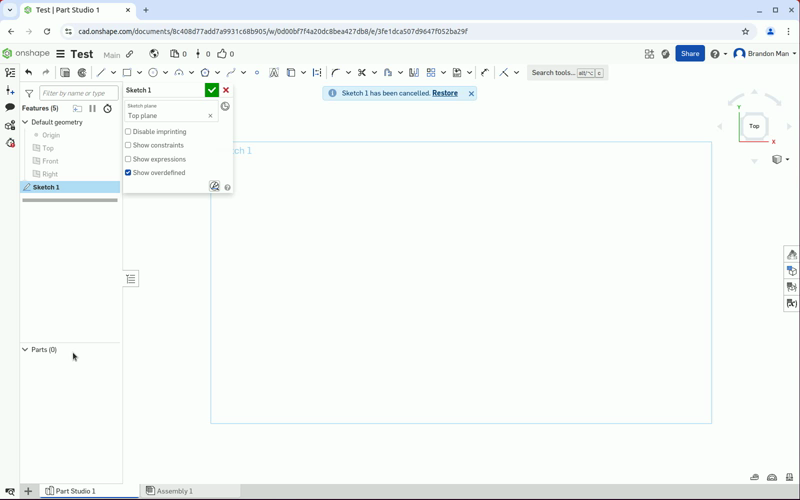
key(y)
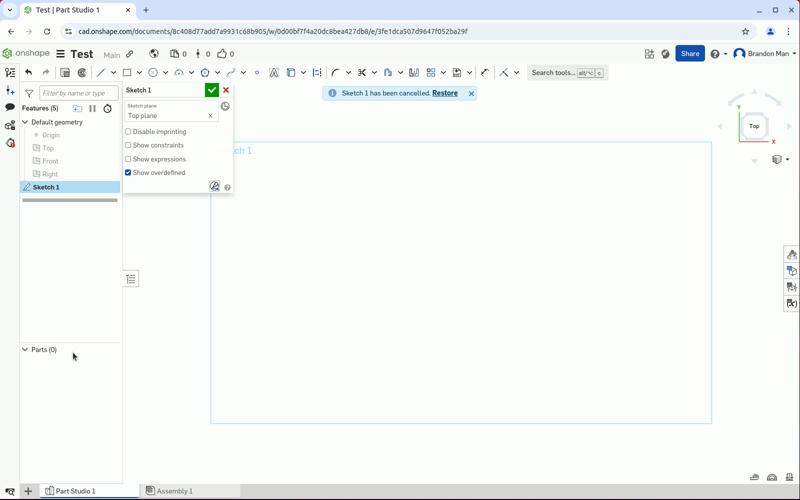
key(l)
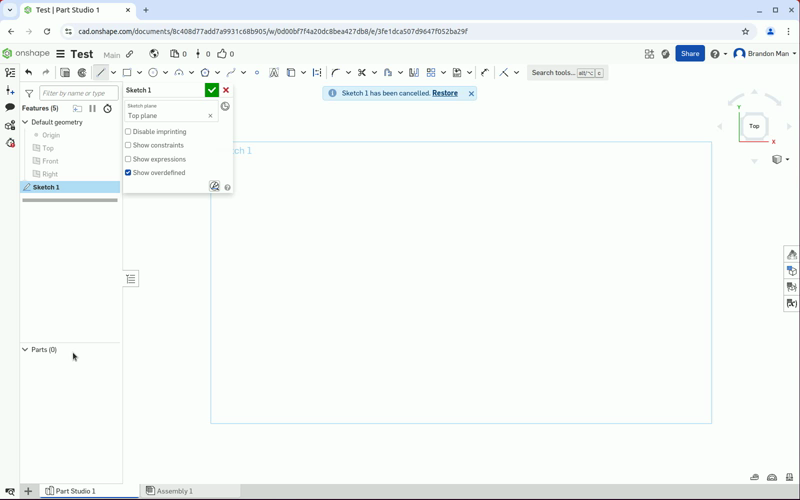
key_down(shift)
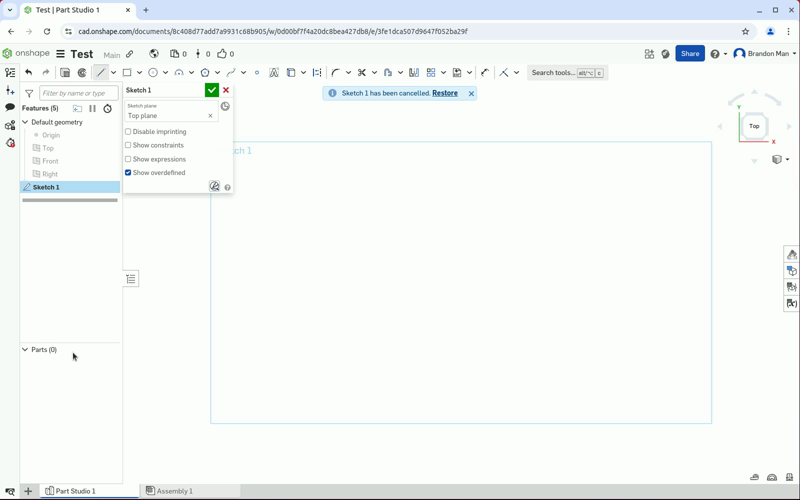
mouse_move(460, 395)
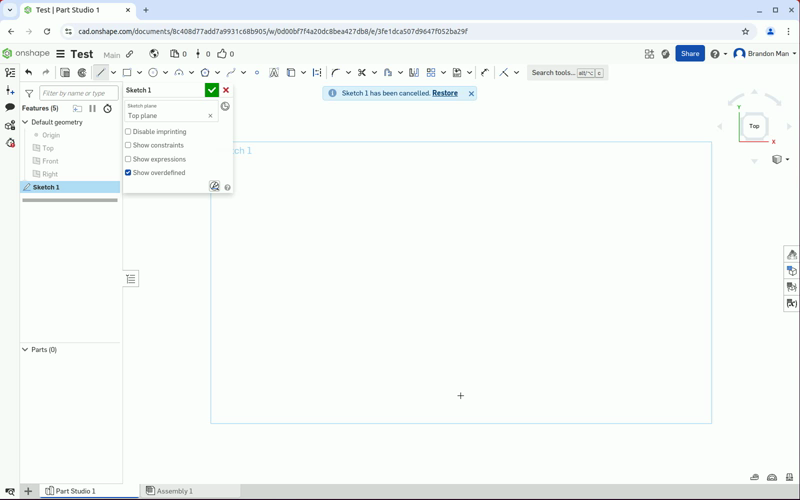
click(460, 395)
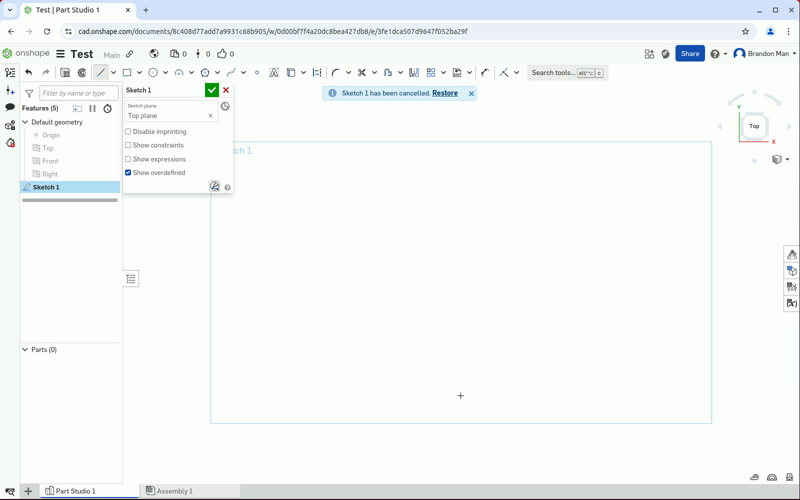
key_up(shift)
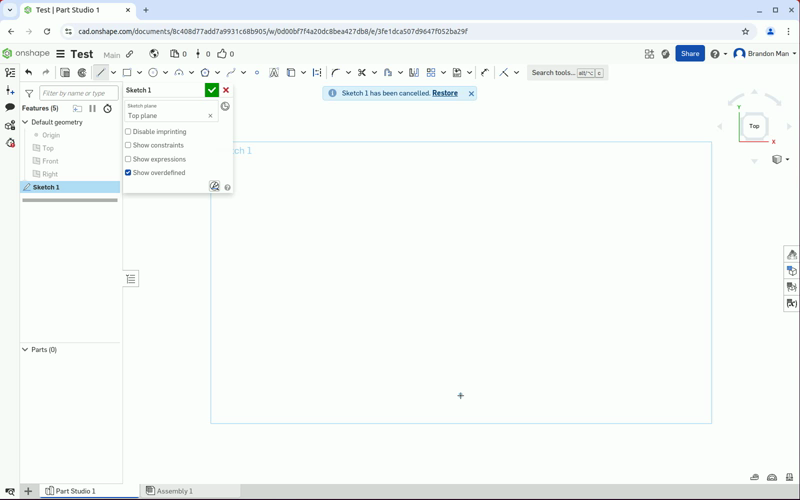
key_down(shift)
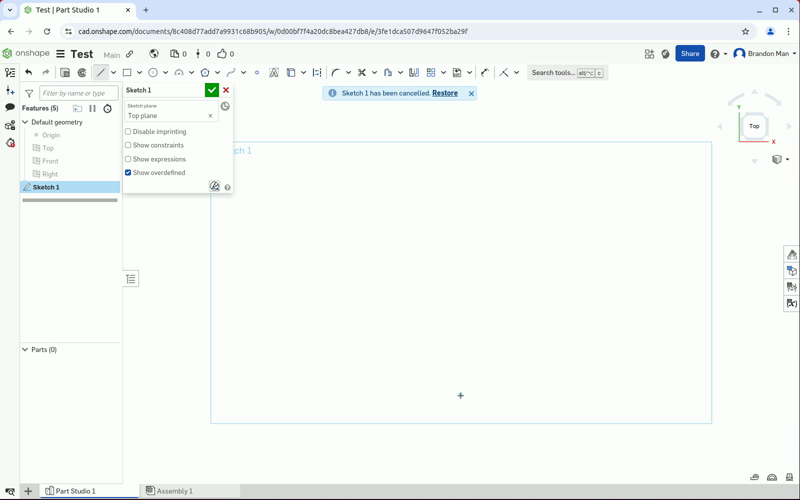
mouse_move(527, 395)
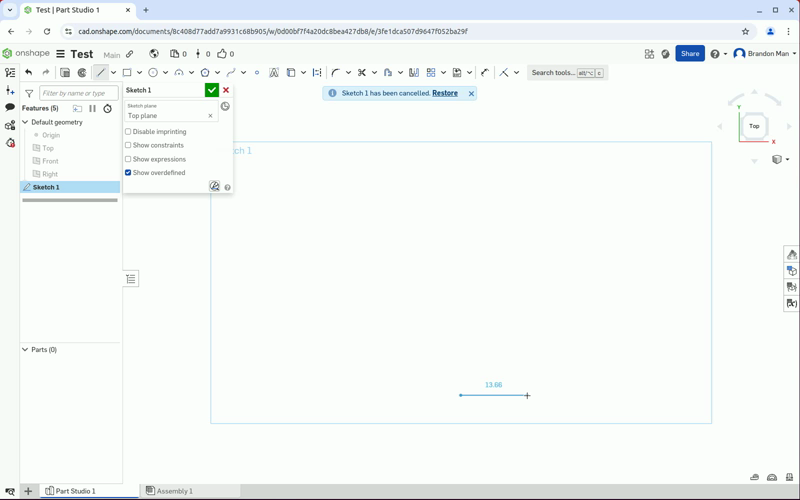
click(527, 395)
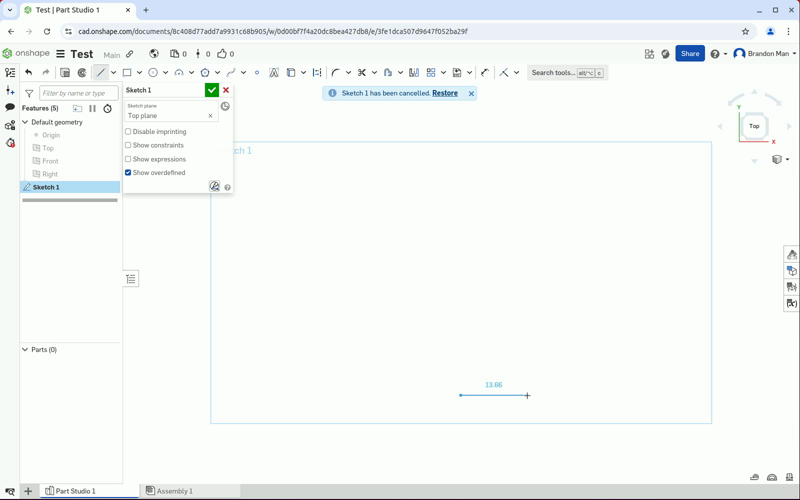
key_up(shift)
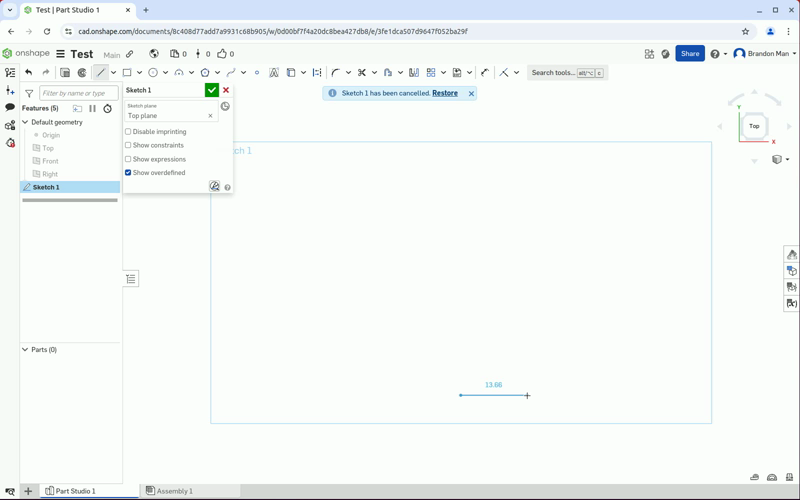
key_down(shift)
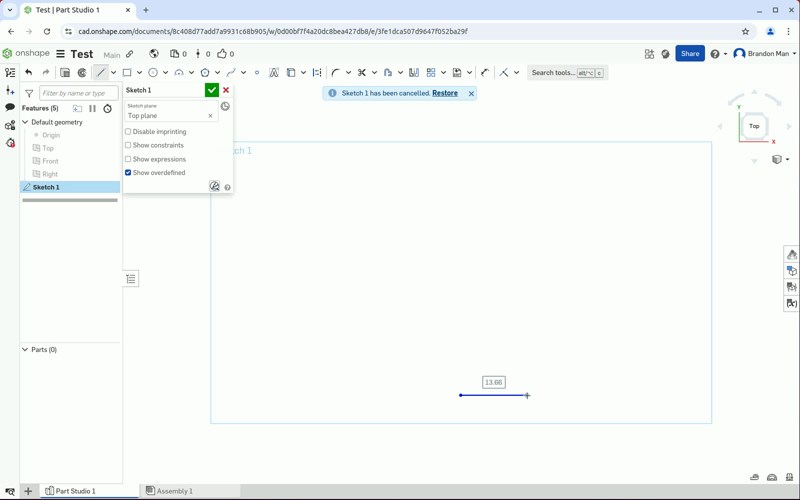
mouse_move(527, 282)
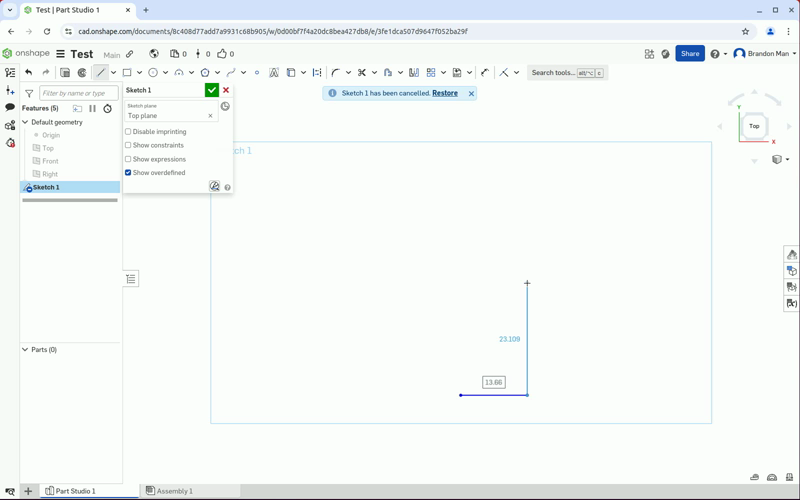
click(527, 282)
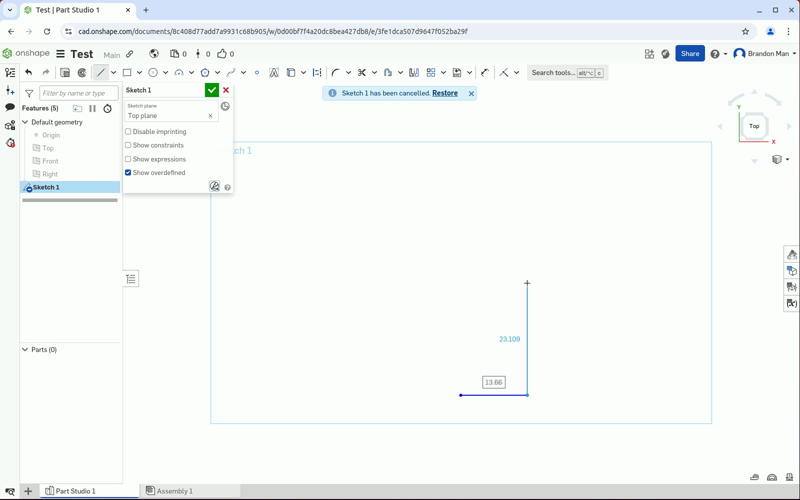
key_up(shift)
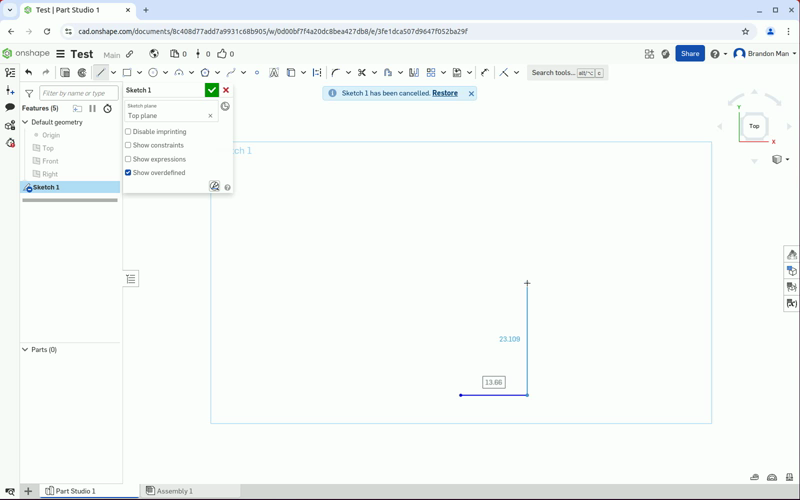
key_down(shift)
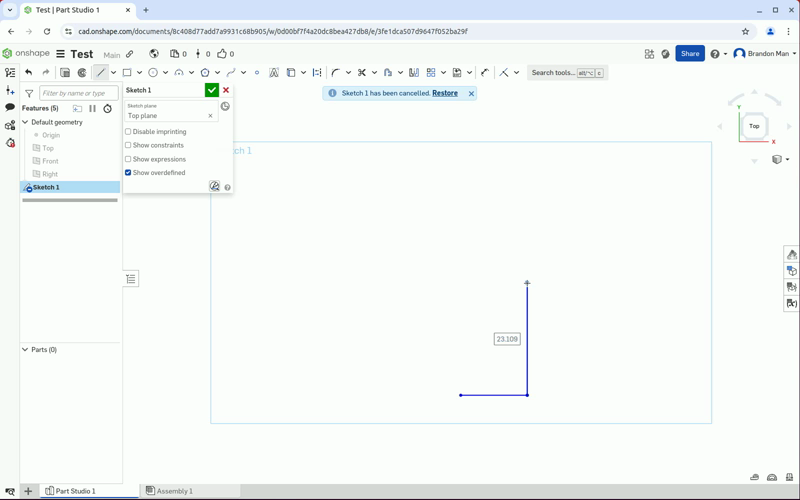
mouse_move(460, 282)
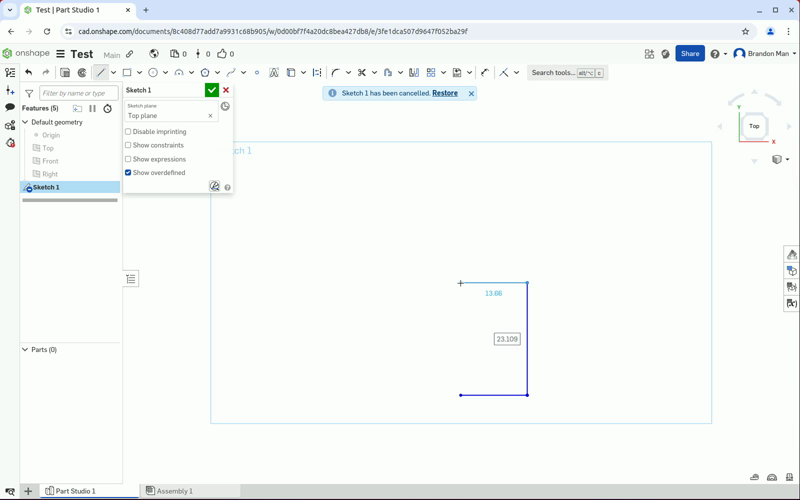
click(460, 282)
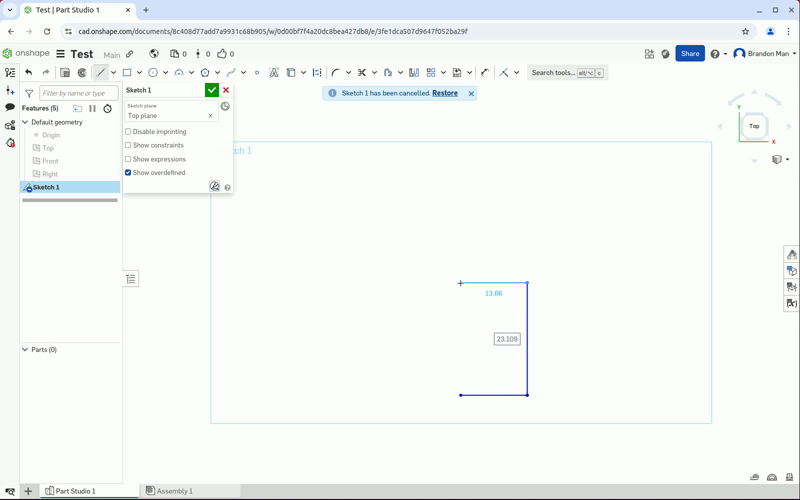
key_up(shift)
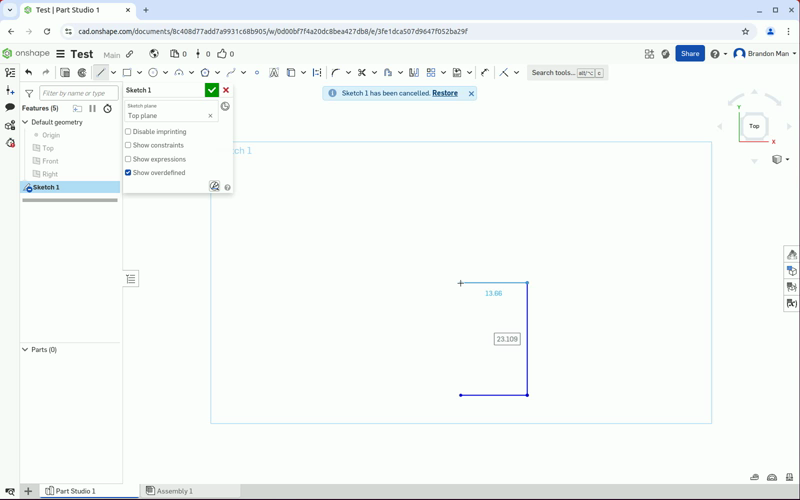
key_down(shift)
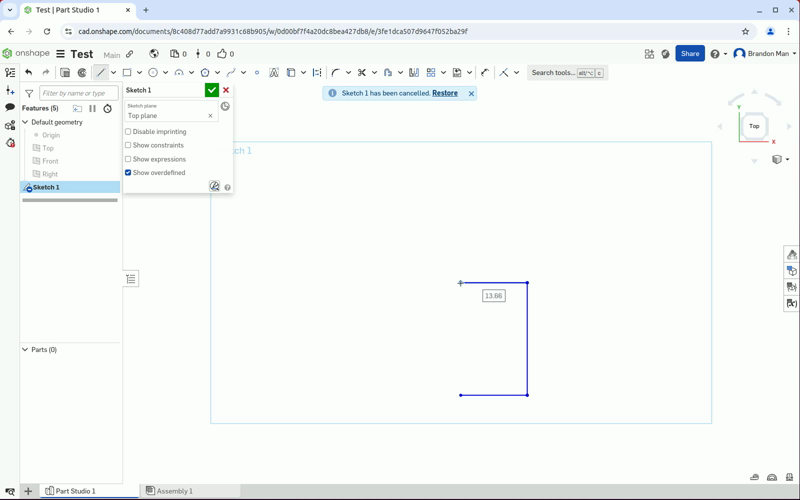
mouse_move(460, 395)
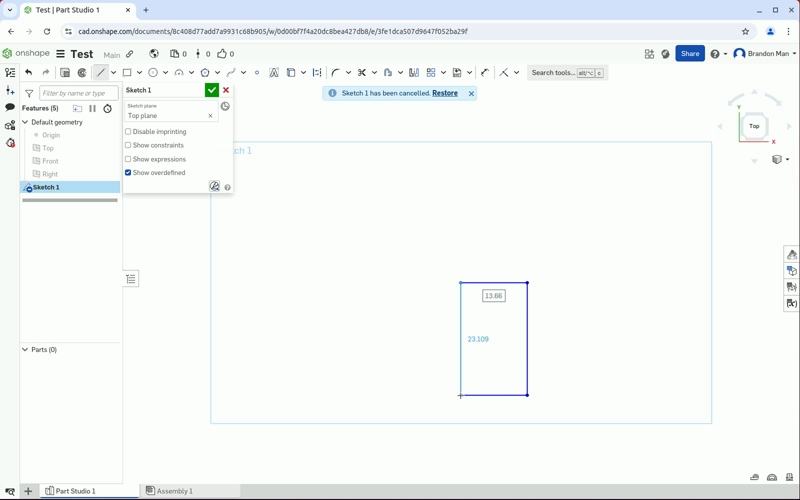
key_up(shift)
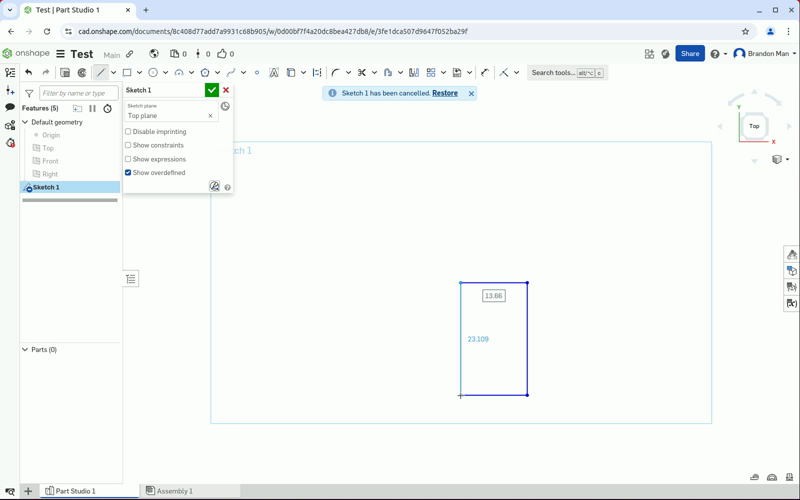
click(460, 395)
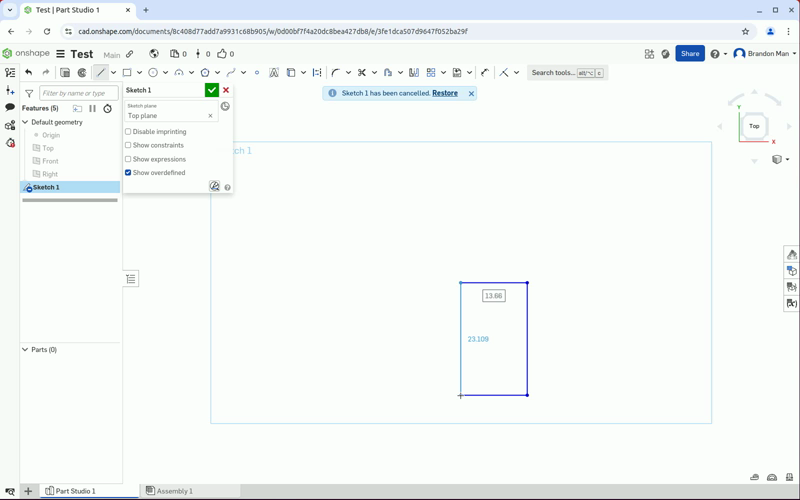
key(esc)
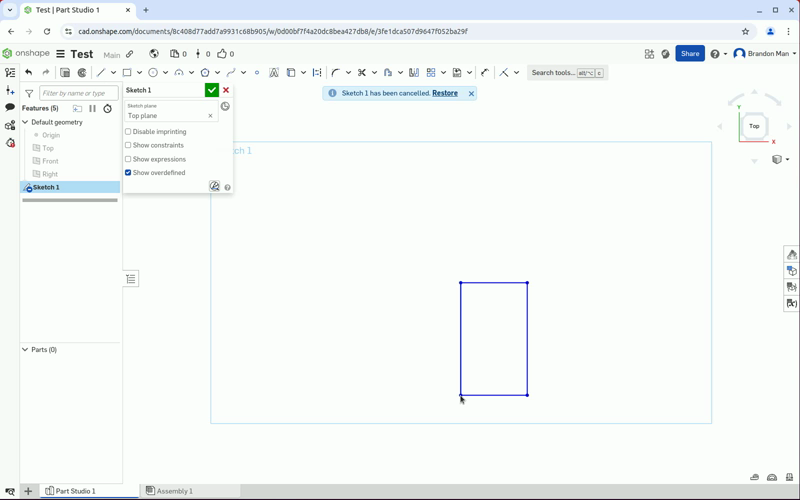
mouse_move(478, 349)
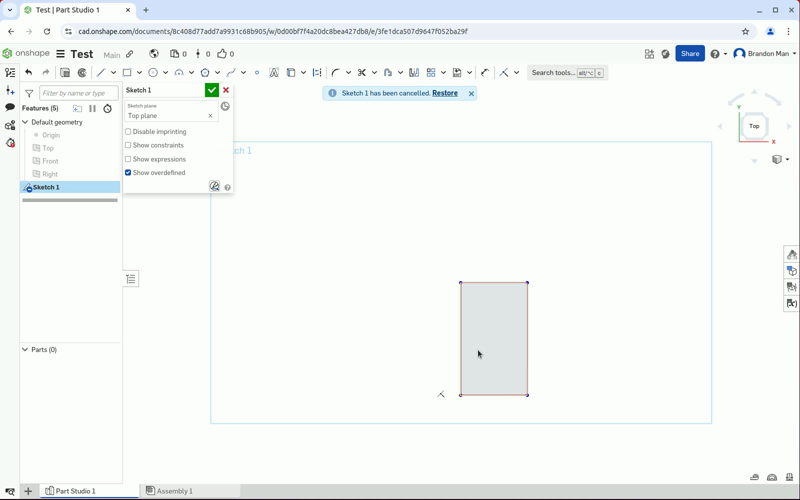
click(478, 349)
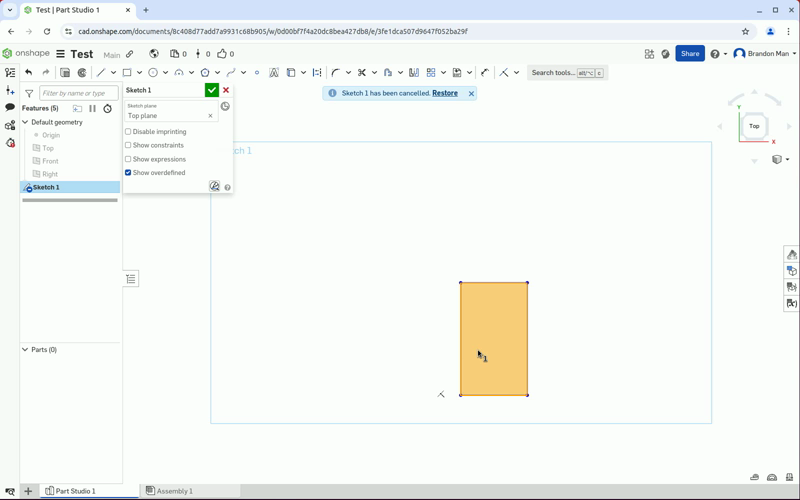
mouse_move(73, 352)
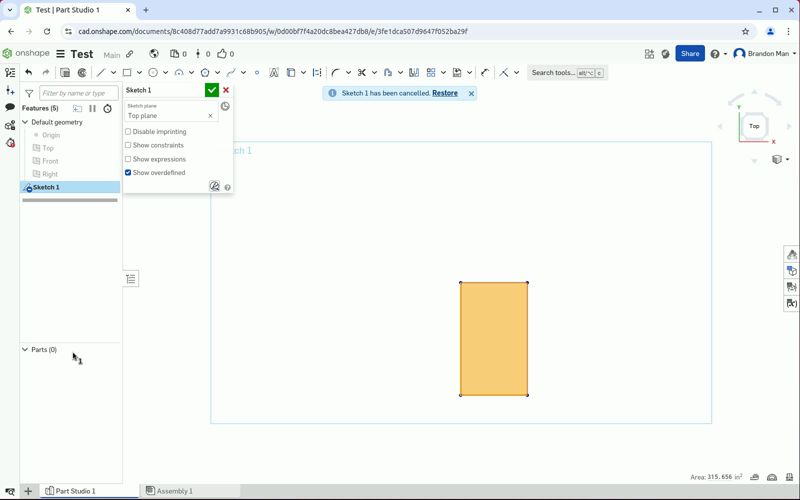
key(shift+y)
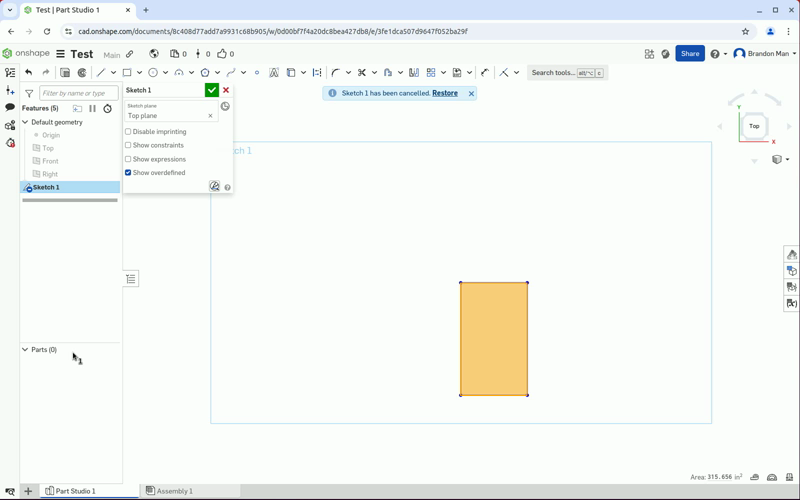
key(shift+e)
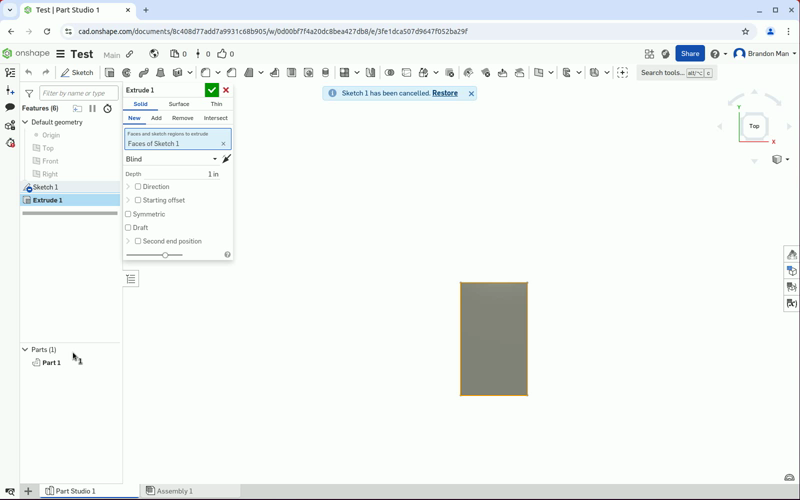
mouse_move(143, 106)
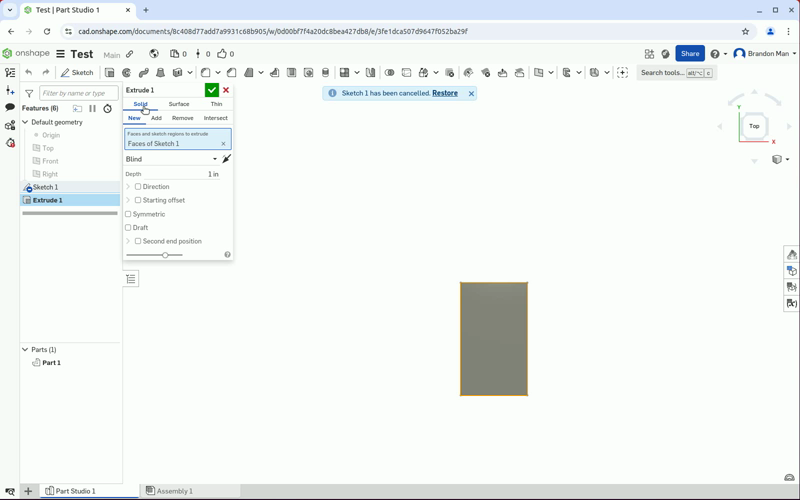
click(143, 106)
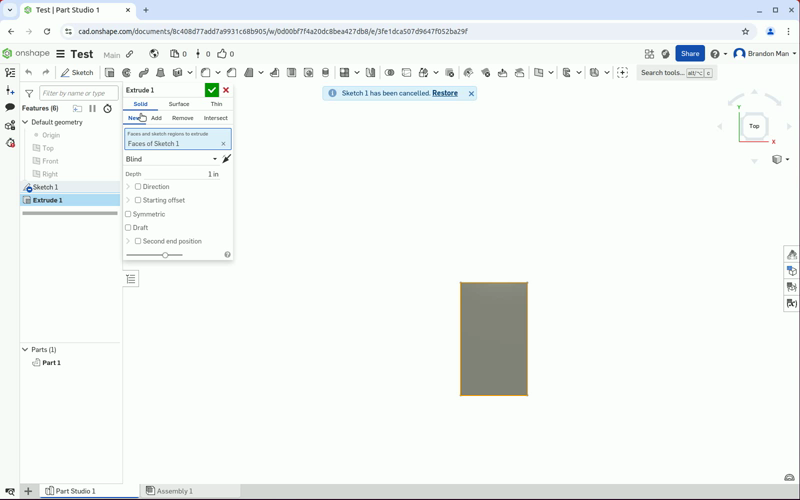
mouse_move(137, 120)
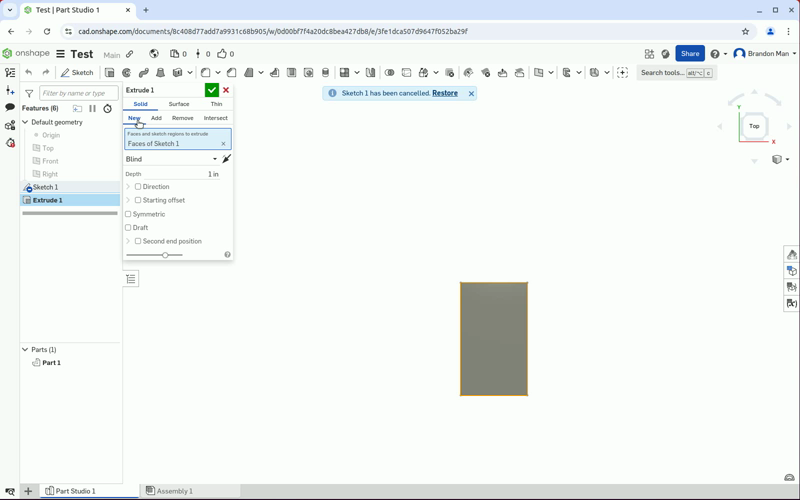
click(137, 120)
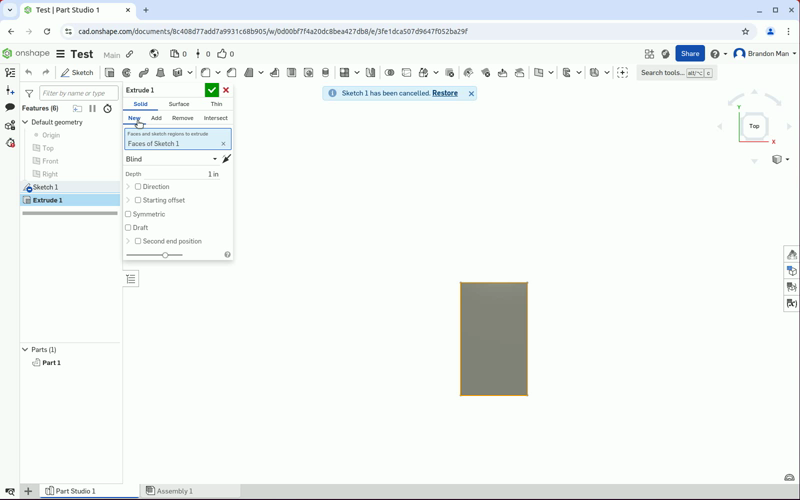
key(tab, 4)
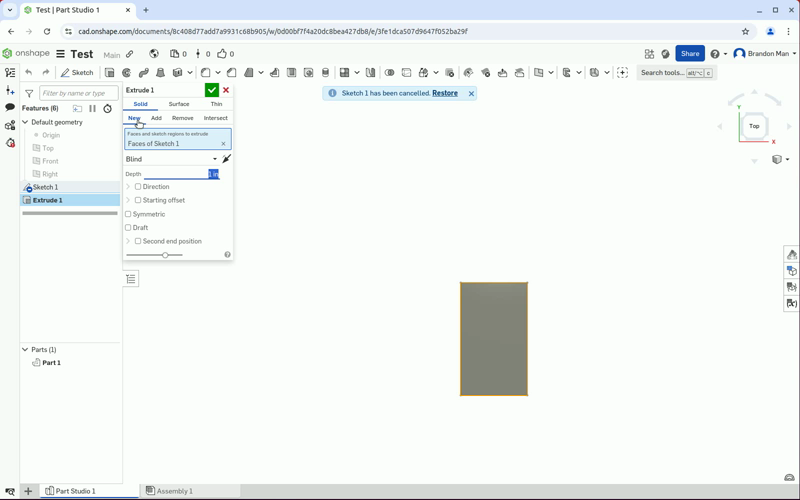
text(0.241)
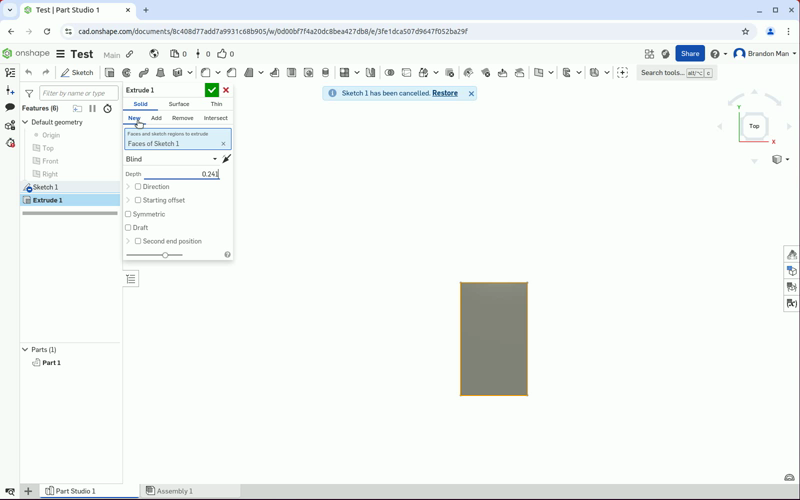
key(enter)
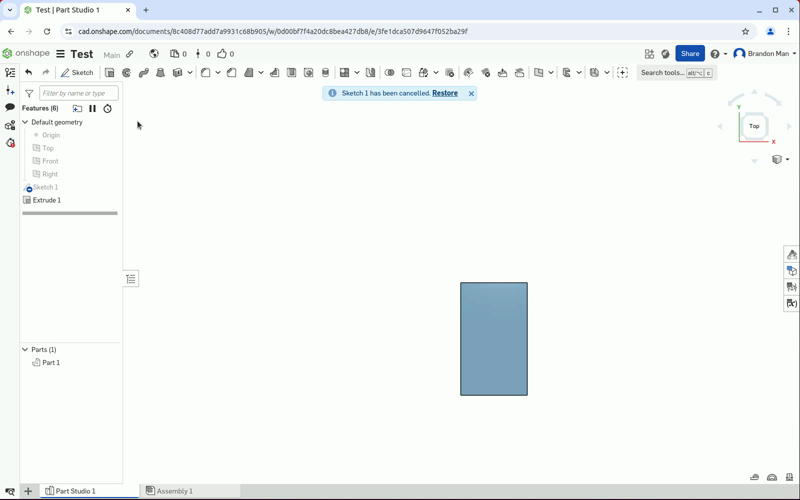
key(shift+h)
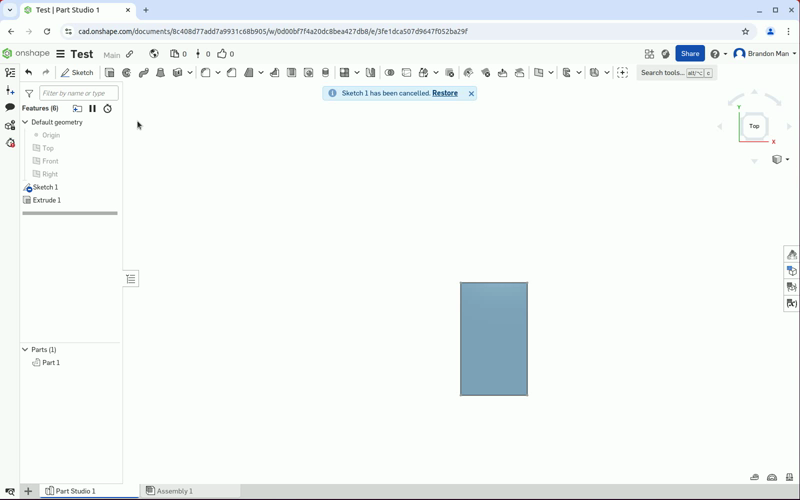
key(shift+h)
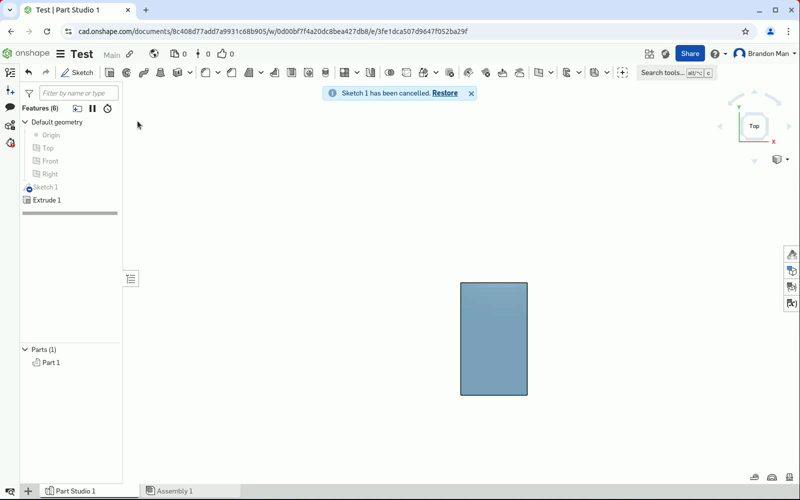
mouse_move(73, 189)
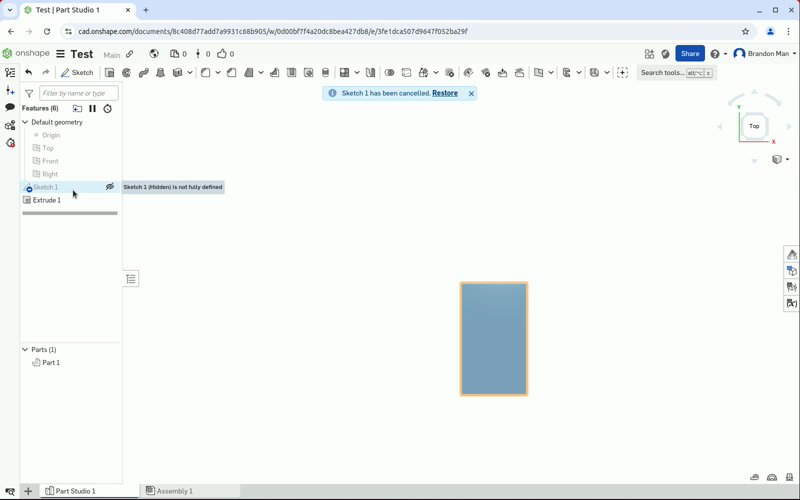
click(73, 189)
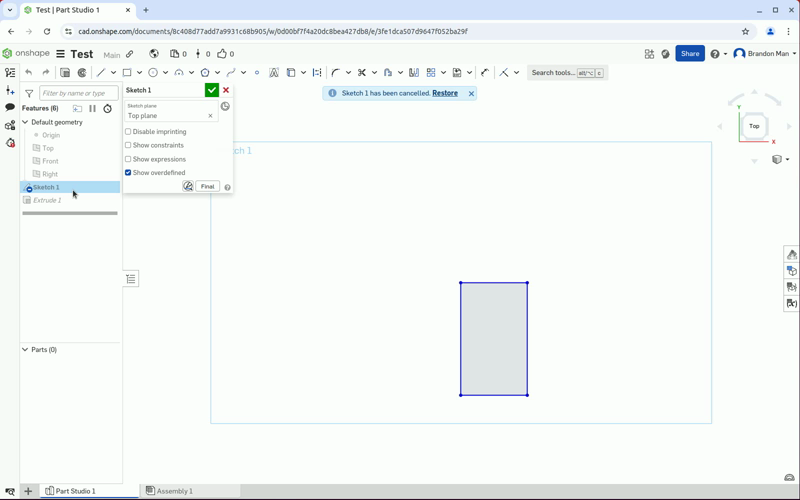
mouse_move(229, 92)
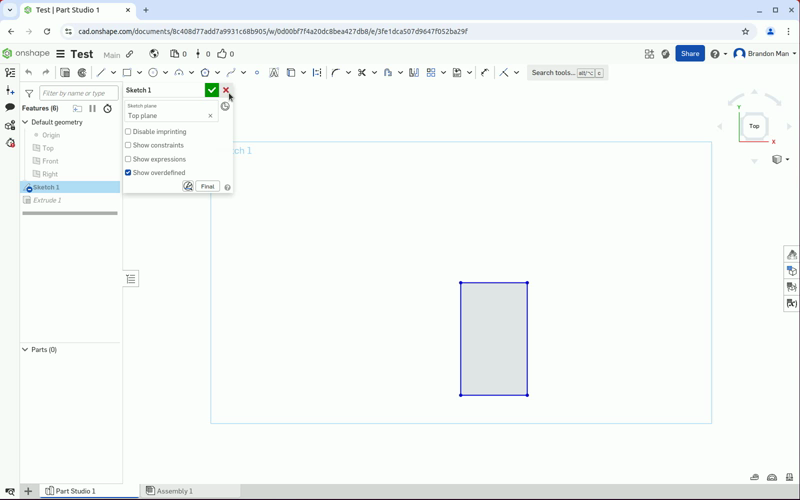
click(229, 92)
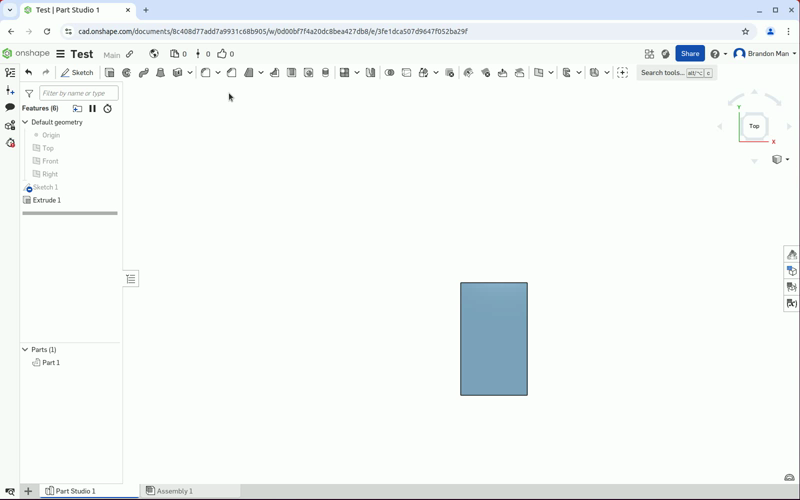
mouse_move(541, 75)
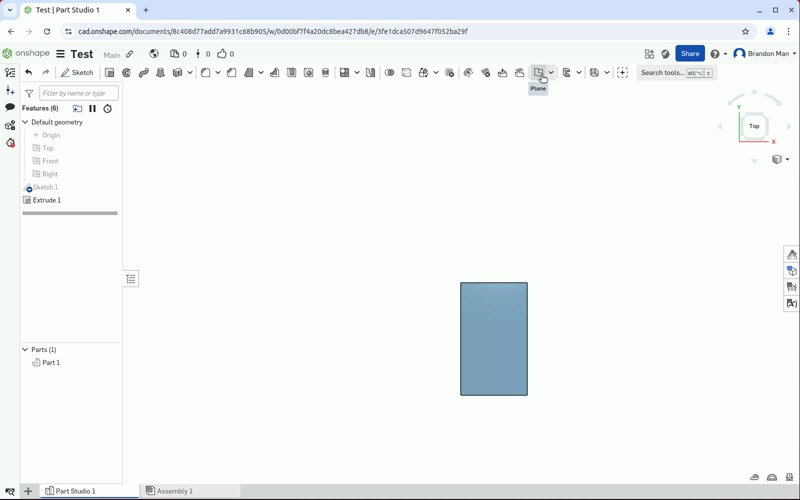
click(541, 75)
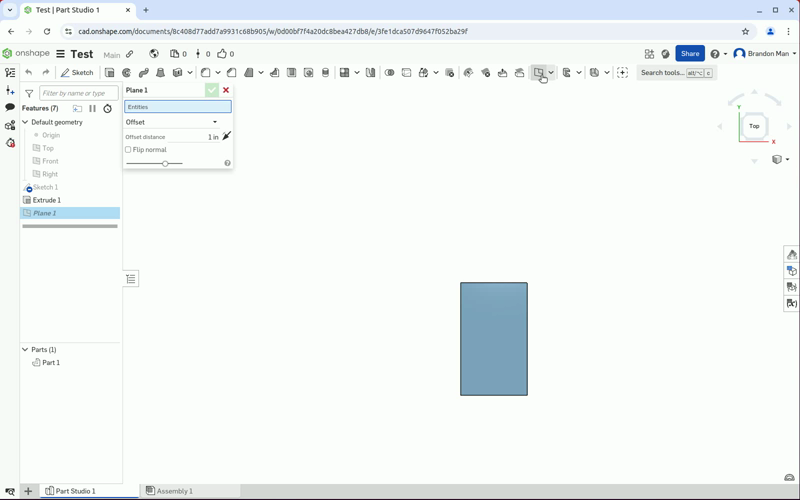
mouse_move(73, 150)
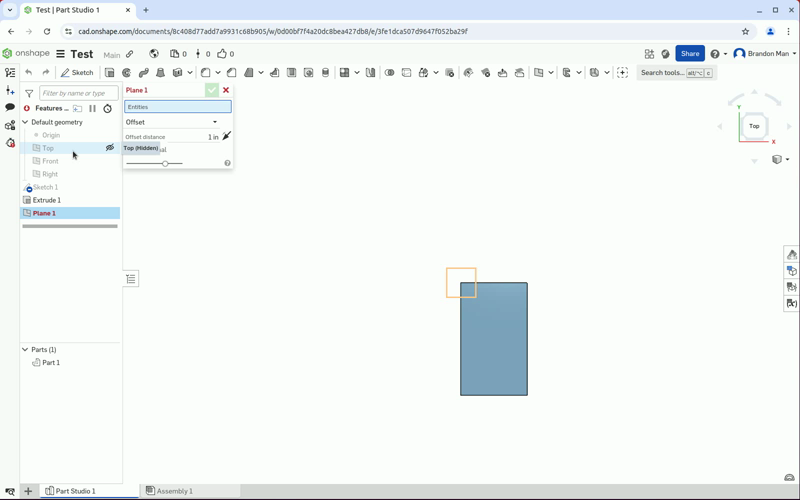
click(73, 150)
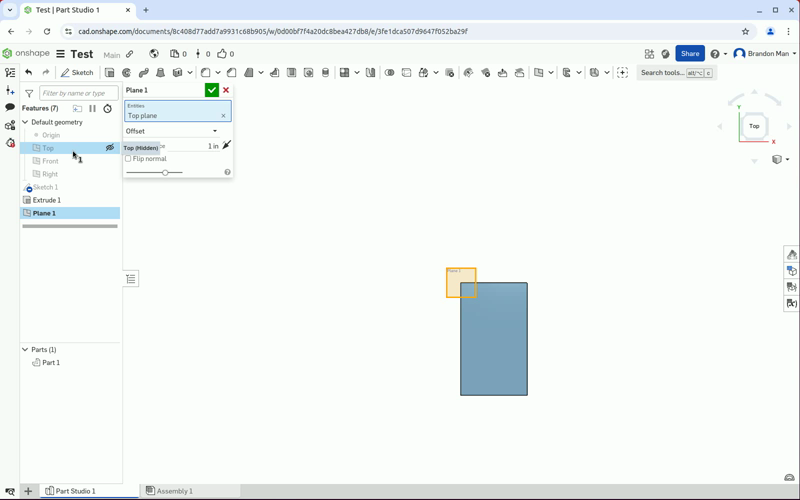
key(tab, 2)
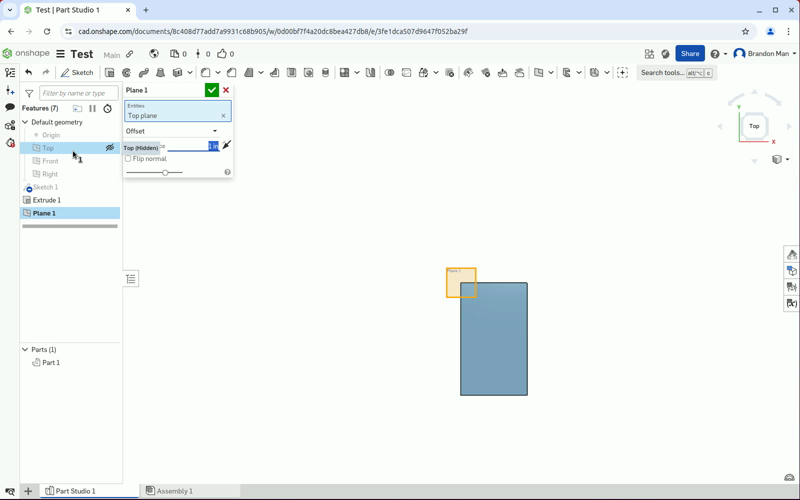
text(0.246)
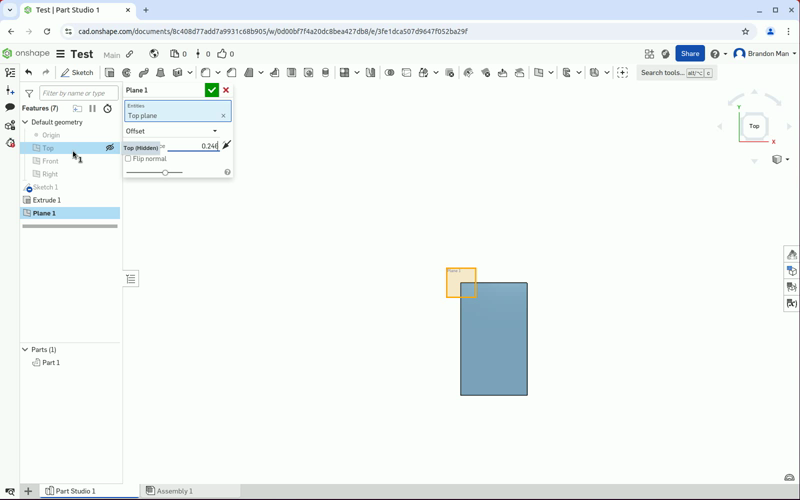
key(enter, 2)
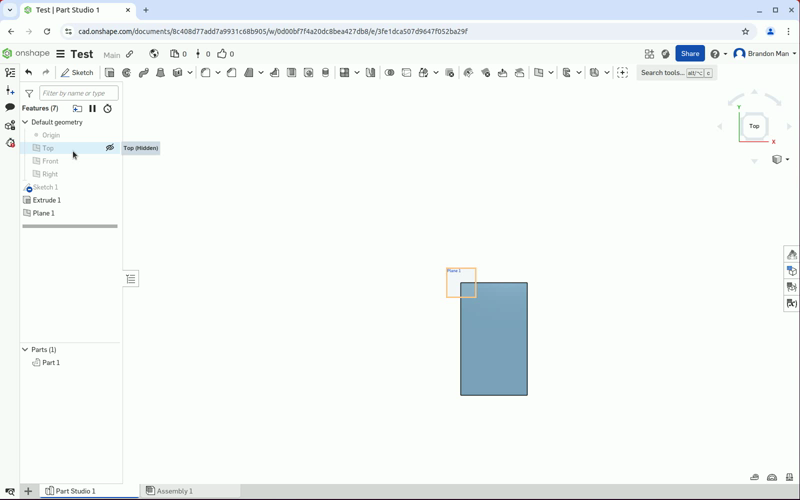
key(shift+s)
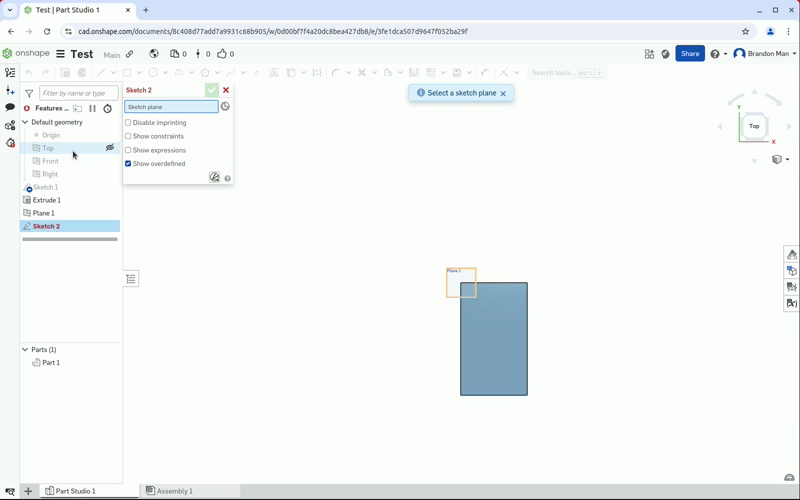
mouse_move(73, 215)
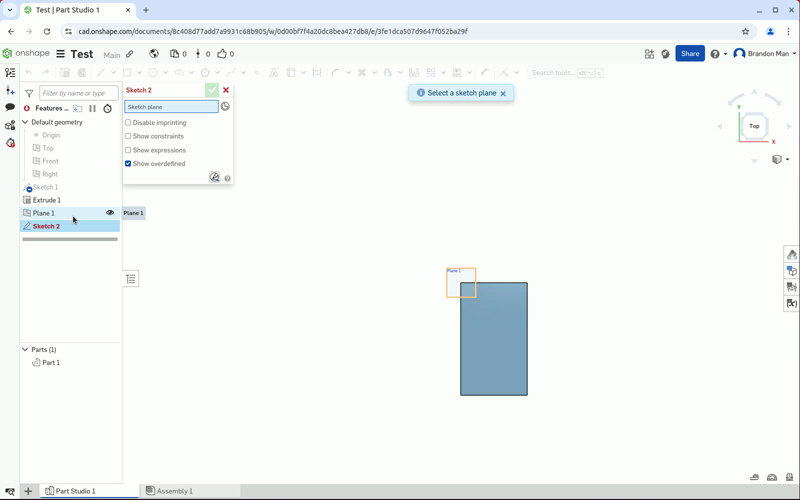
click(73, 215)
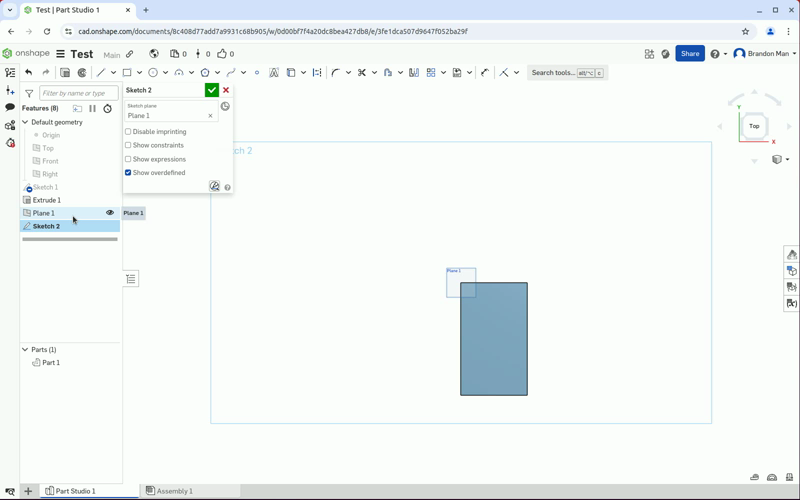
mouse_move(73, 352)
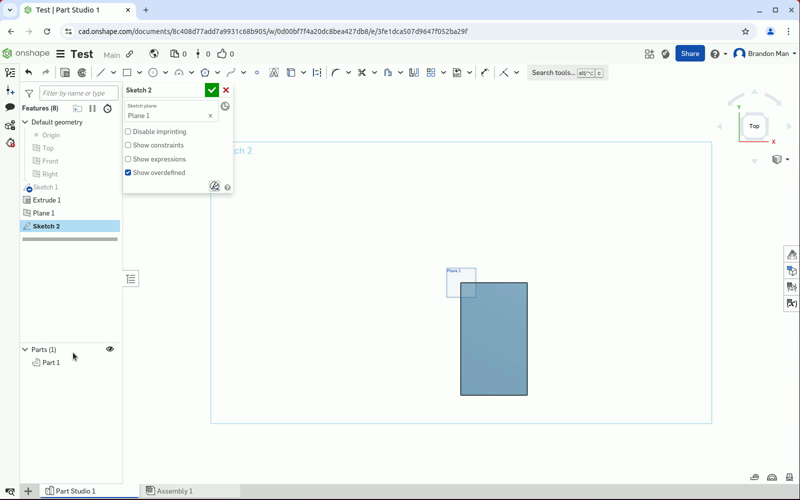
key(y)
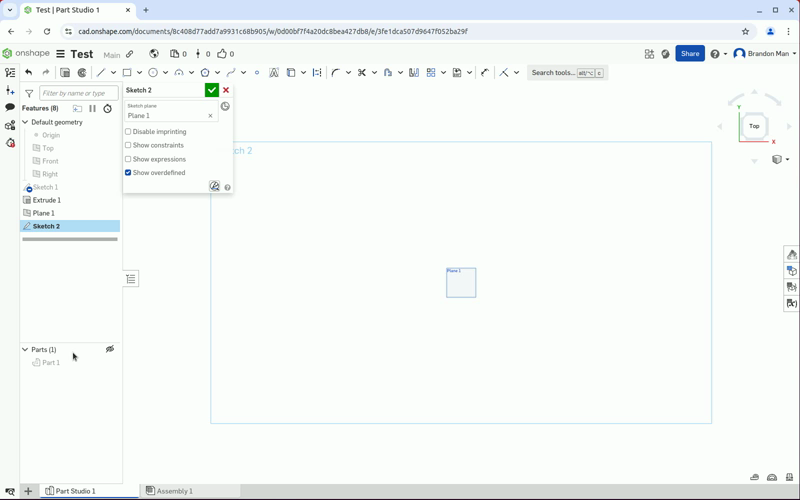
key(l)
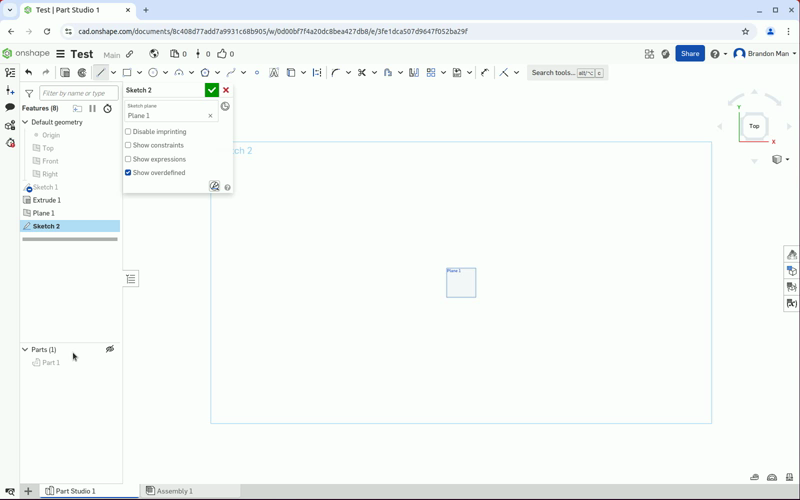
key_down(shift)
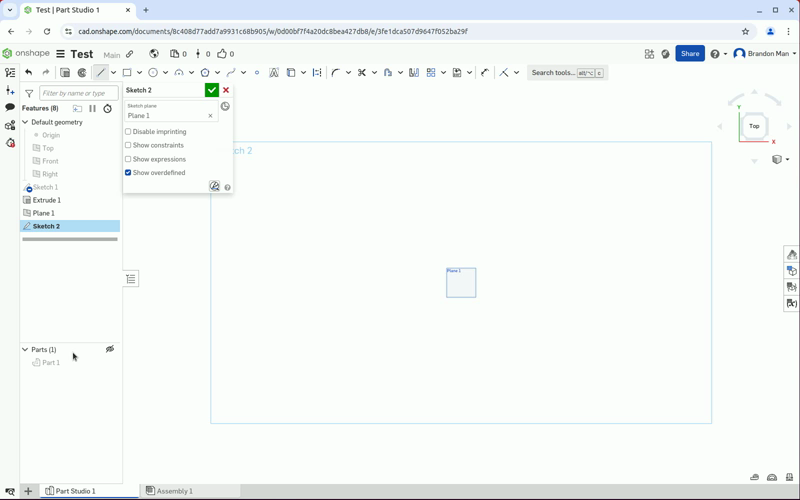
mouse_move(460, 282)
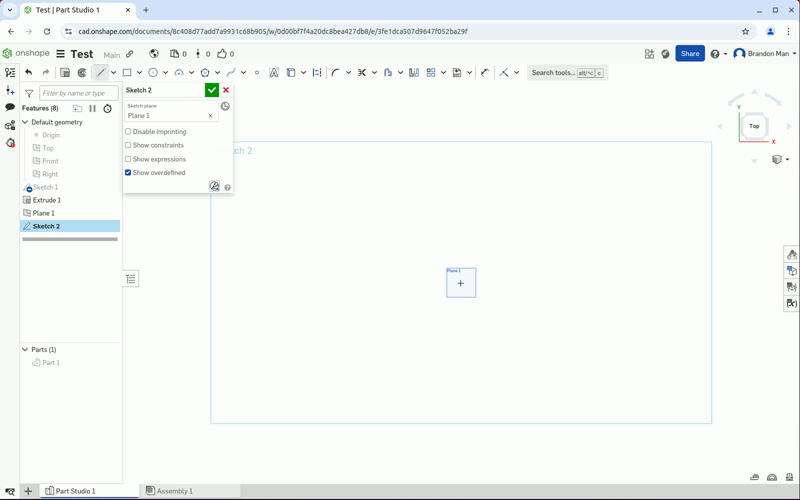
click(460, 282)
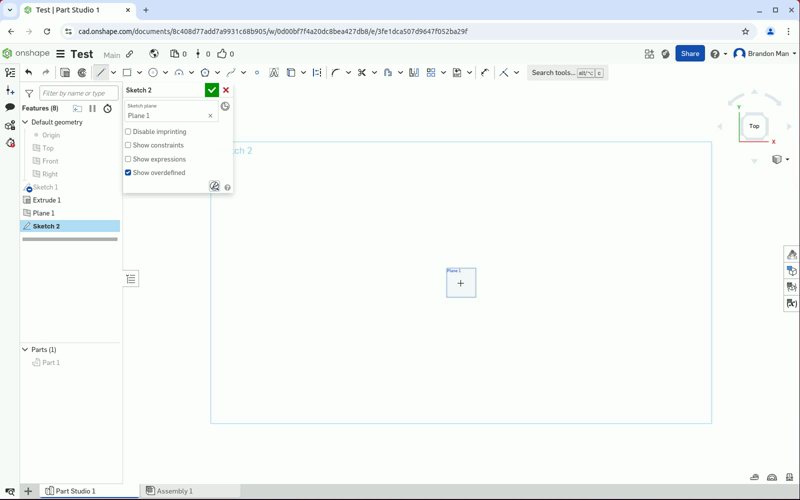
key_up(shift)
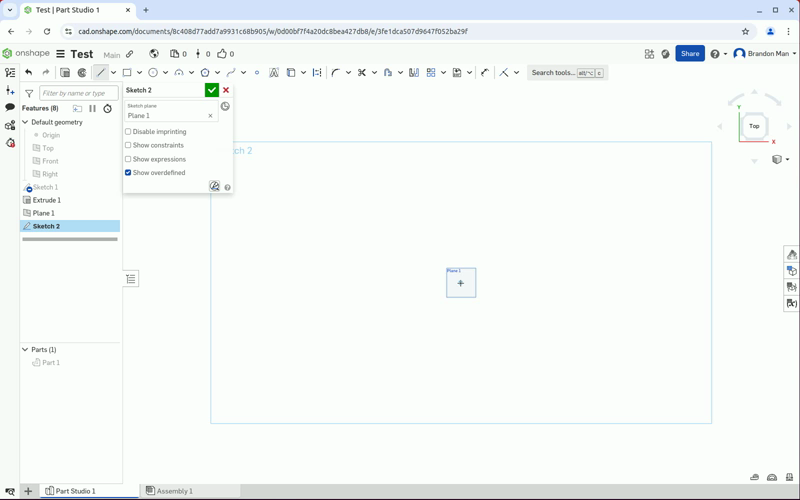
key_down(shift)
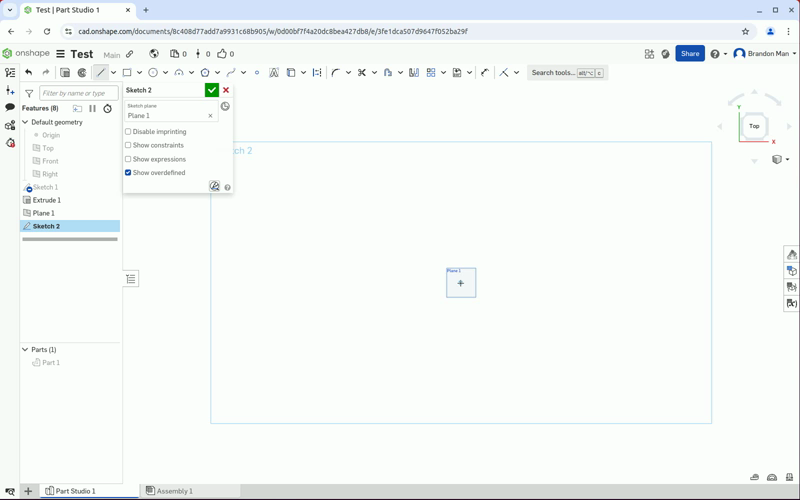
mouse_move(528, 282)
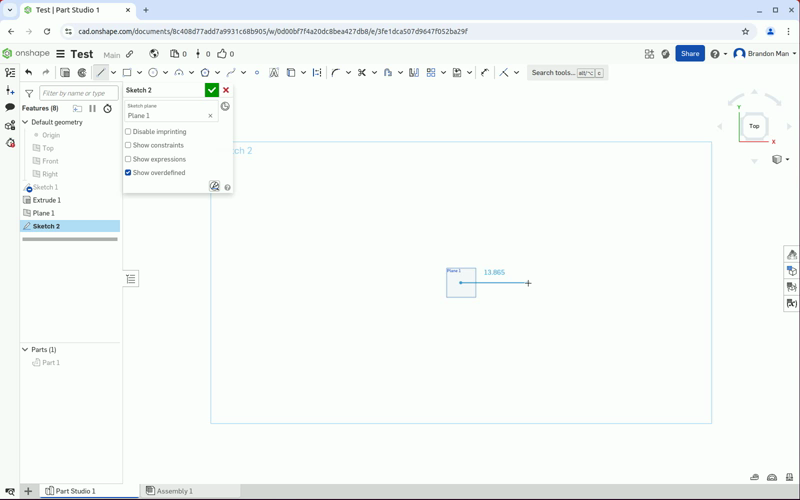
click(528, 282)
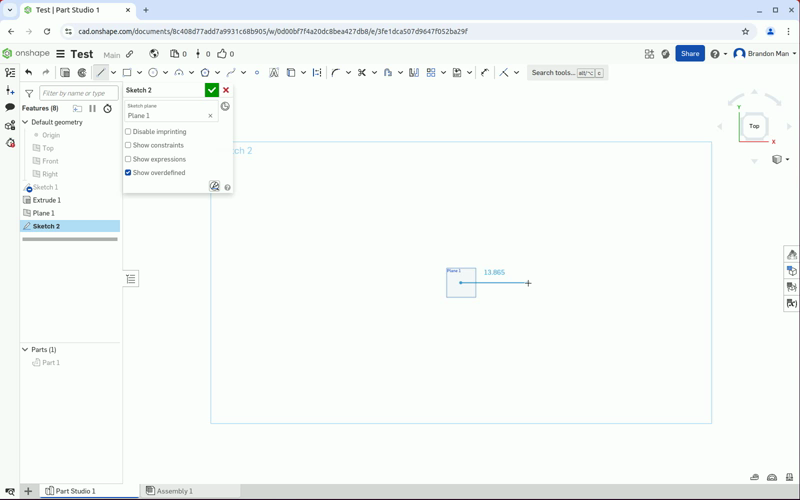
key_up(shift)
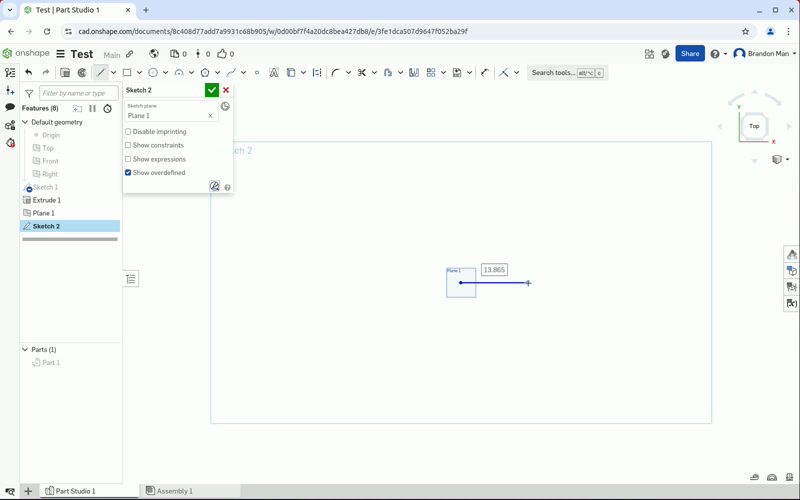
key_down(shift)
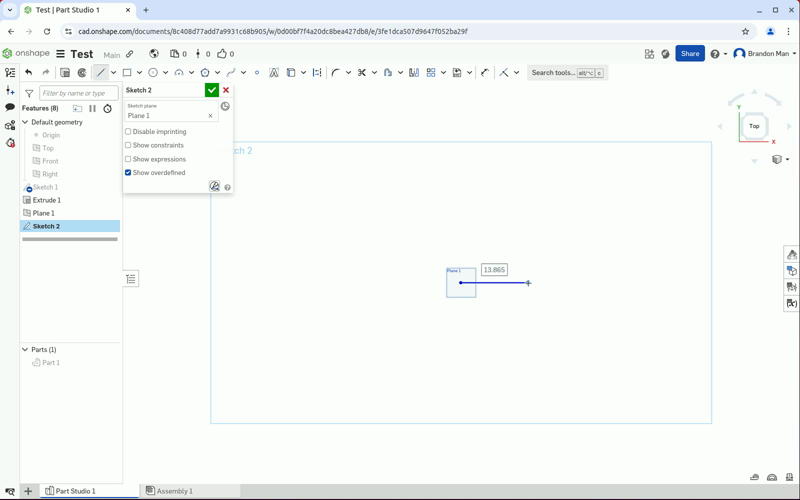
mouse_move(558, 282)
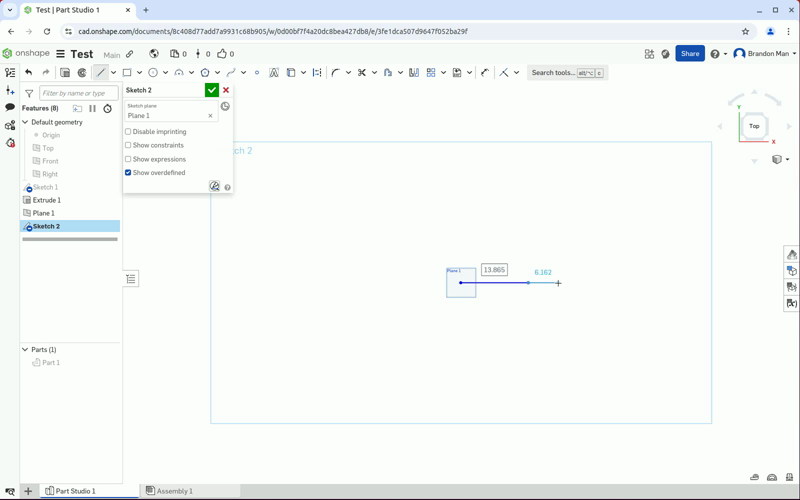
mouse_move(528, 281)
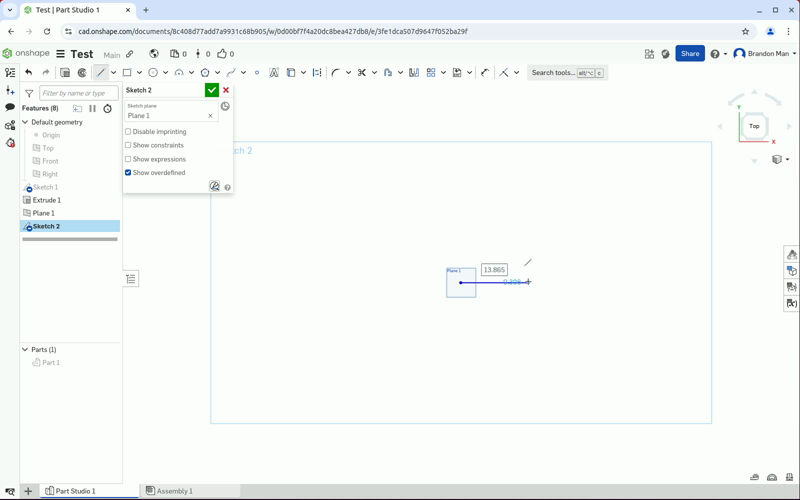
scroll(6)
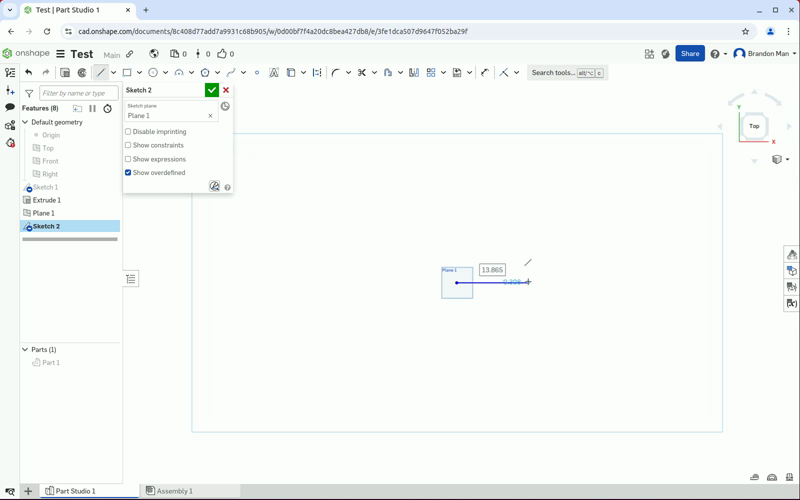
scroll(6)
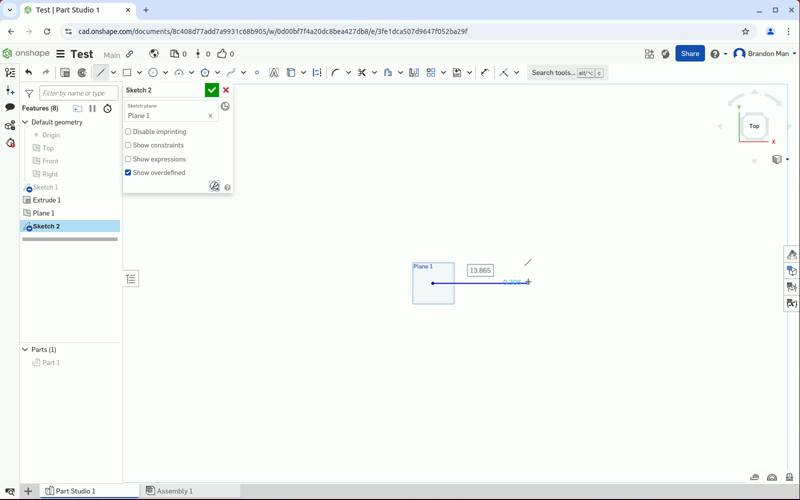
scroll(6)
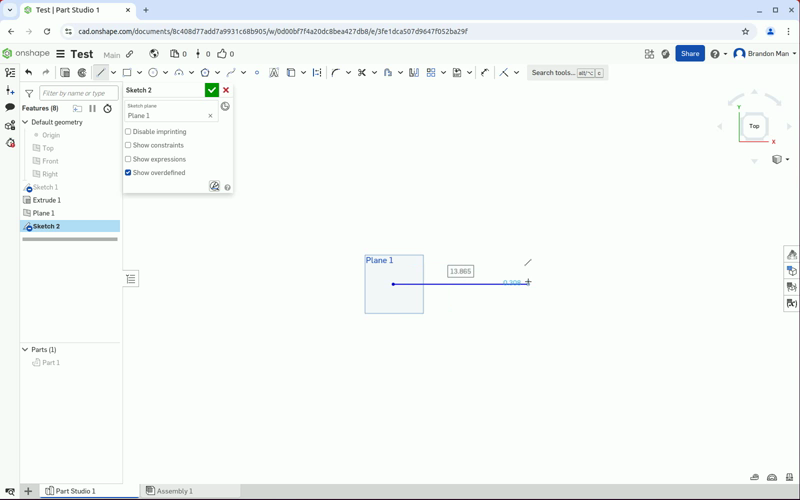
scroll(6)
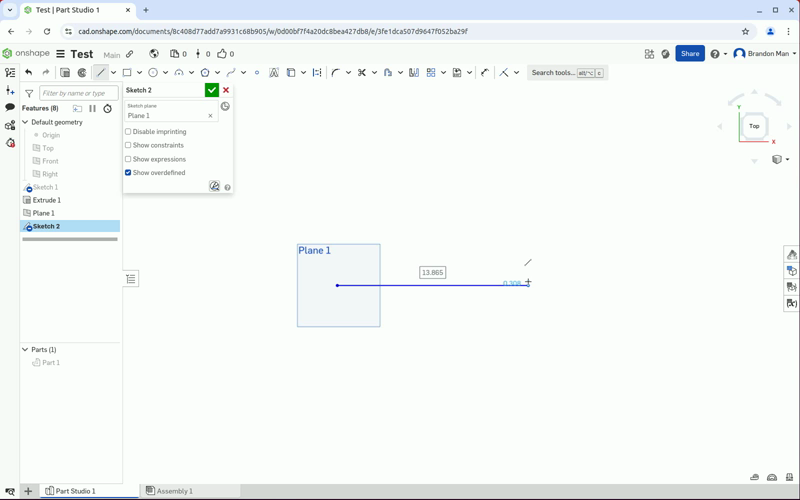
scroll(6)
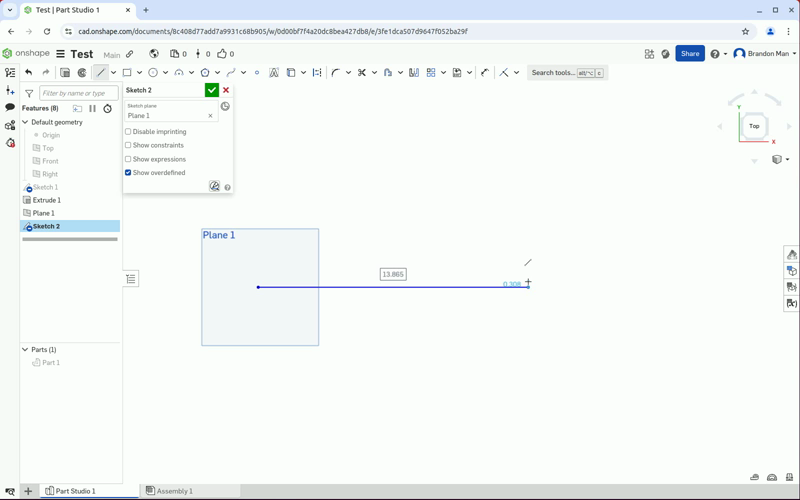
scroll(6)
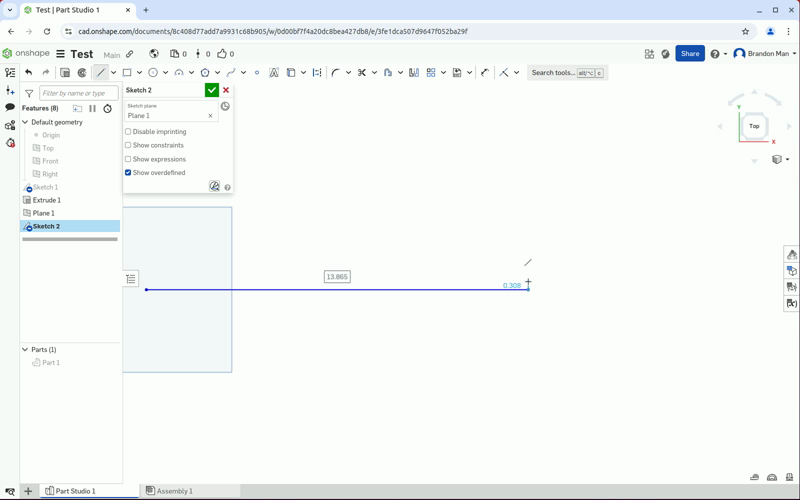
scroll(6)
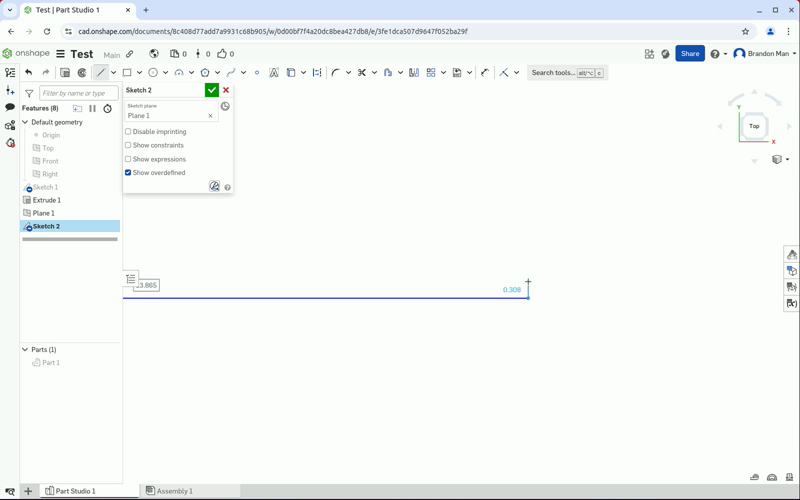
click(528, 281)
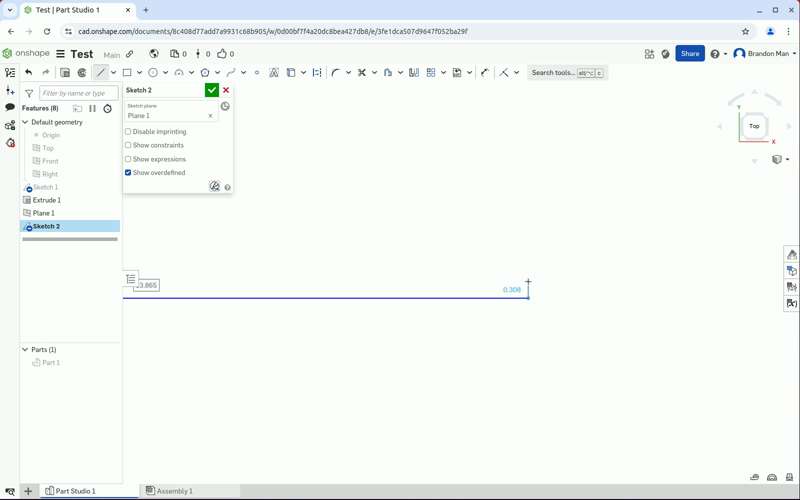
scroll(-6)
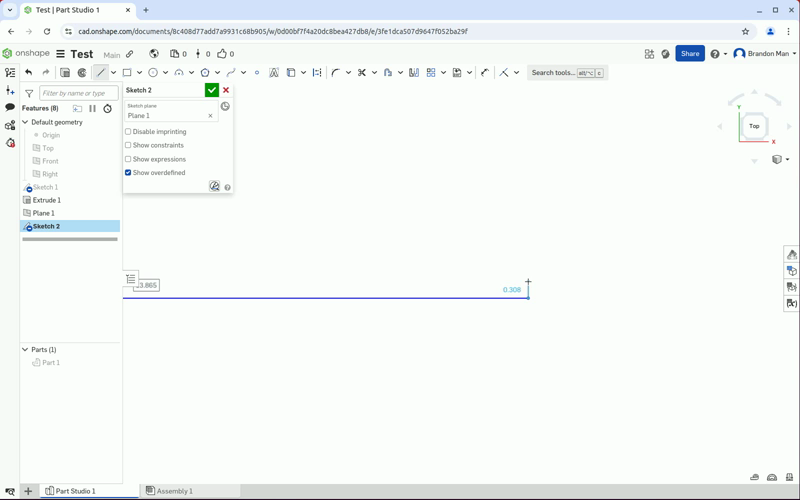
scroll(-6)
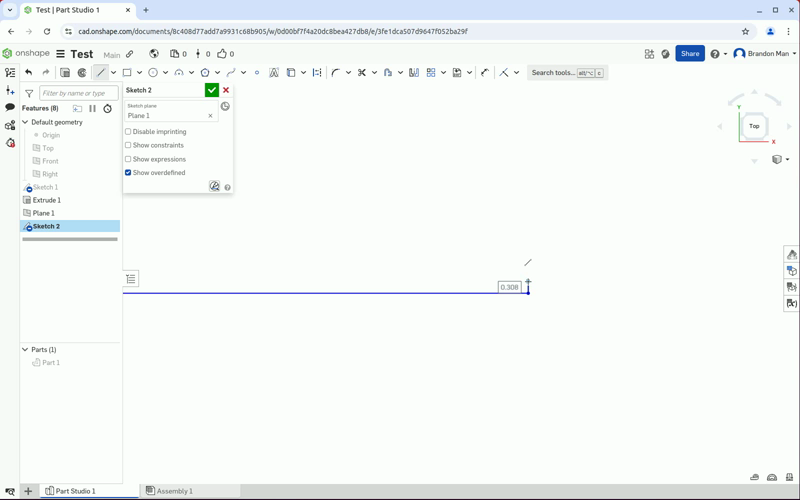
scroll(-6)
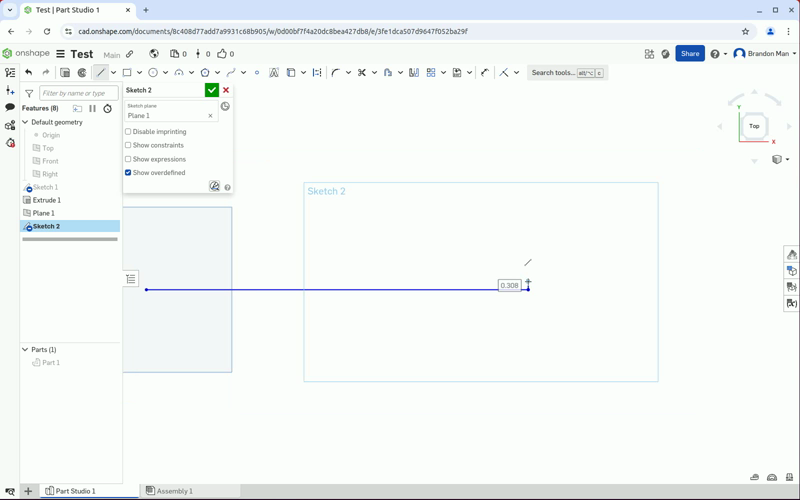
scroll(-6)
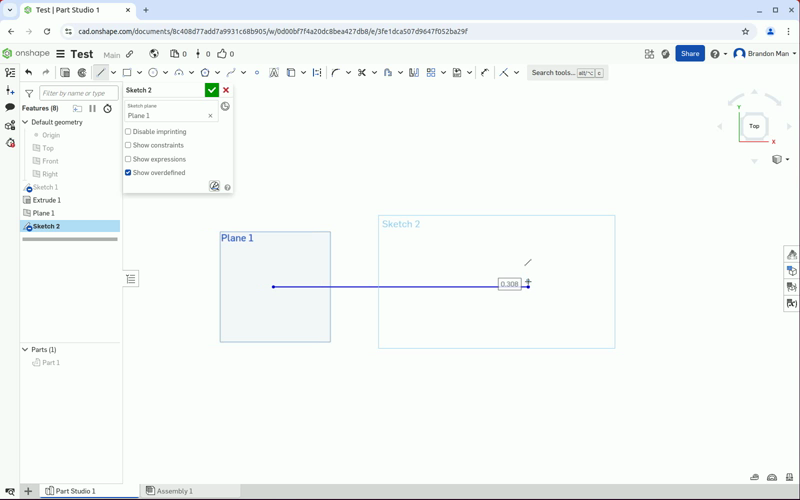
scroll(-6)
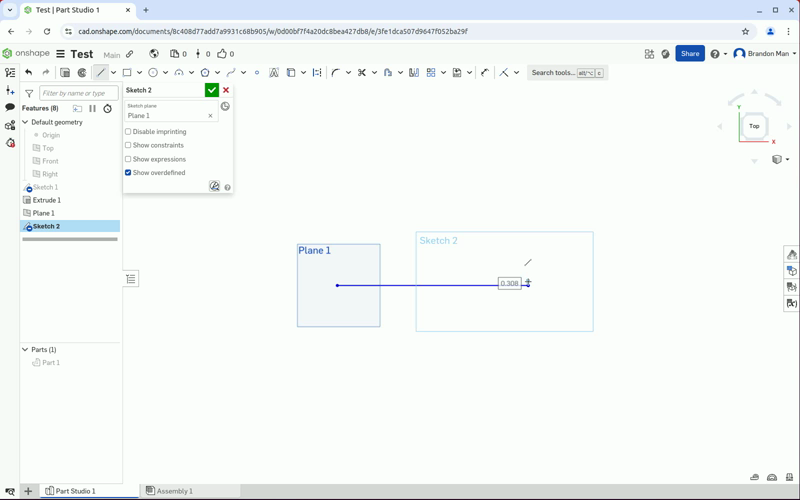
scroll(-6)
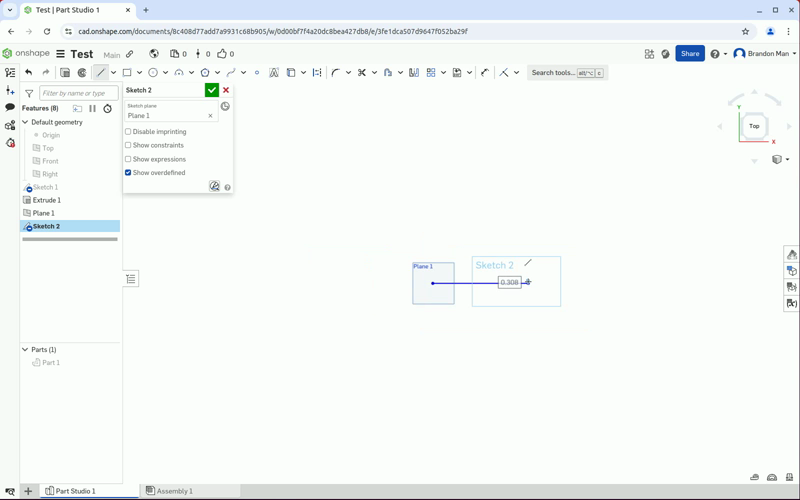
scroll(-6)
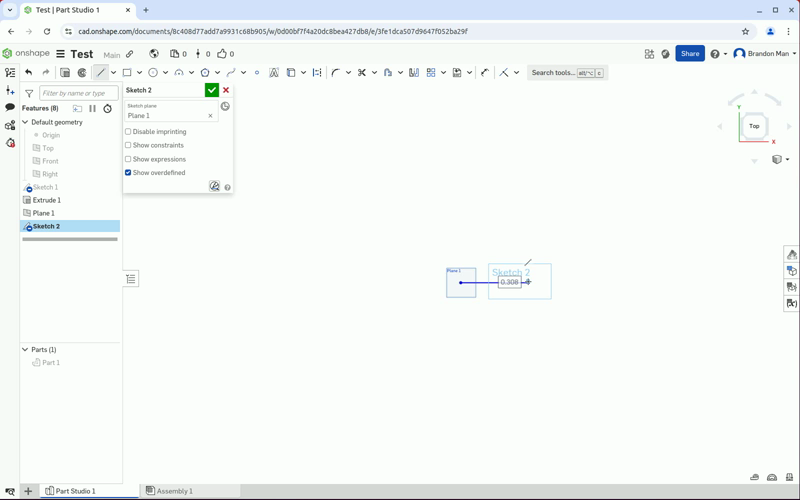
key_up(shift)
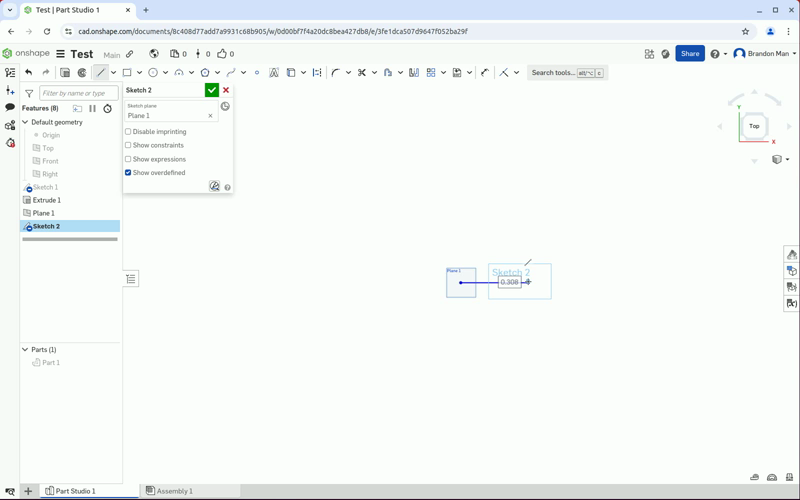
key_down(shift)
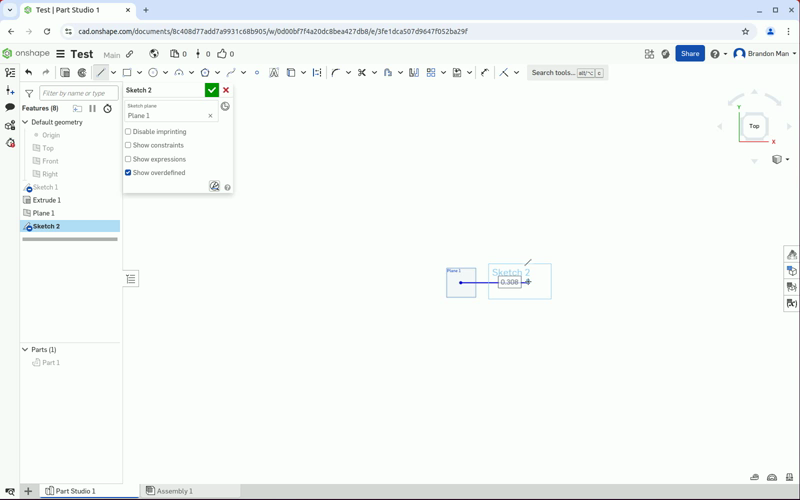
mouse_move(460, 281)
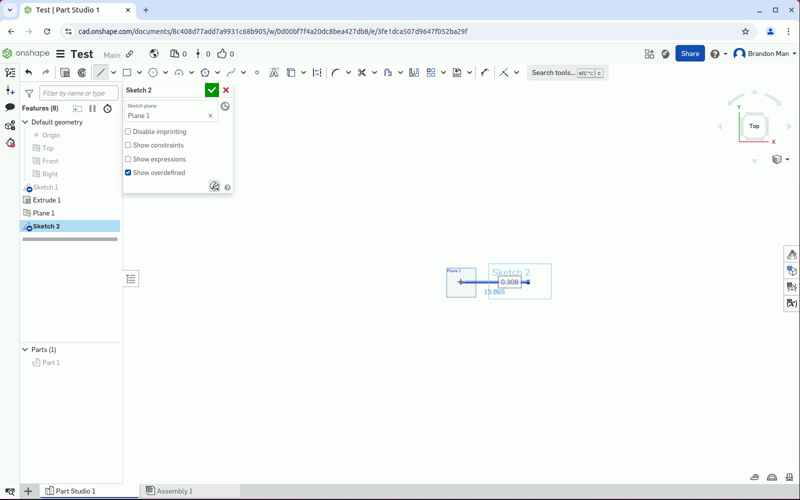
scroll(6)
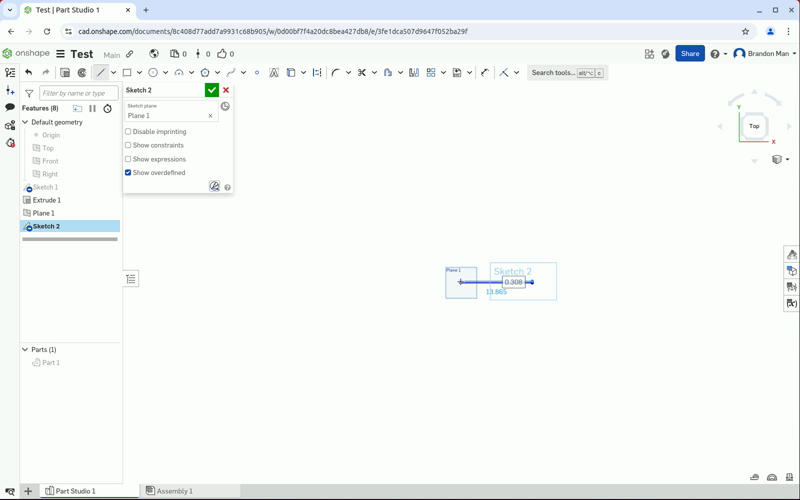
scroll(6)
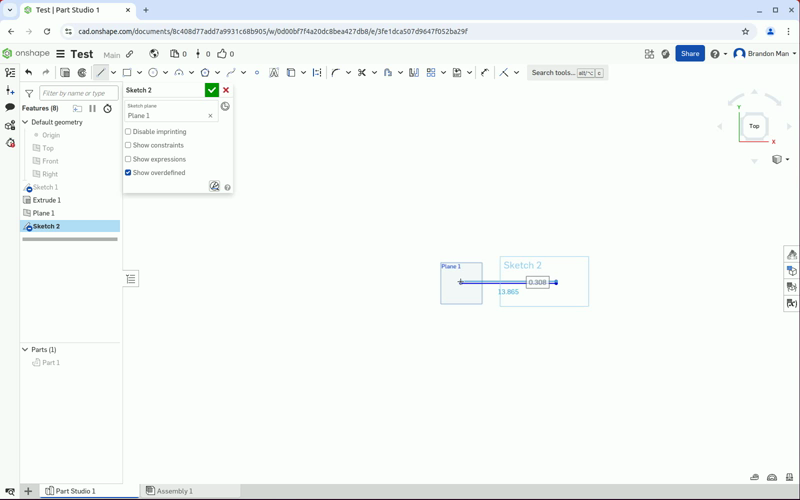
scroll(6)
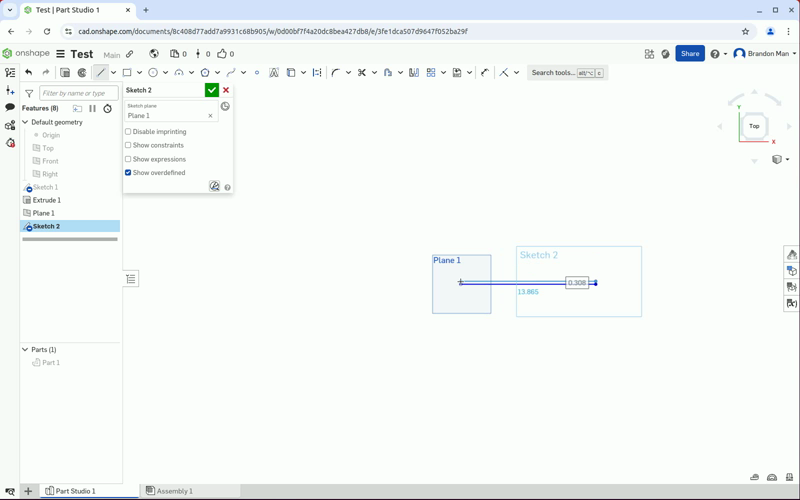
scroll(6)
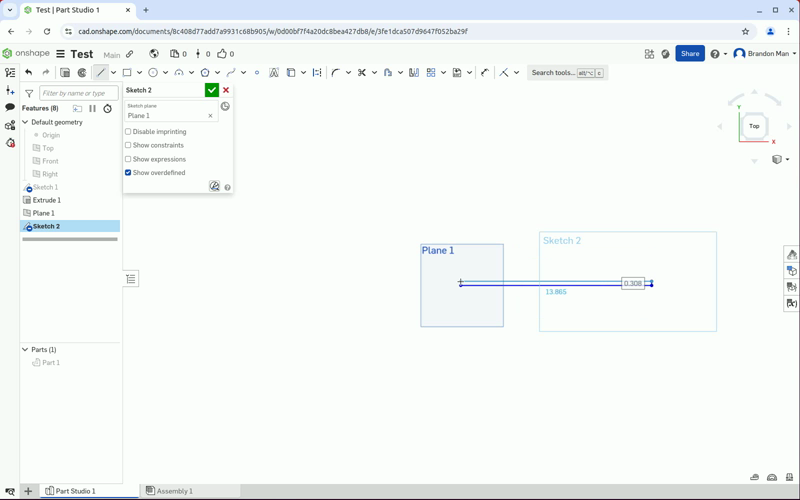
scroll(6)
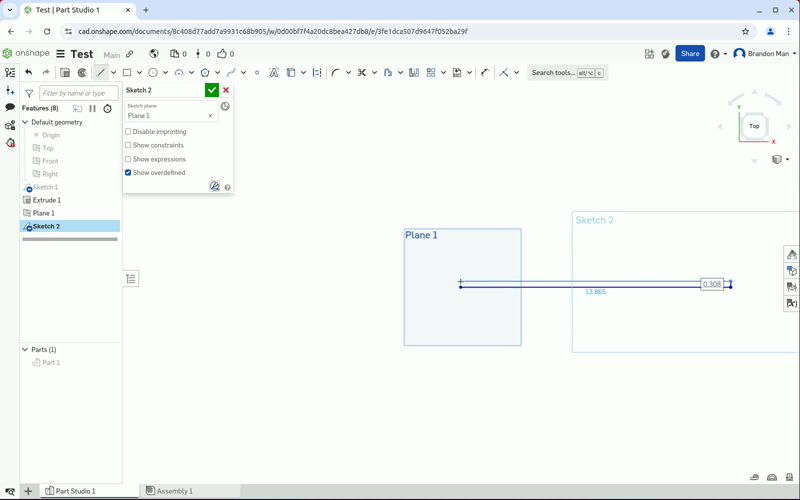
scroll(6)
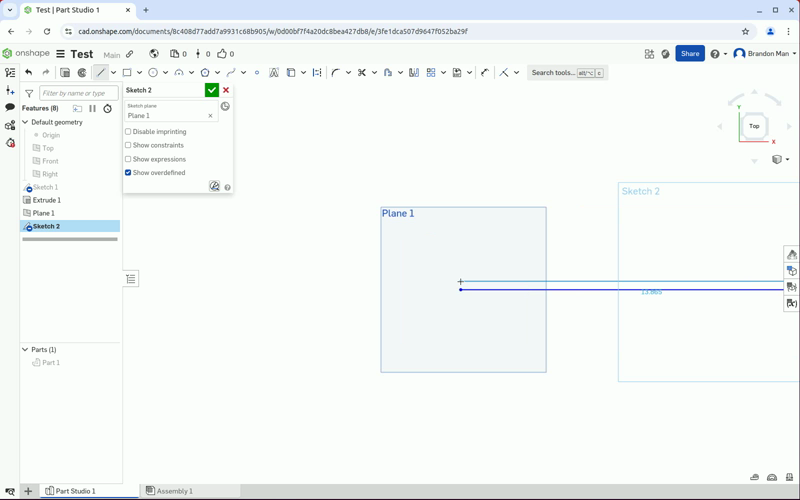
scroll(6)
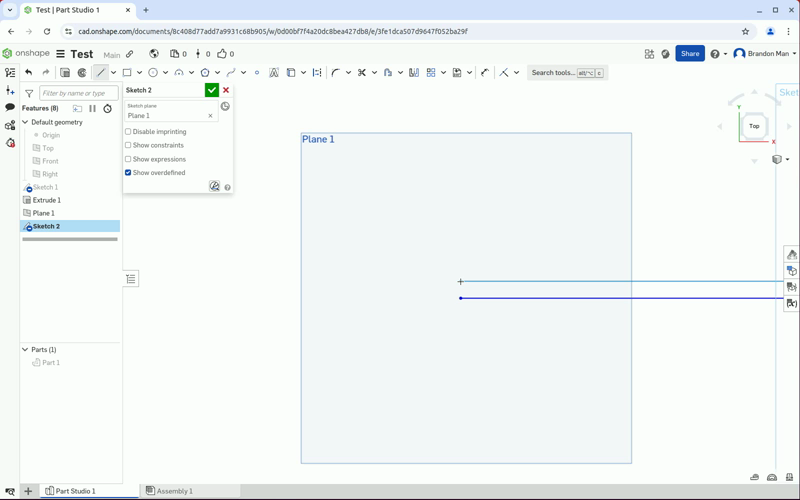
click(460, 281)
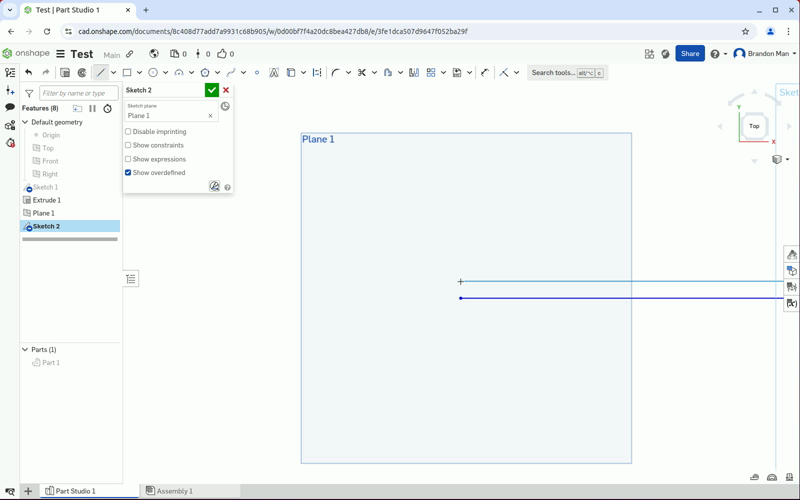
scroll(-6)
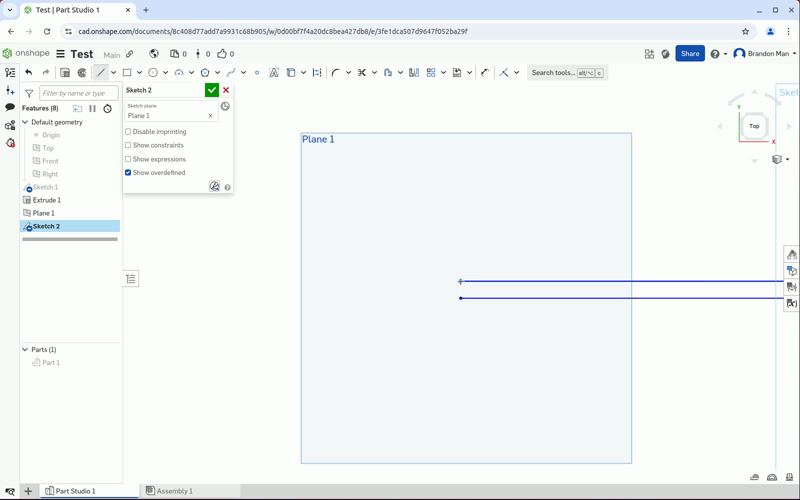
scroll(-6)
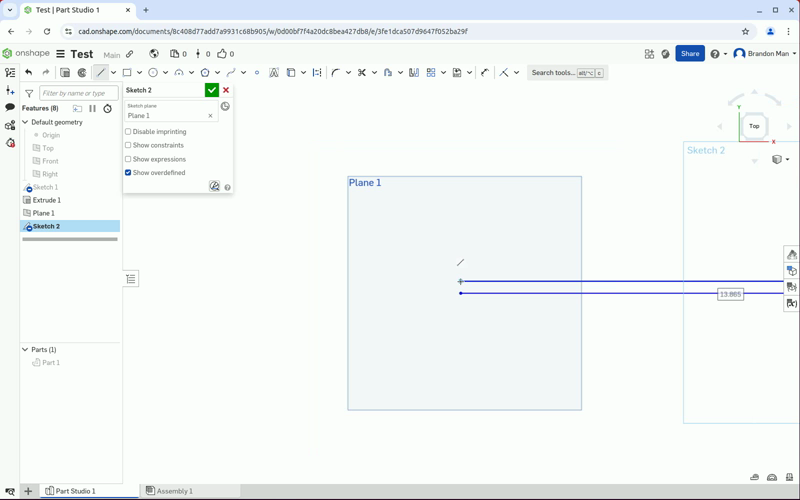
scroll(-6)
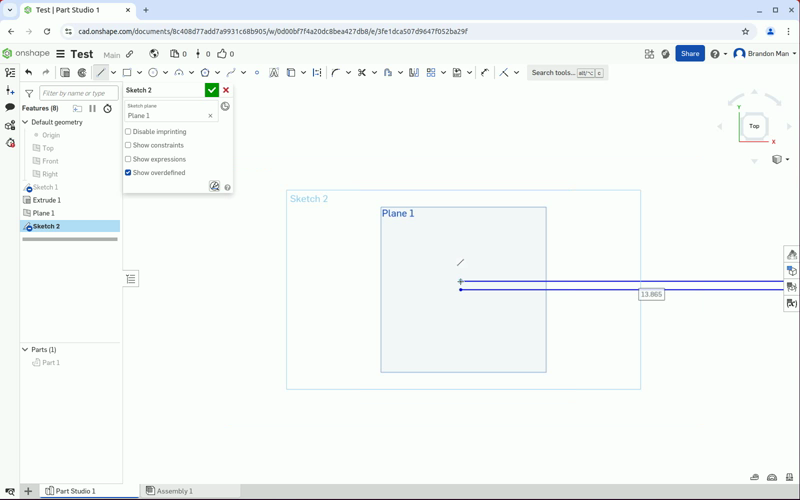
scroll(-6)
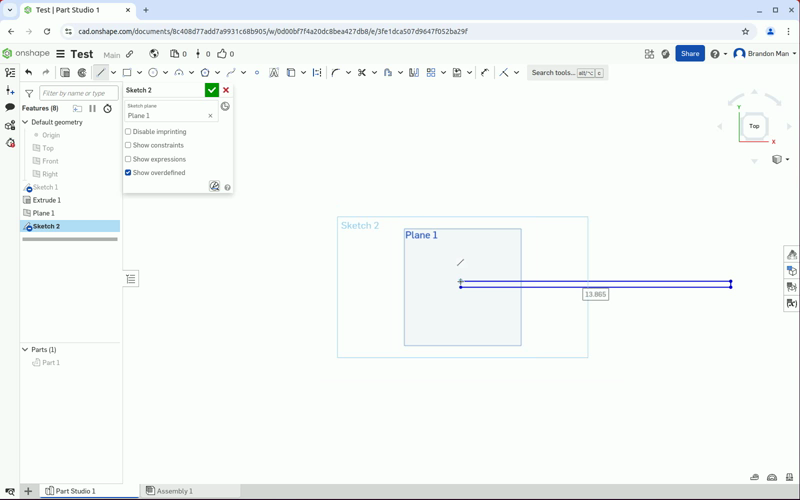
scroll(-6)
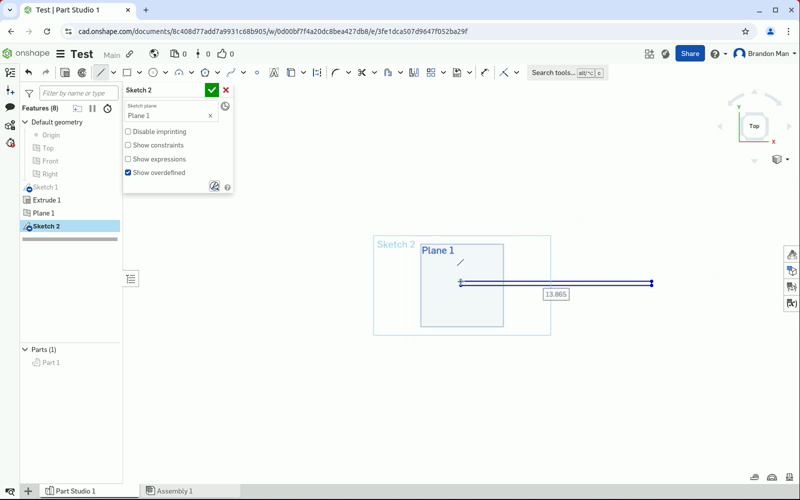
scroll(-6)
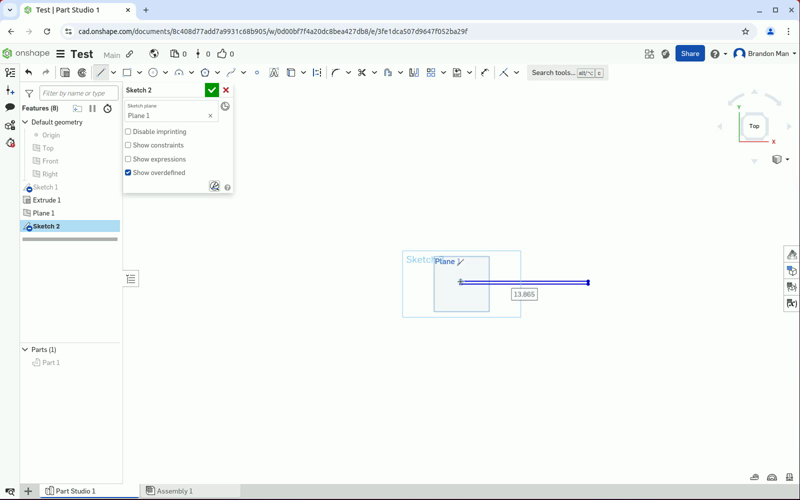
scroll(-6)
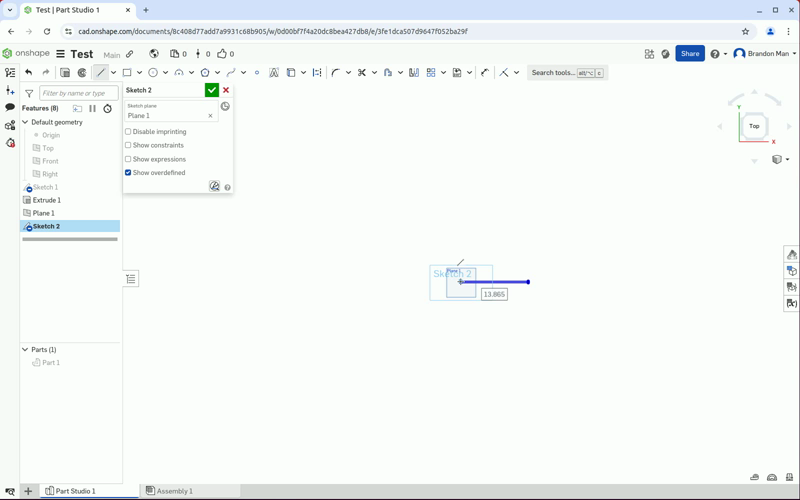
key_up(shift)
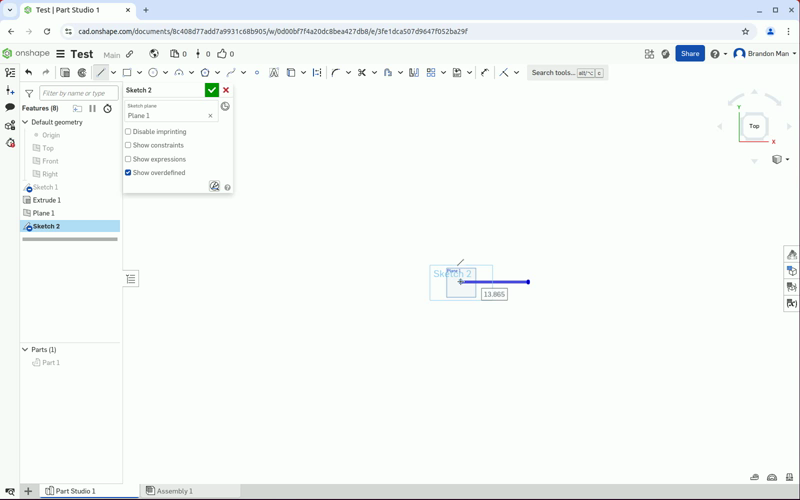
mouse_move(490, 281)
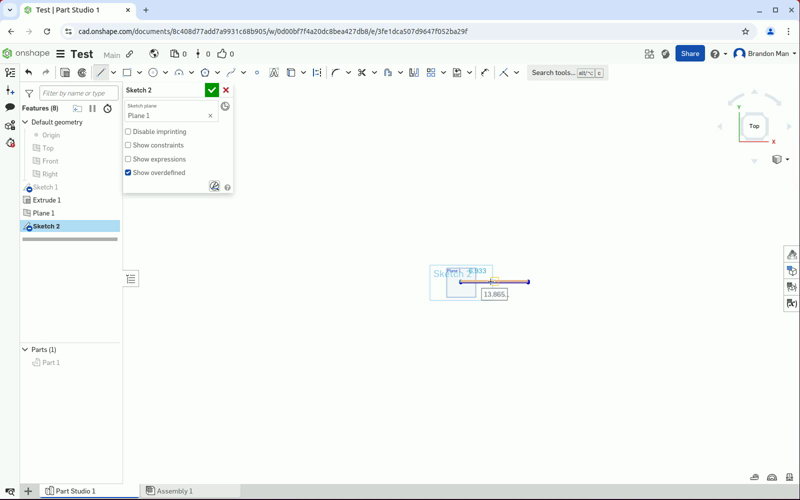
key_down(shift)
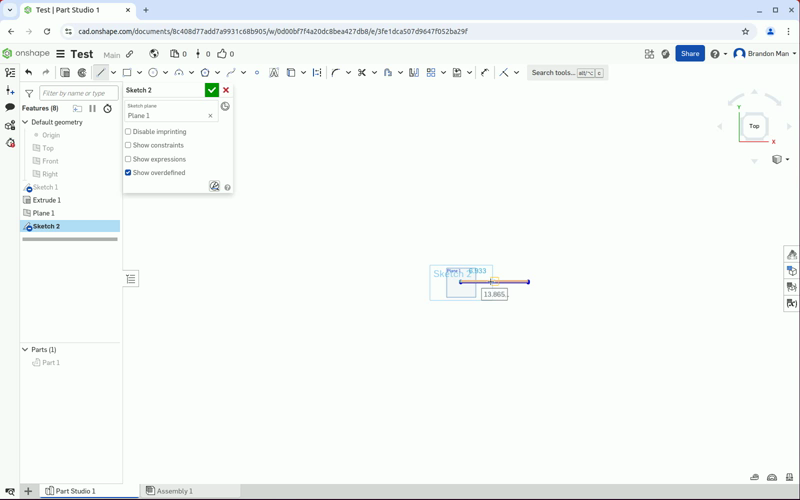
mouse_move(460, 282)
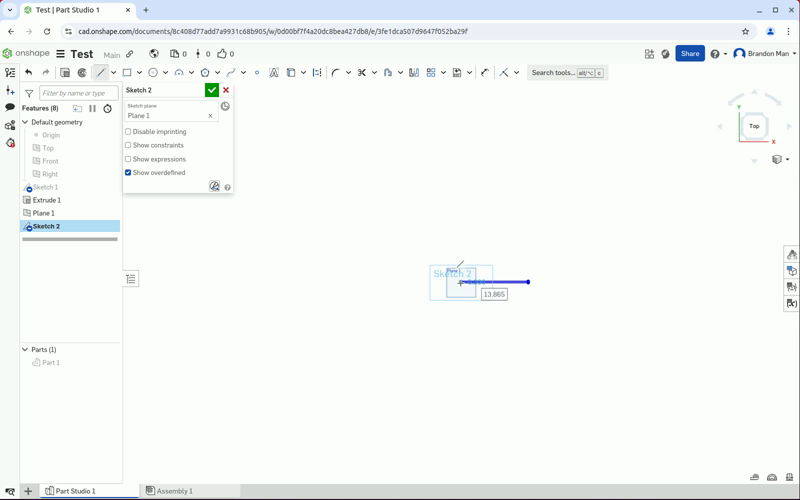
scroll(6)
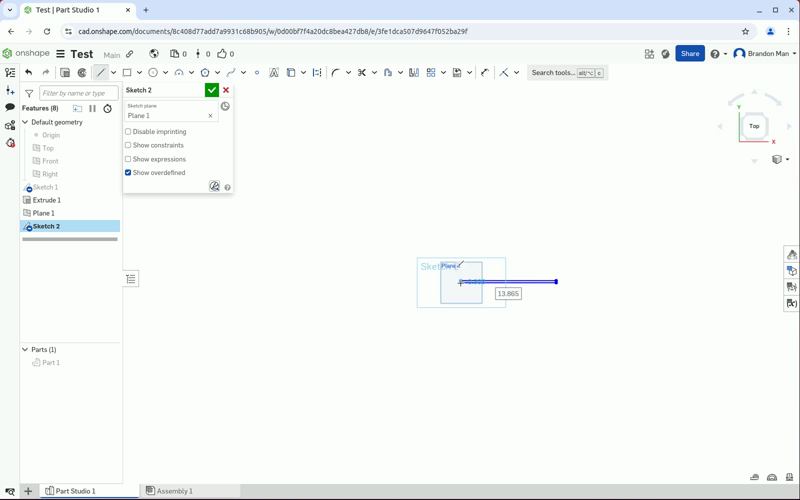
scroll(6)
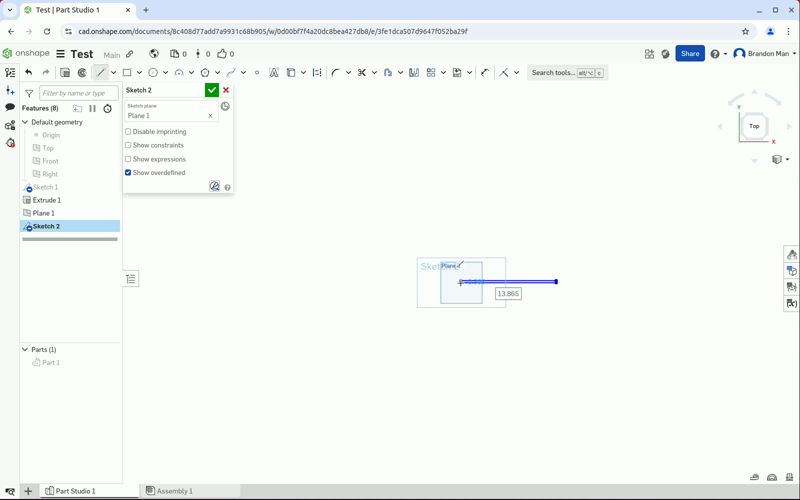
scroll(6)
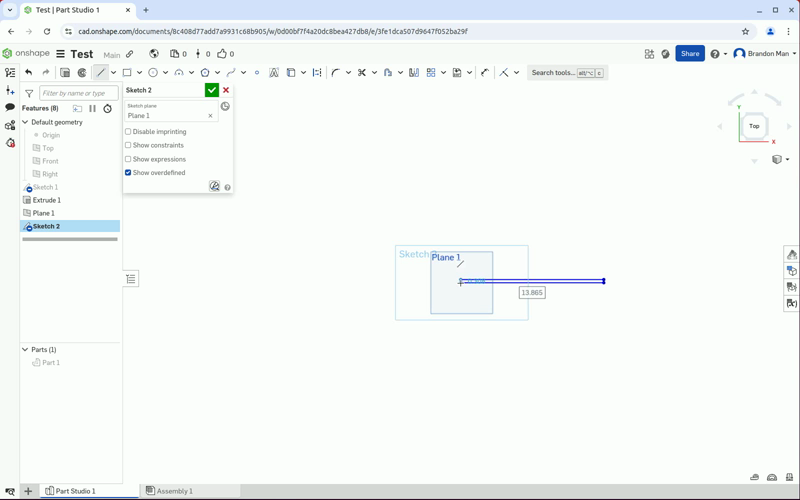
scroll(6)
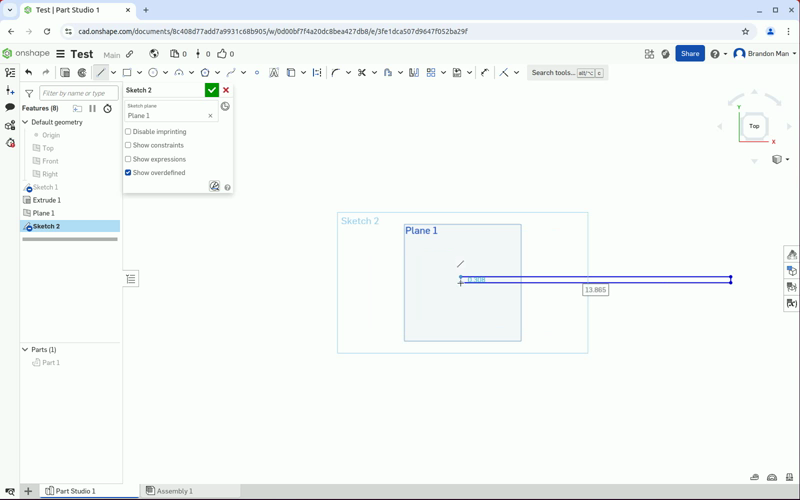
scroll(6)
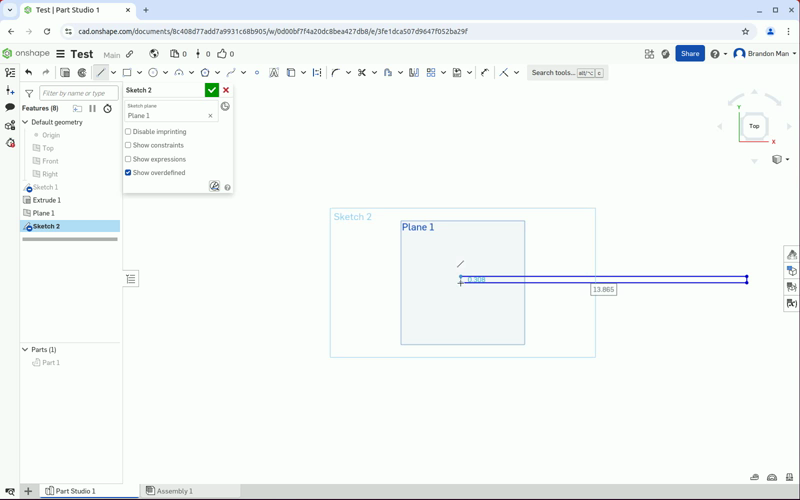
scroll(6)
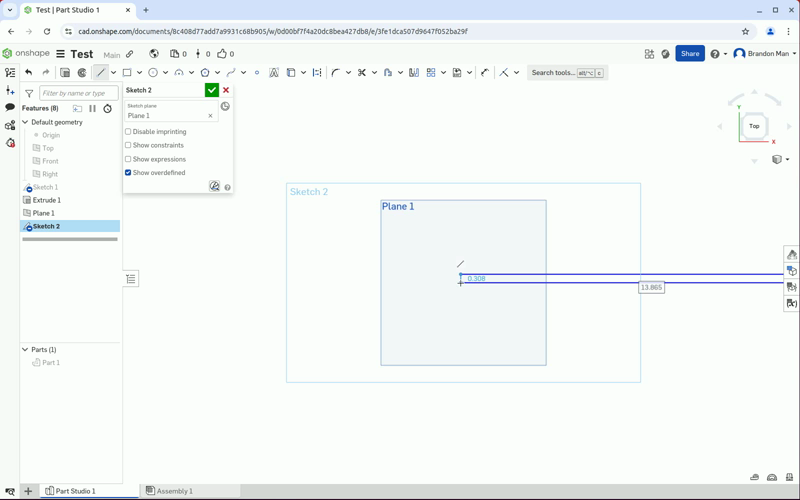
scroll(6)
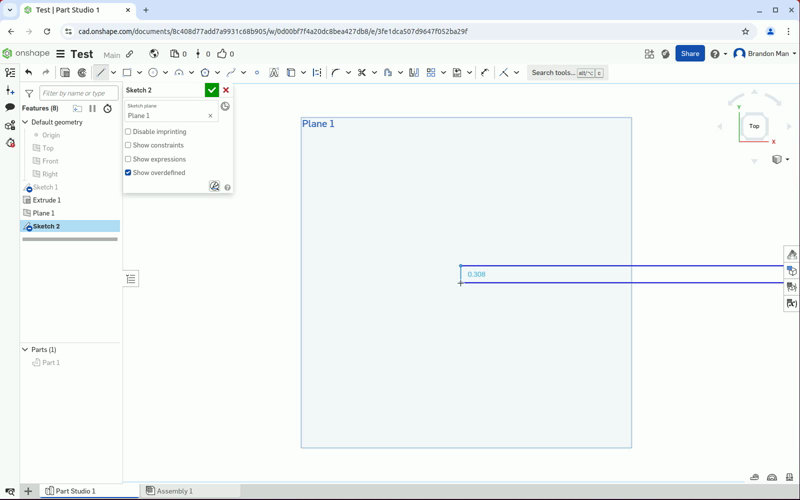
key_up(shift)
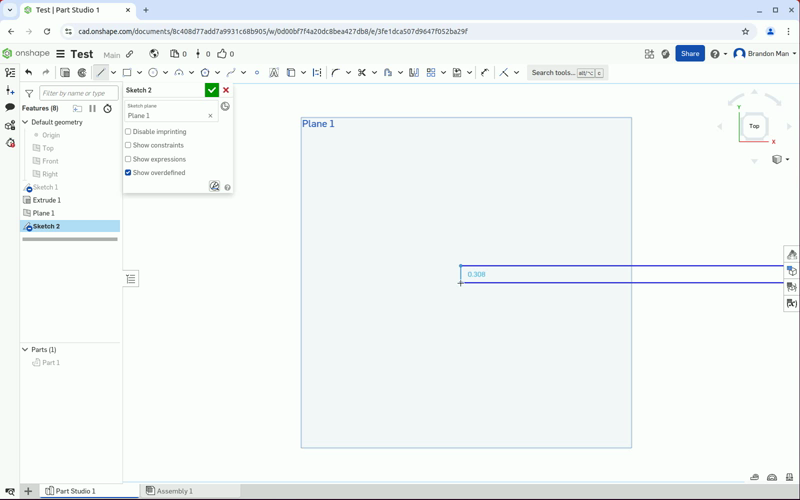
click(460, 282)
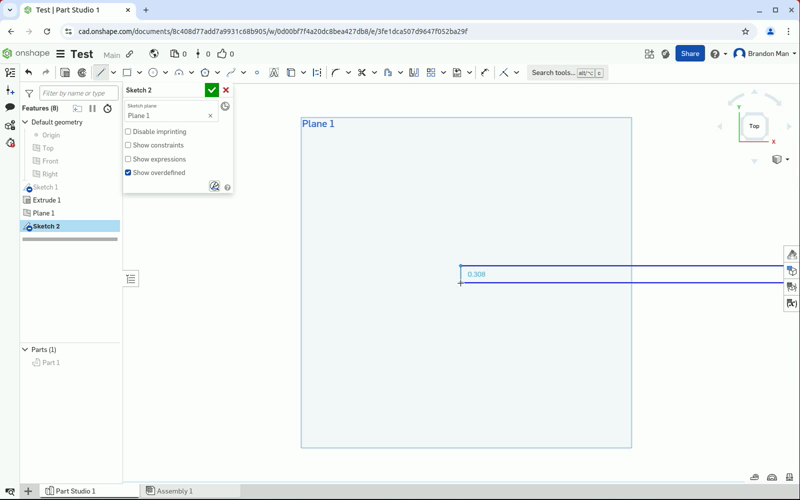
scroll(-6)
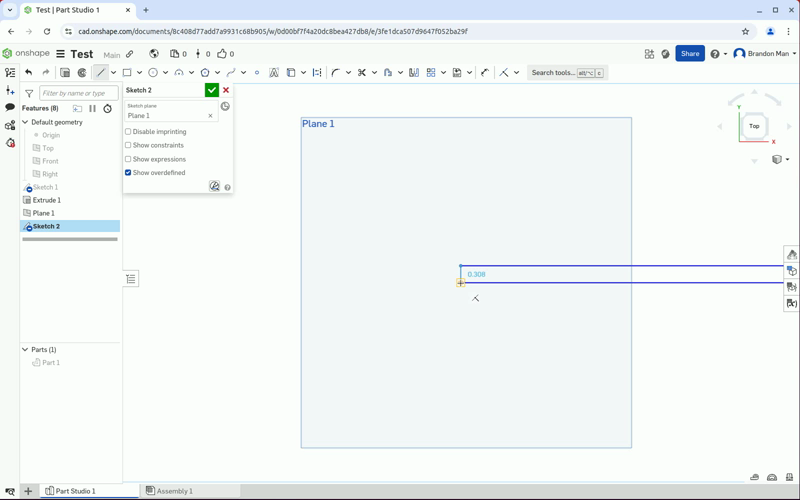
scroll(-6)
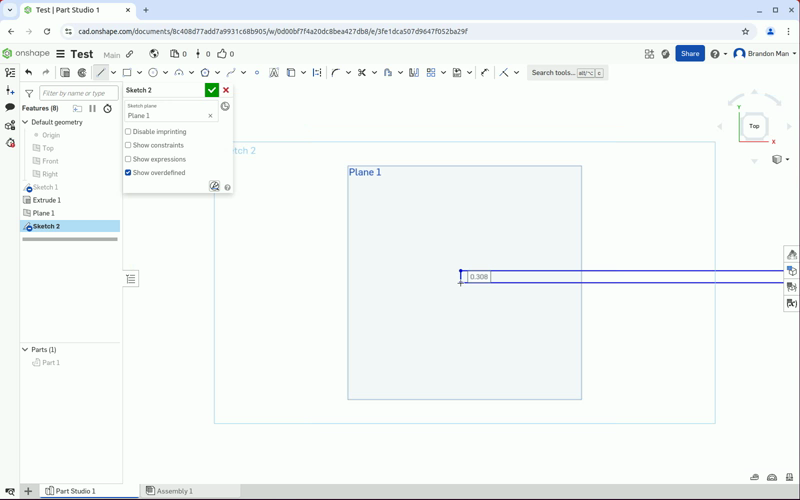
scroll(-6)
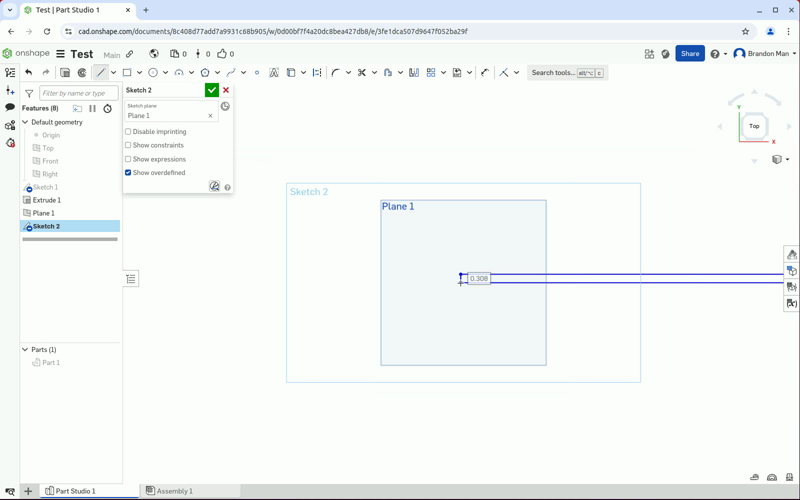
scroll(-6)
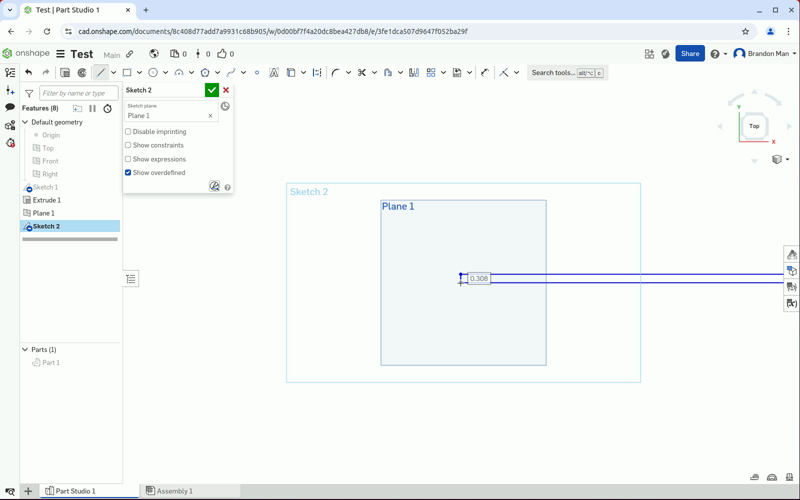
scroll(-6)
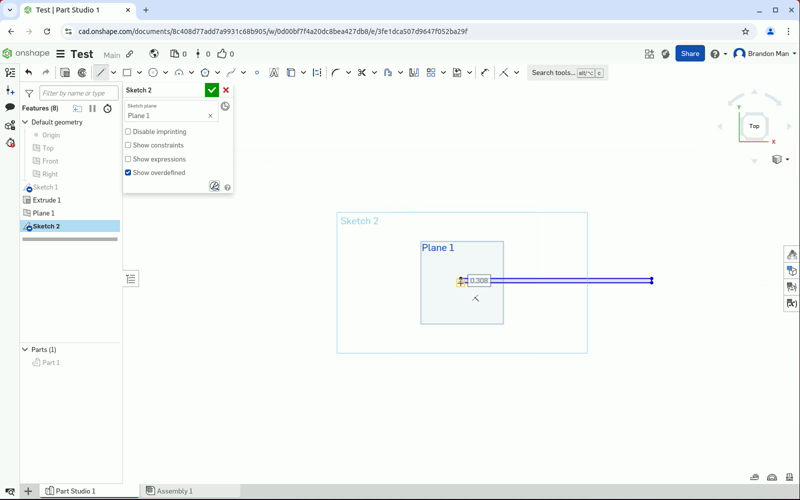
scroll(-6)
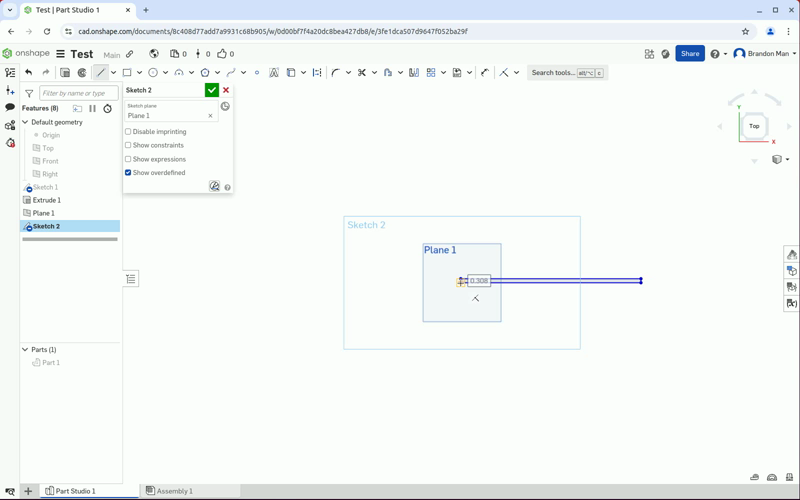
scroll(-6)
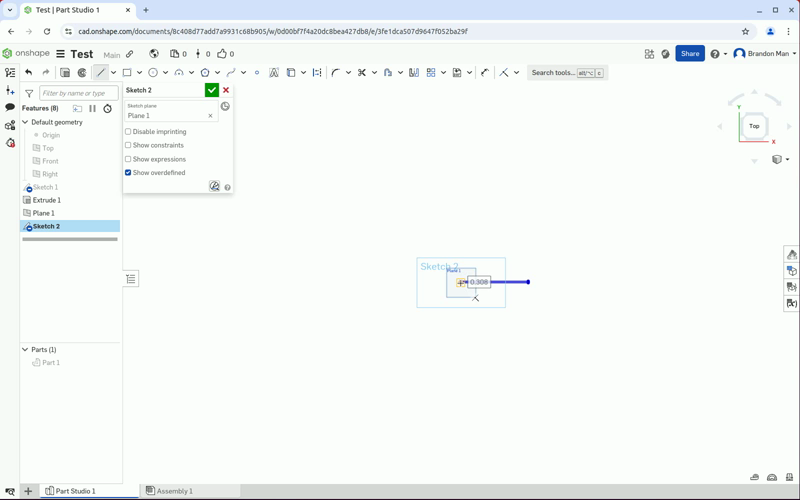
key(esc)
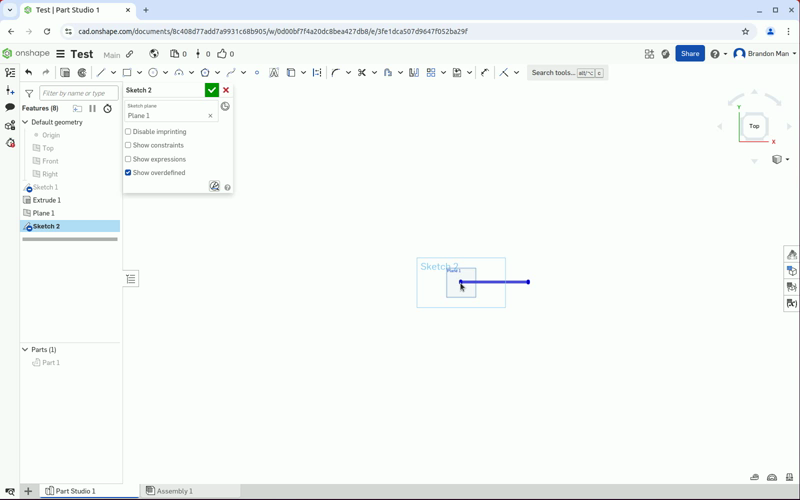
mouse_move(514, 282)
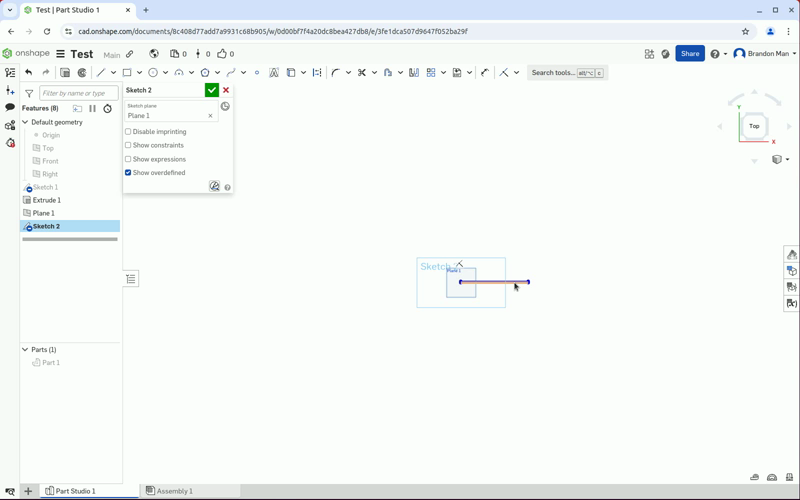
scroll(6)
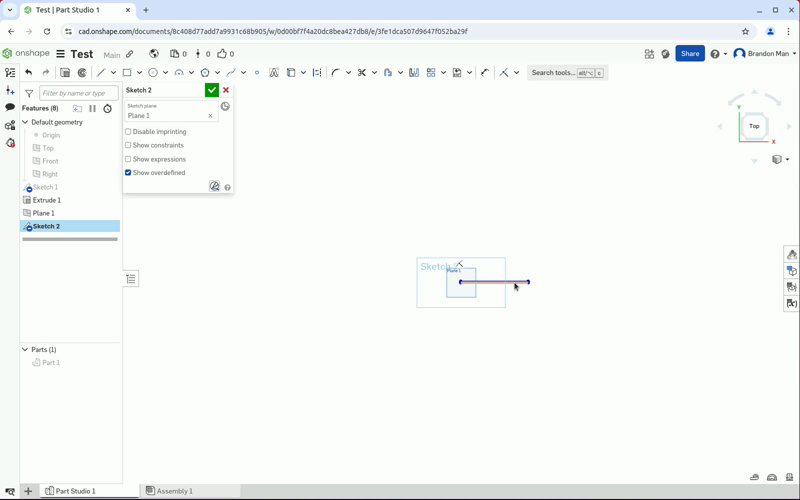
scroll(6)
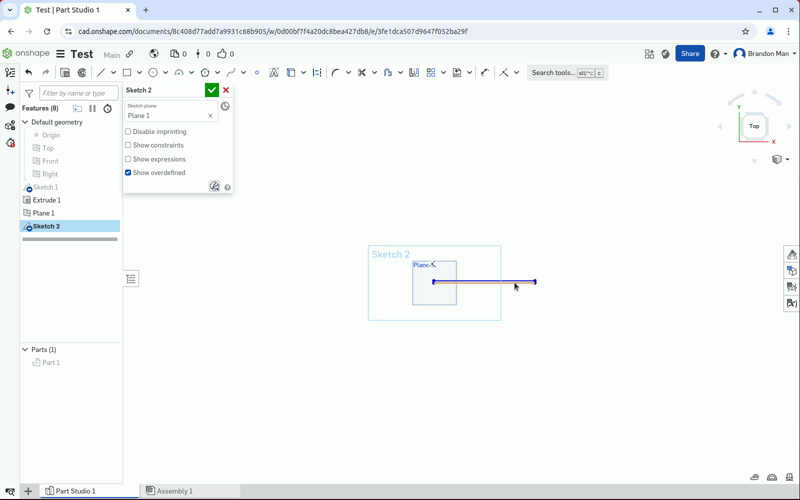
scroll(6)
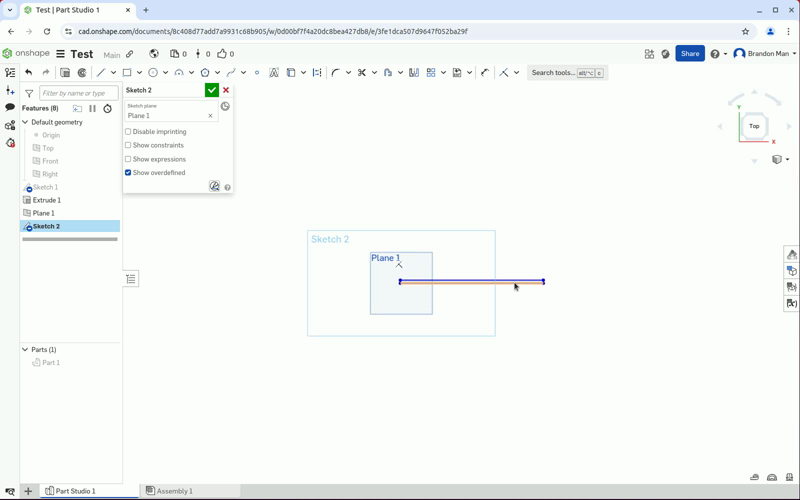
scroll(6)
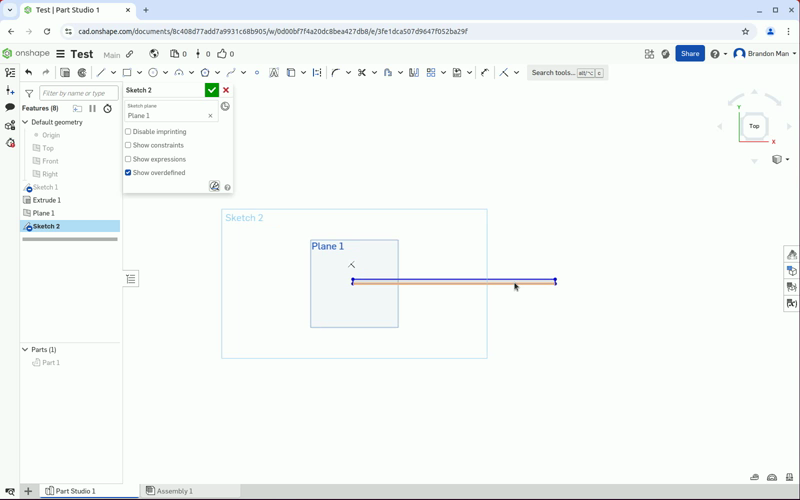
scroll(6)
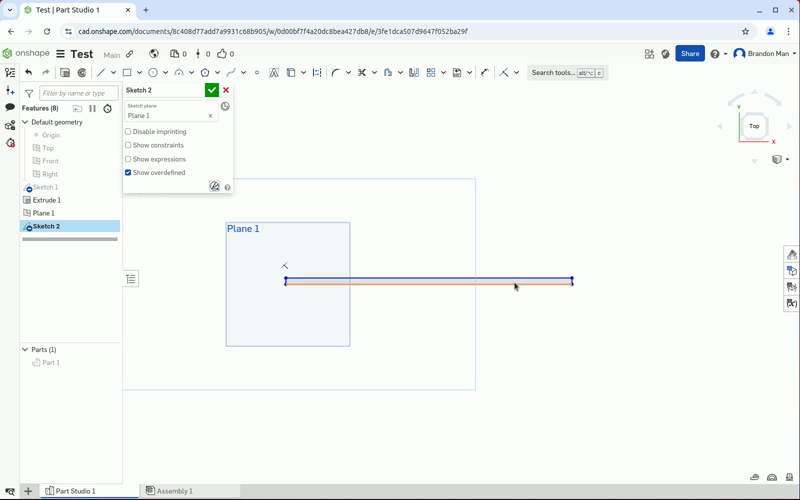
scroll(6)
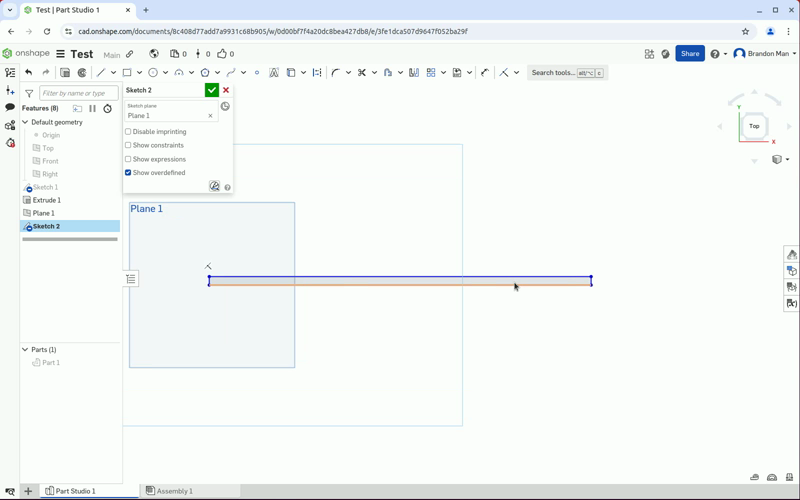
scroll(6)
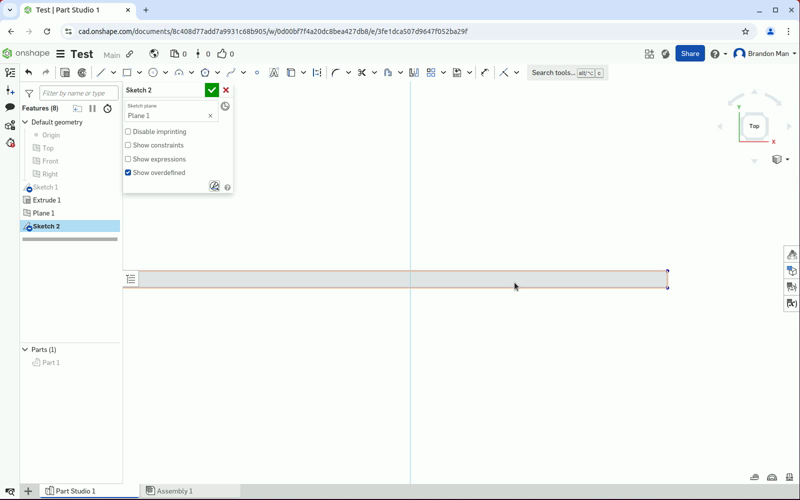
click(514, 282)
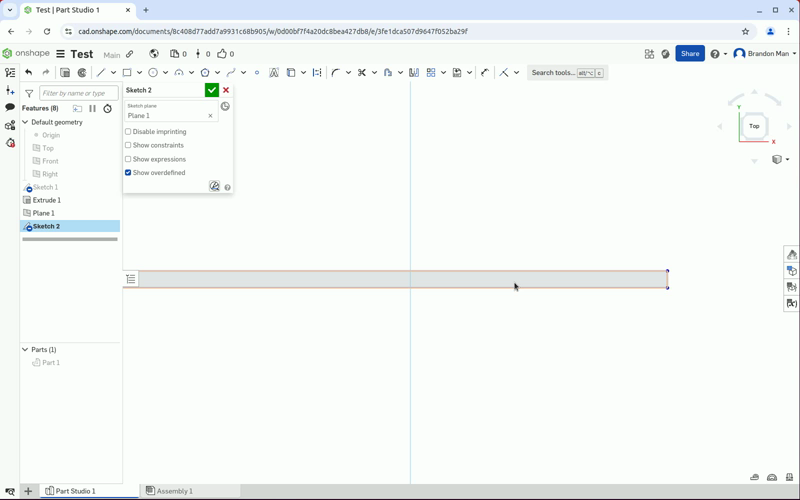
scroll(-6)
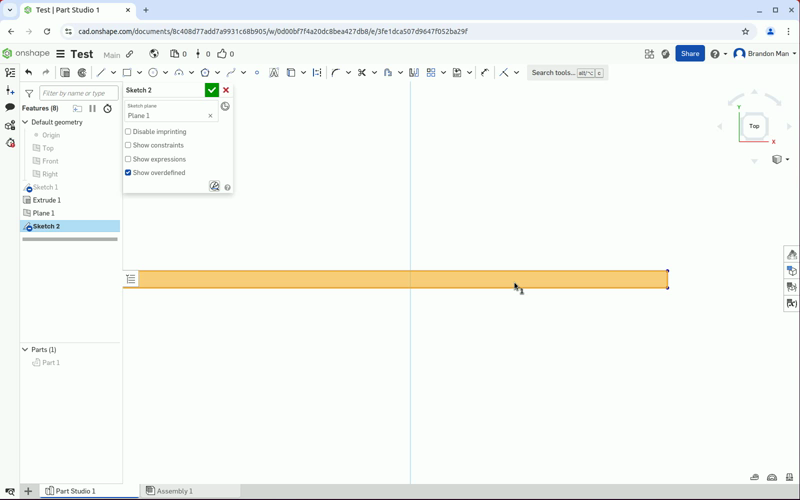
scroll(-6)
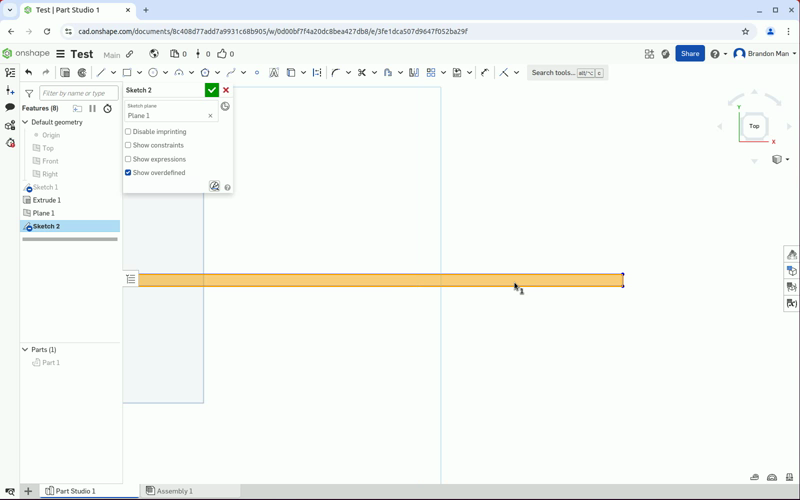
scroll(-6)
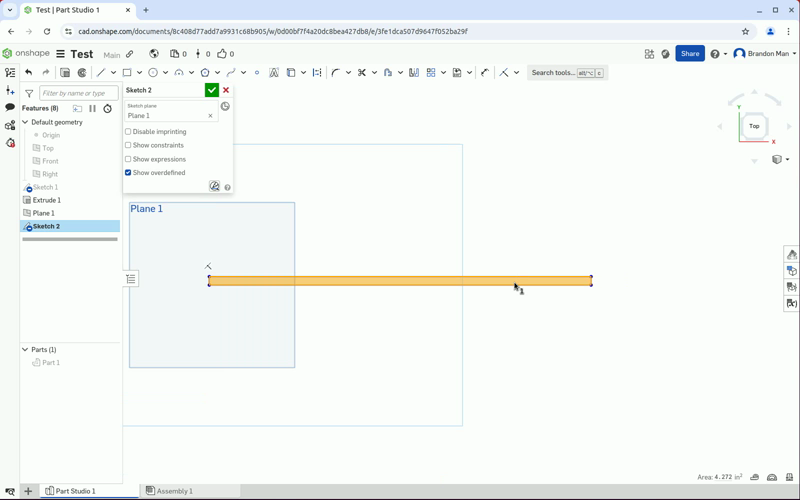
scroll(-6)
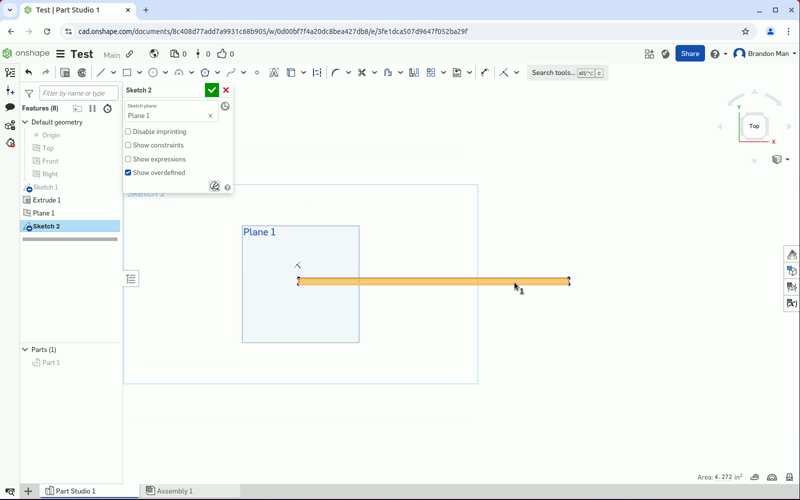
scroll(-6)
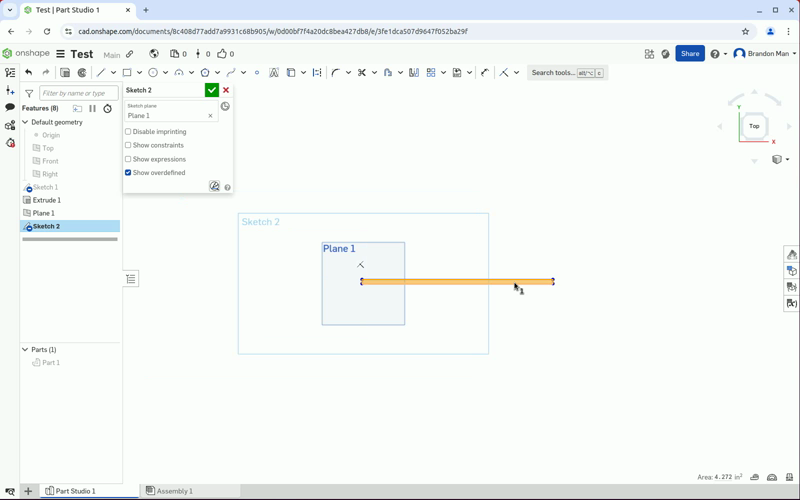
scroll(-6)
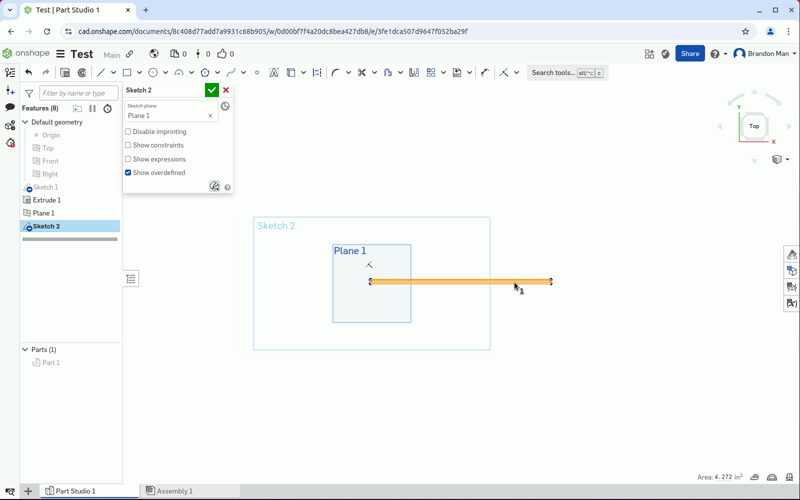
scroll(-6)
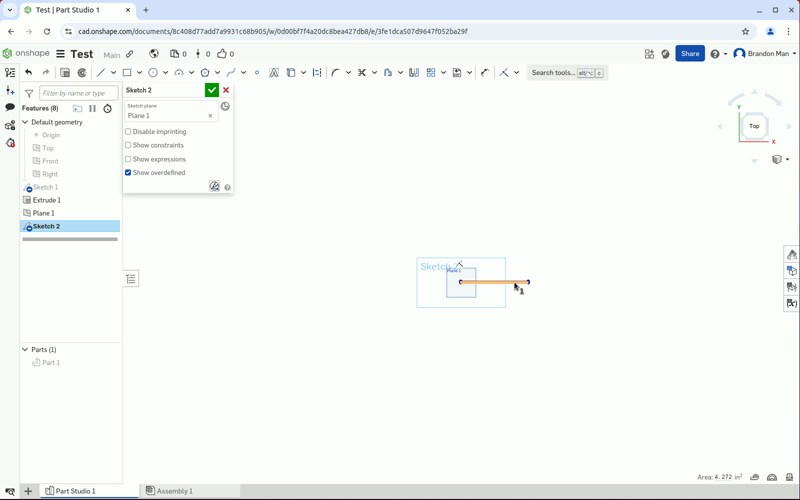
mouse_move(73, 352)
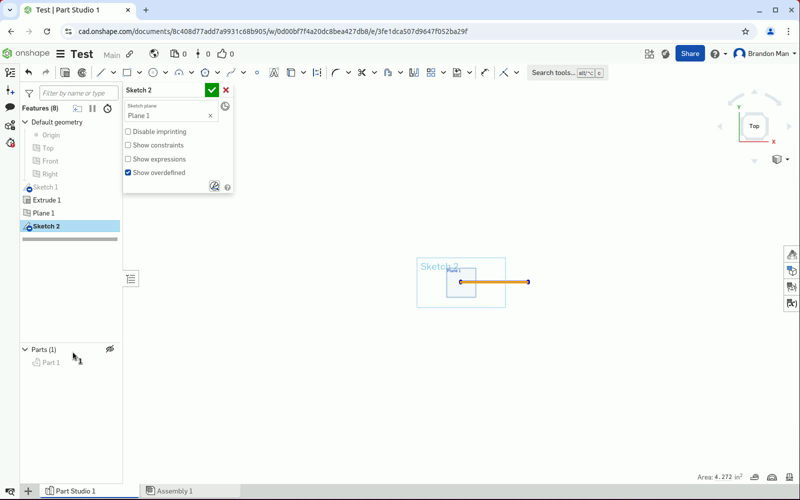
key(shift+y)
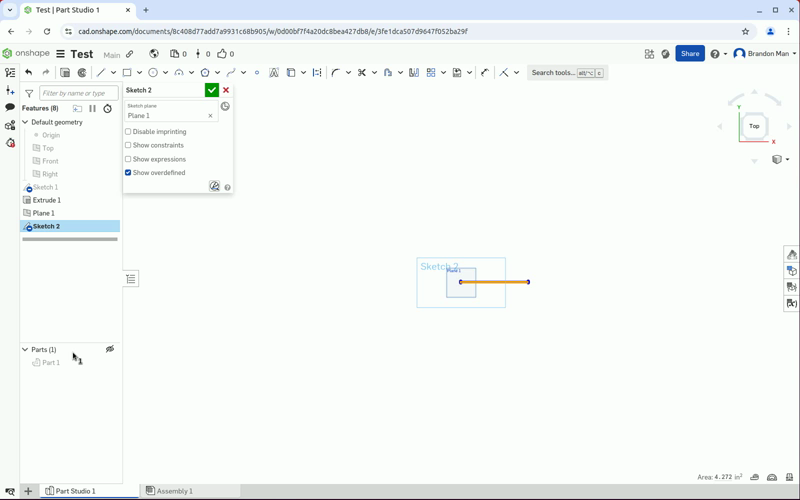
key(shift+e)
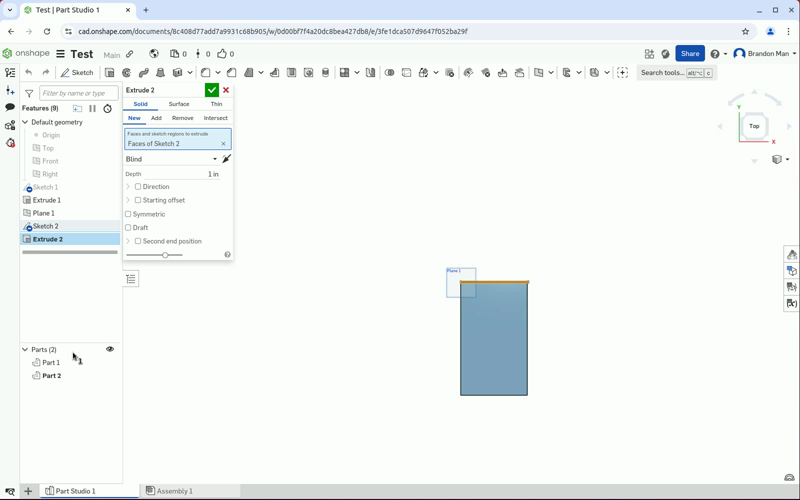
mouse_move(143, 106)
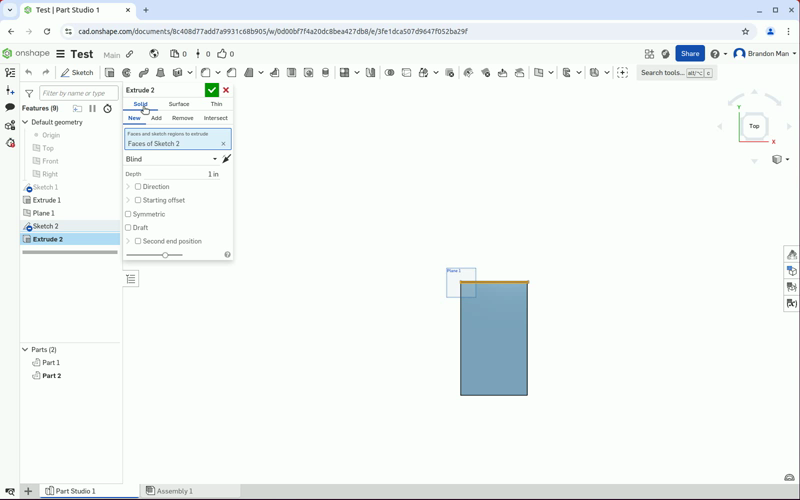
click(143, 106)
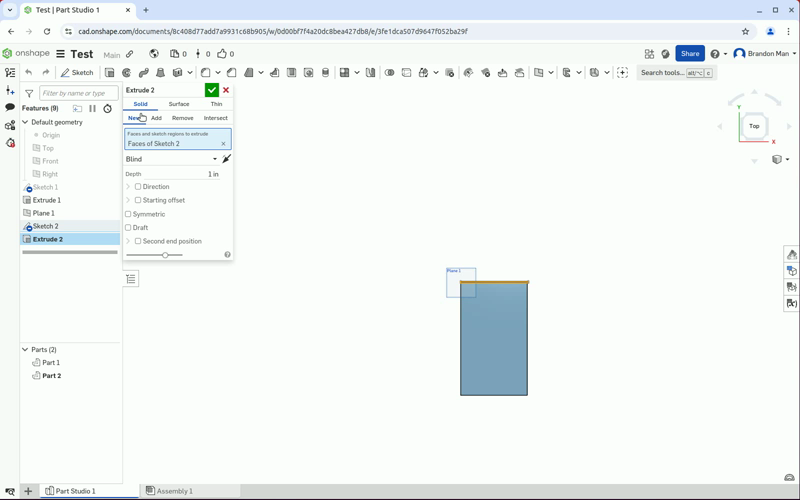
mouse_move(137, 120)
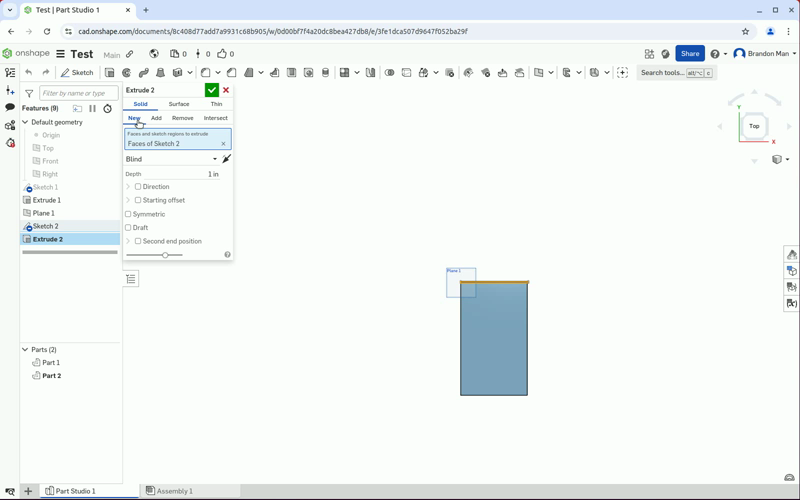
click(137, 120)
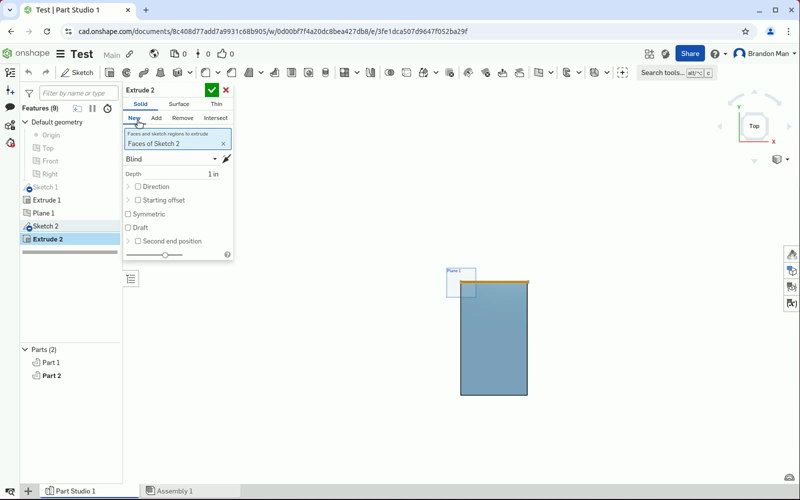
key(tab, 4)
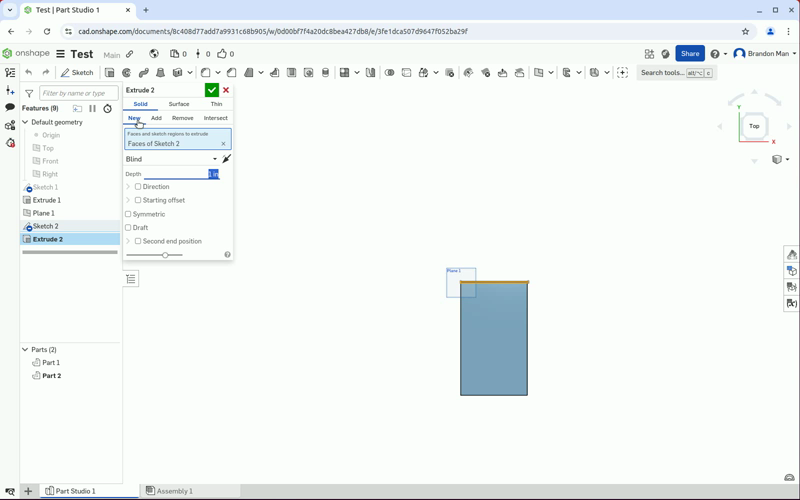
text(20.22)
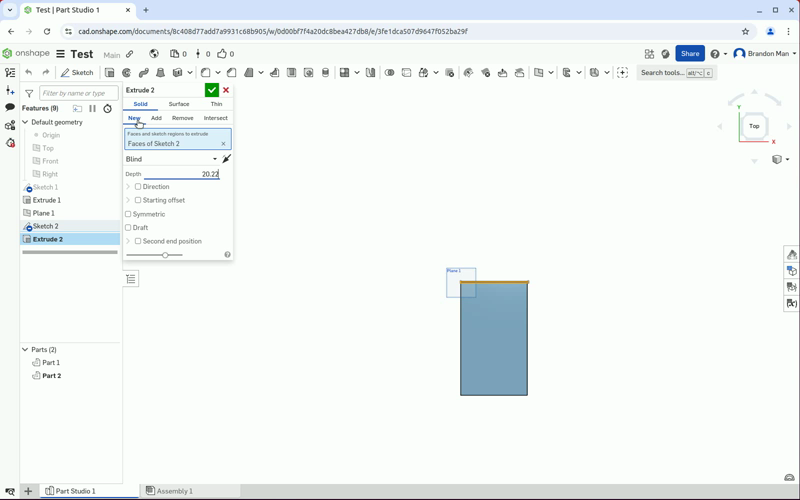
key(tab, 3)
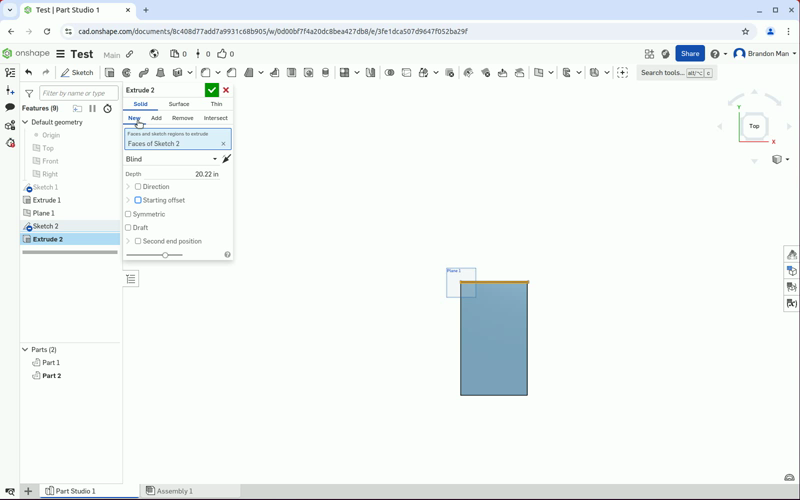
key(tab, 2)
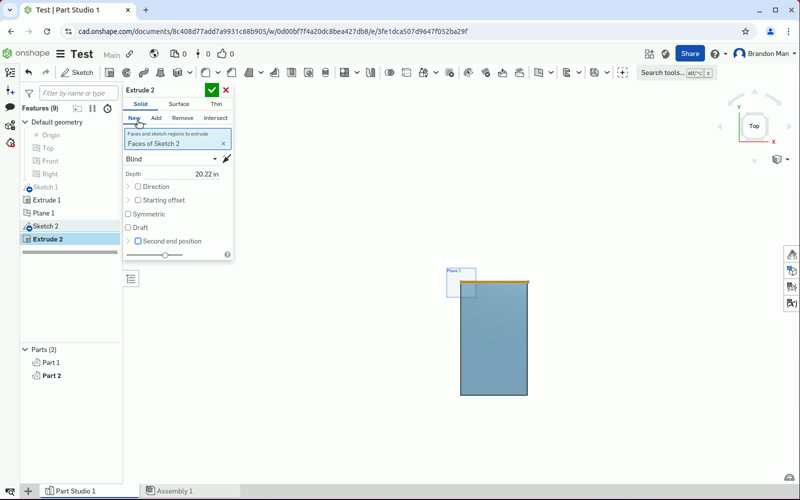
key(space)
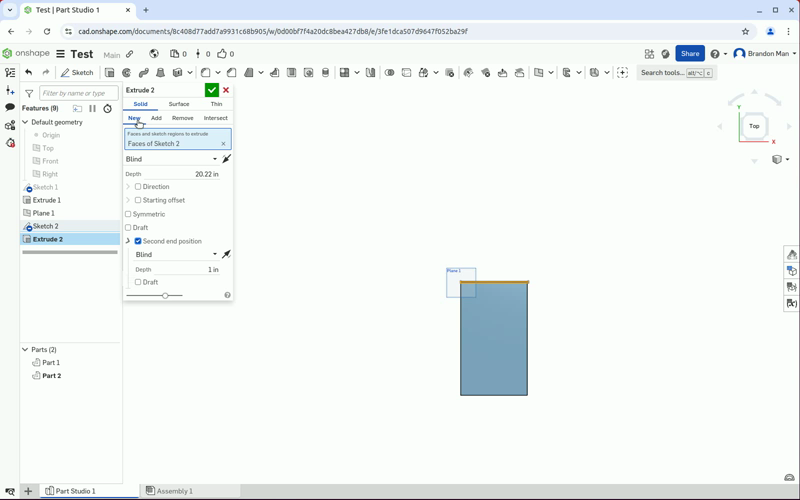
key(tab, 3)
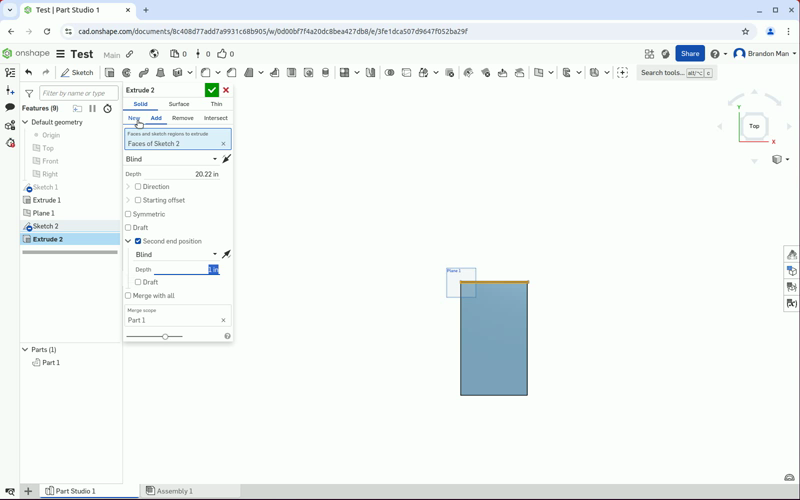
text(0.241)
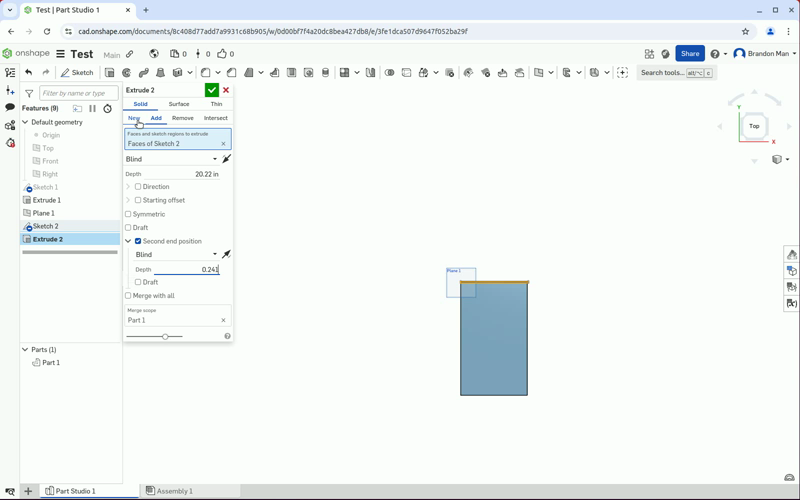
key(enter)
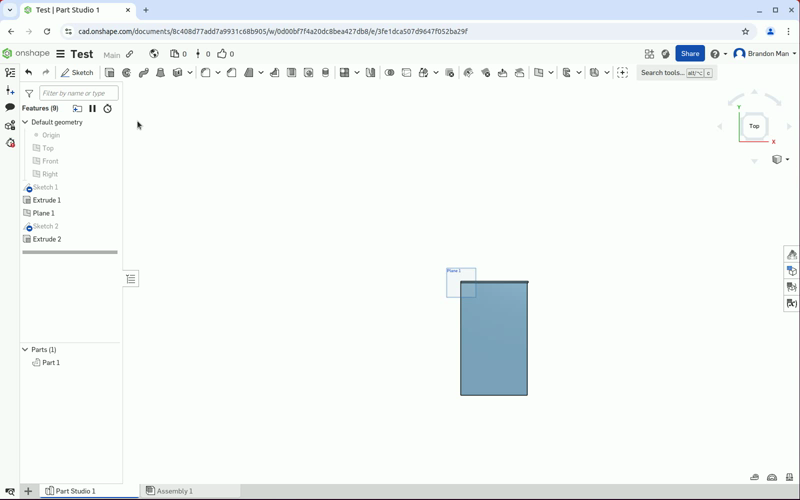
key(shift+h)
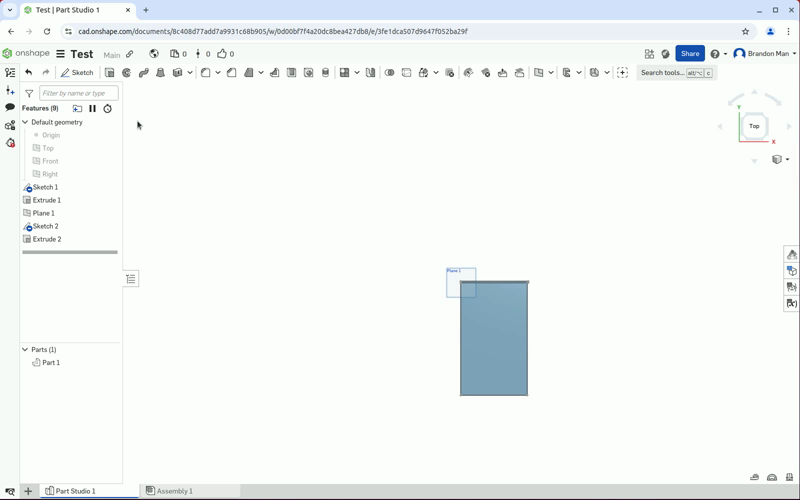
key(shift+h)
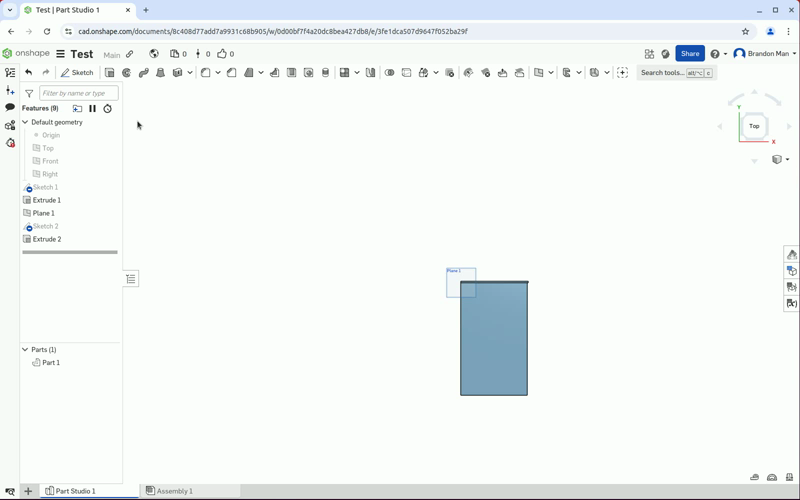
mouse_move(73, 189)
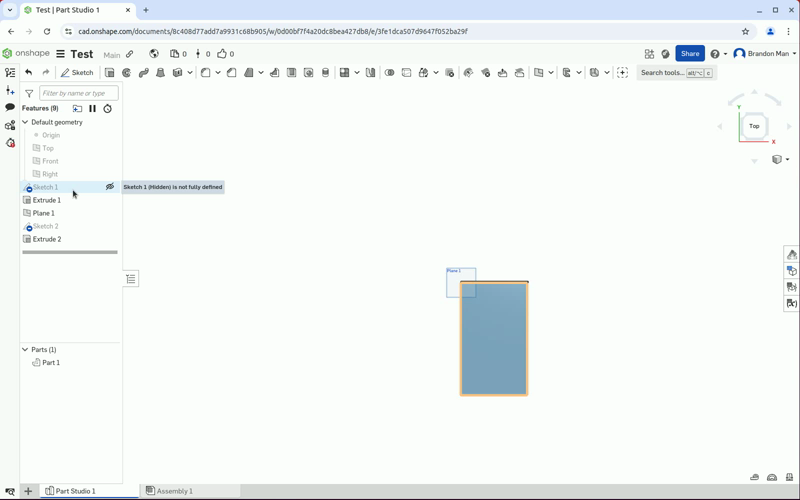
click(73, 189)
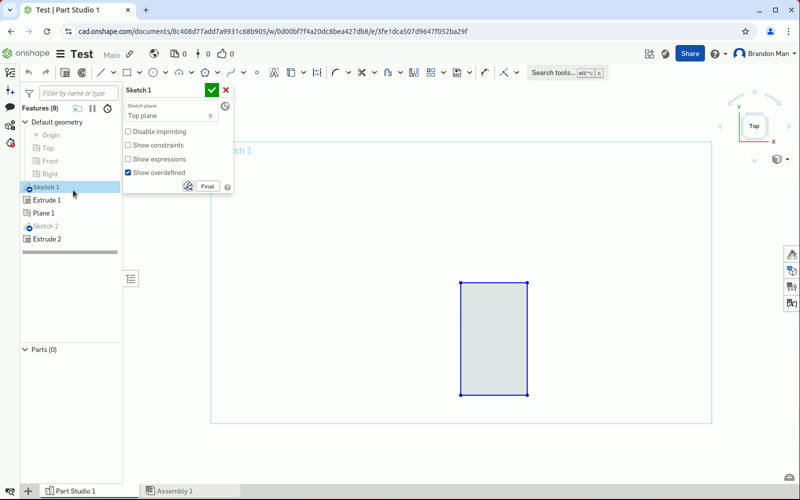
mouse_move(229, 92)
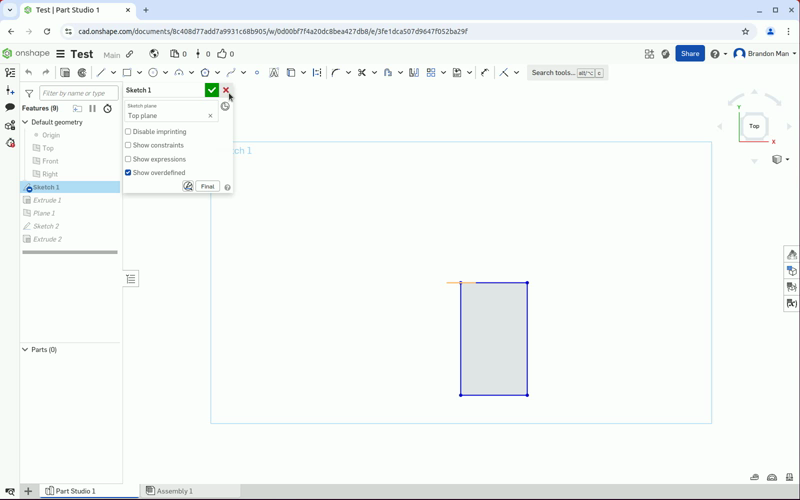
click(229, 92)
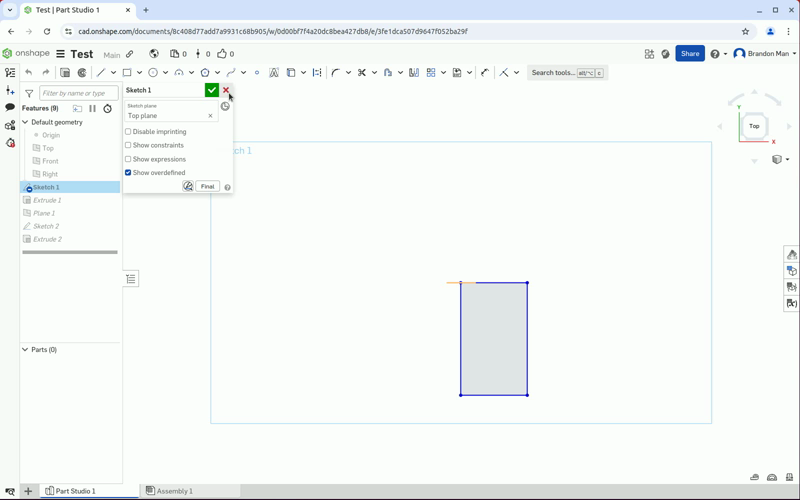
key(shift+s)
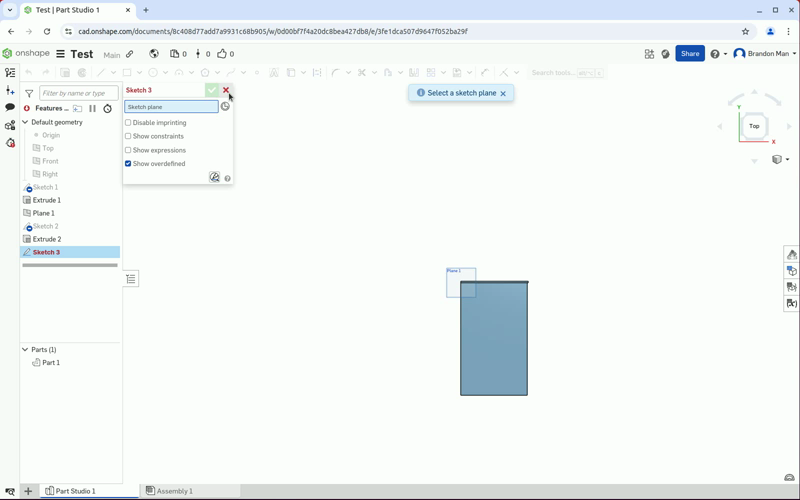
mouse_move(73, 150)
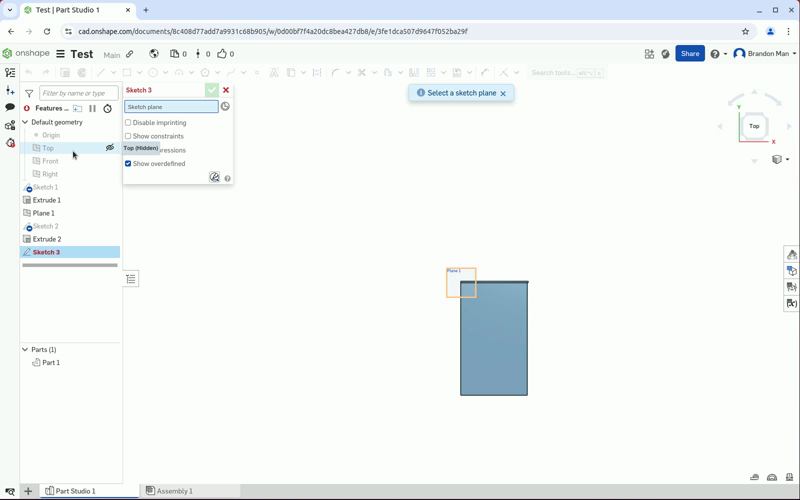
click(73, 150)
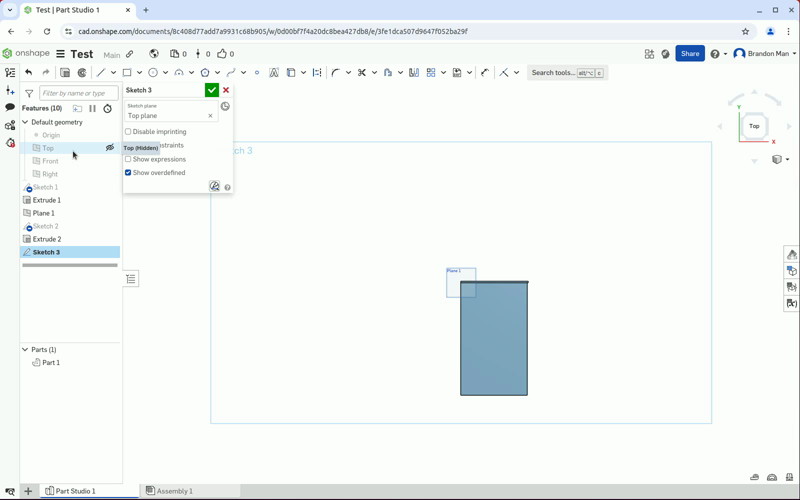
mouse_move(73, 352)
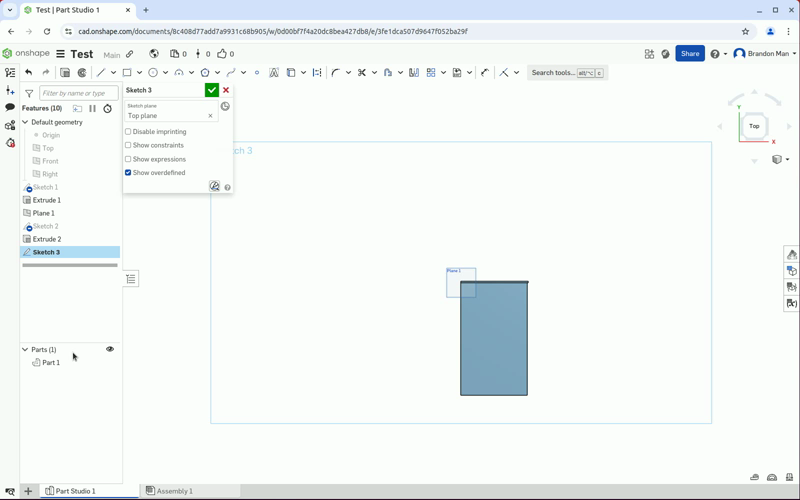
key(y)
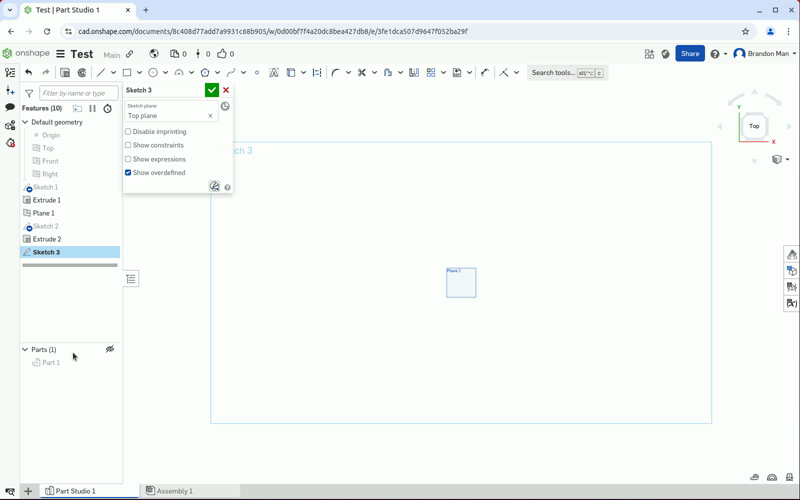
key(l)
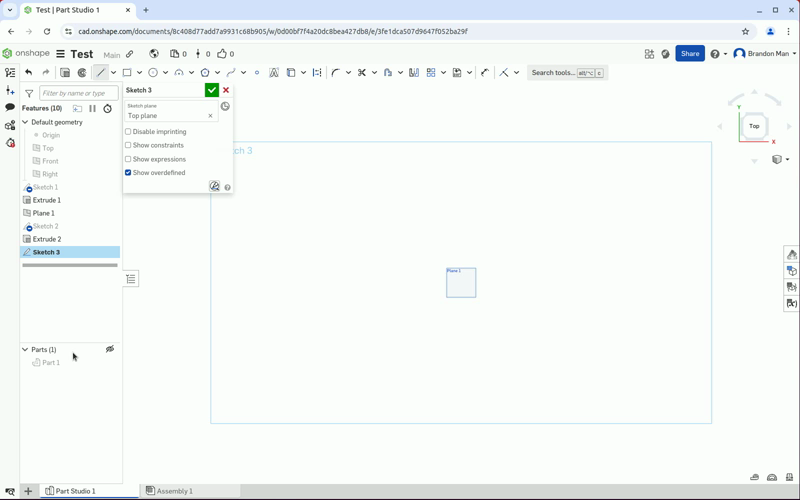
key_down(shift)
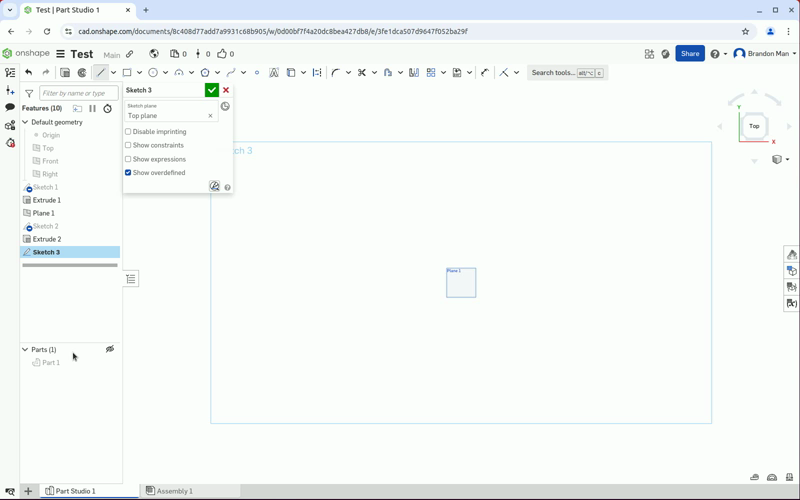
mouse_move(459, 395)
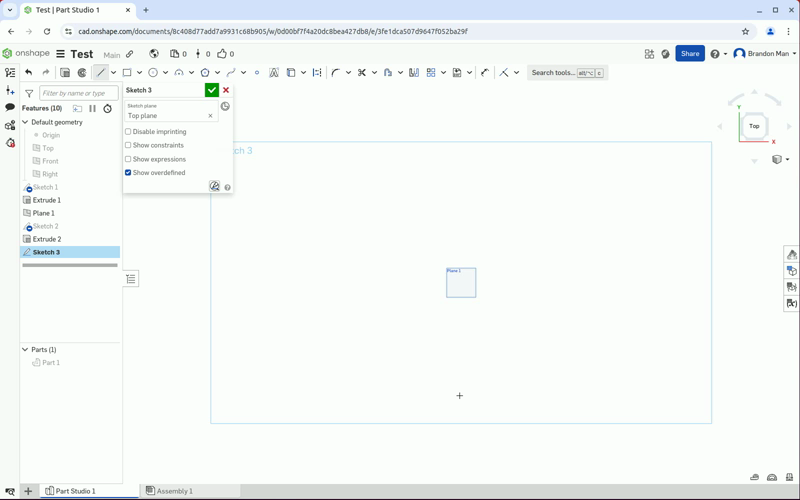
click(459, 395)
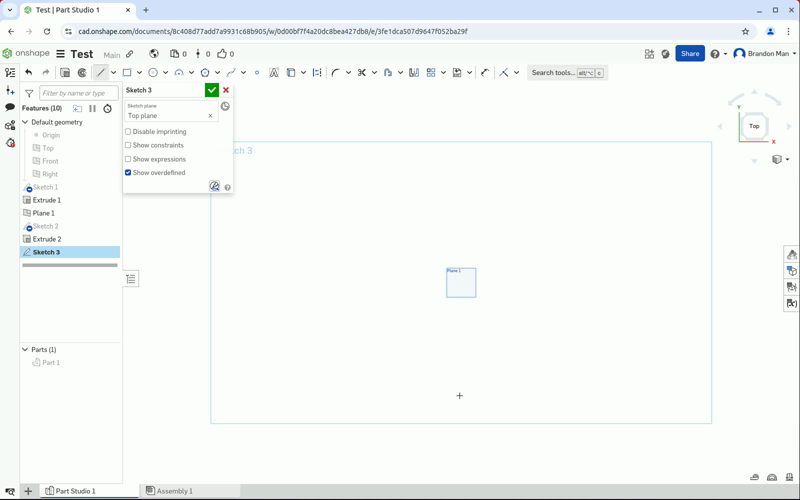
key_up(shift)
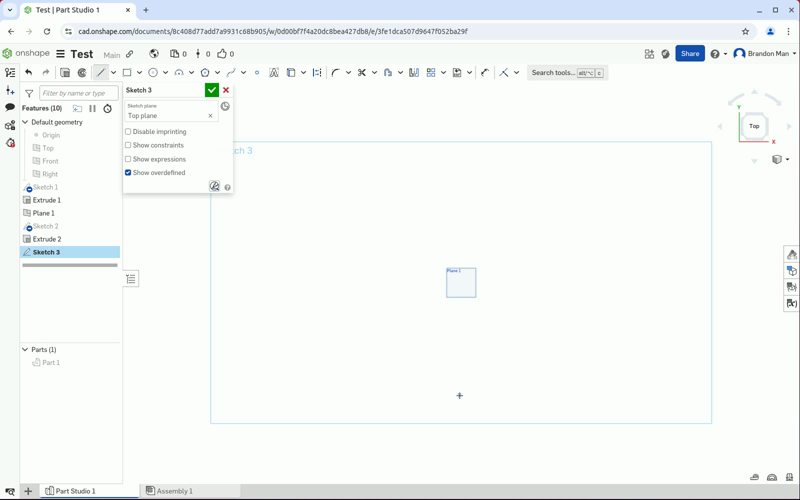
key_down(shift)
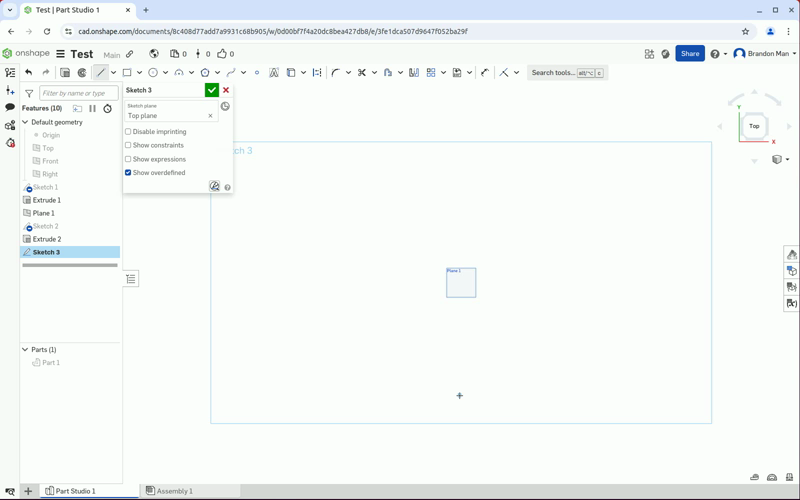
mouse_move(489, 395)
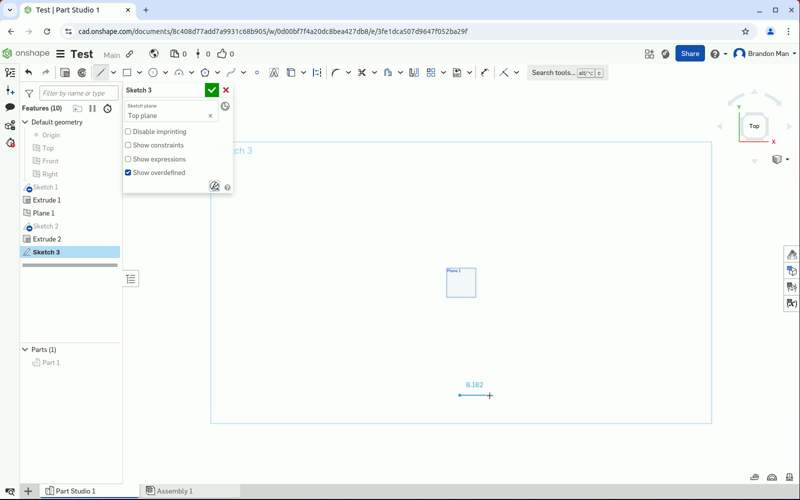
mouse_move(460, 395)
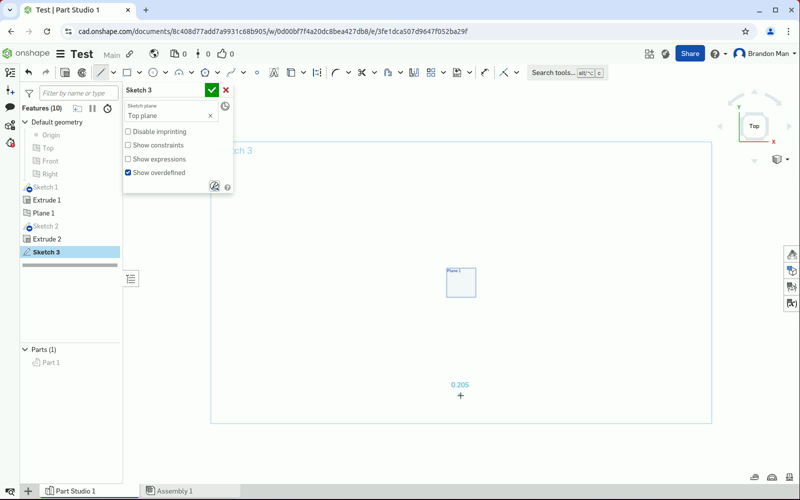
scroll(6)
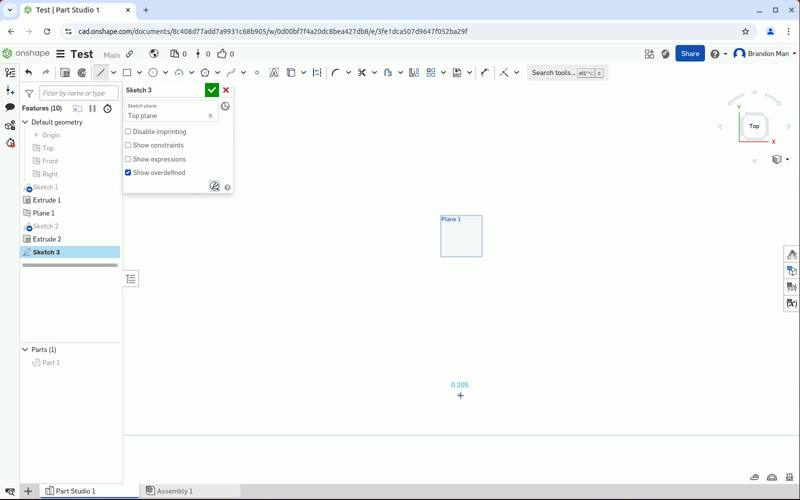
scroll(6)
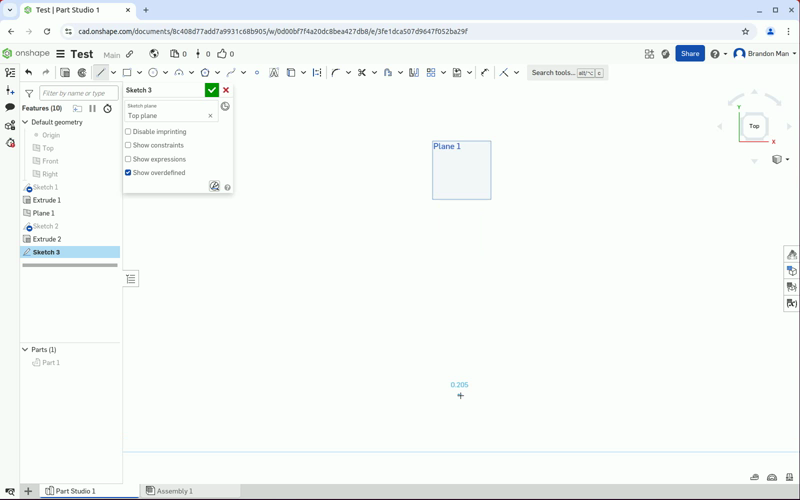
scroll(6)
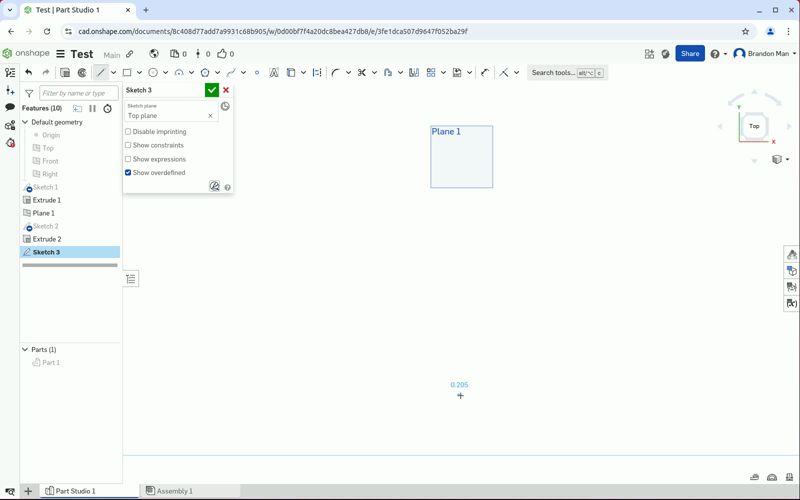
scroll(6)
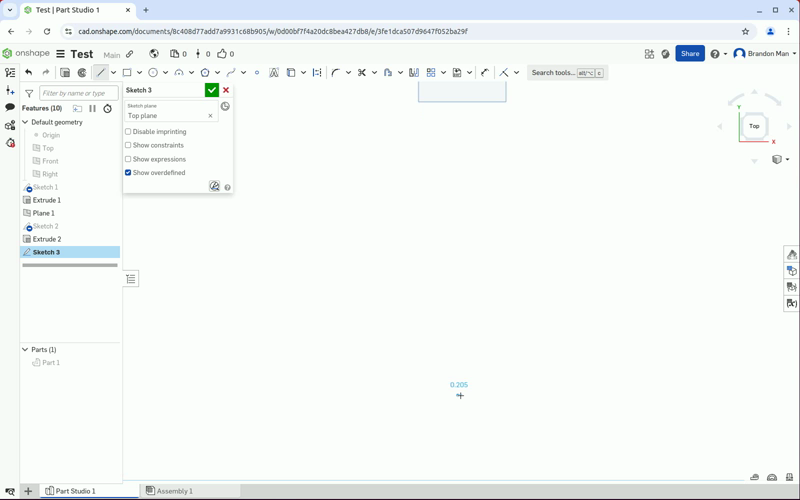
scroll(6)
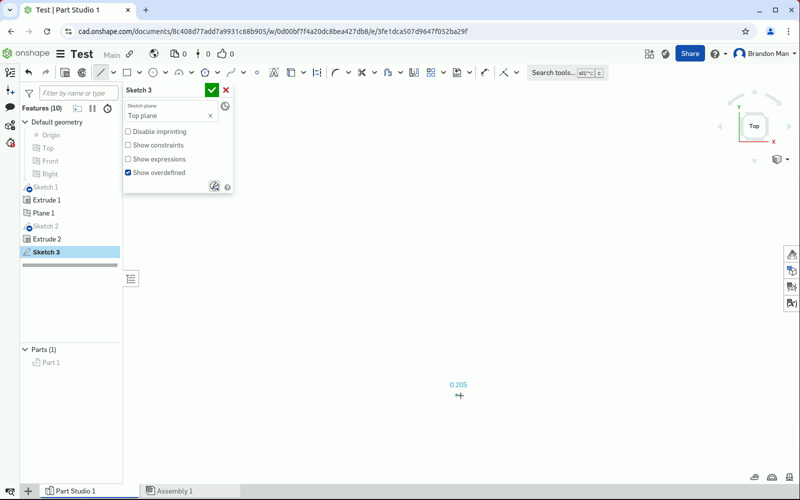
scroll(6)
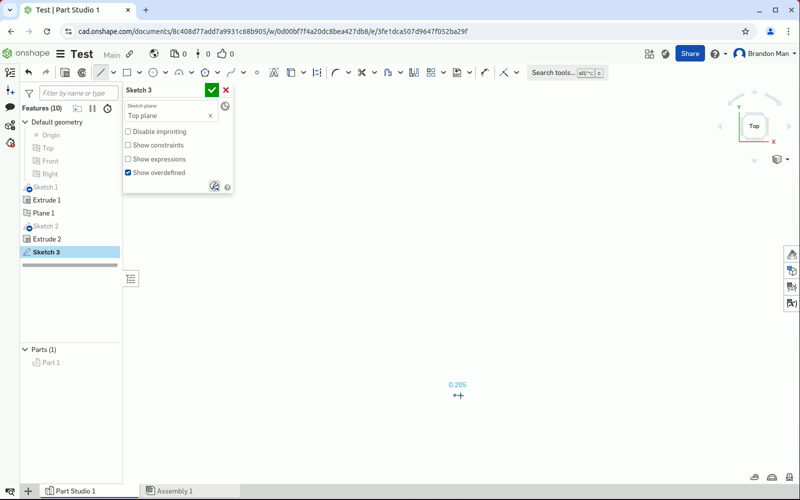
scroll(6)
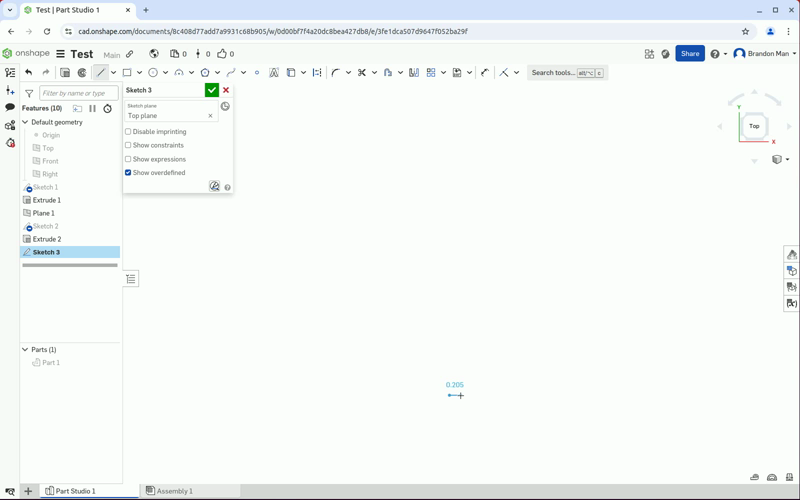
click(460, 395)
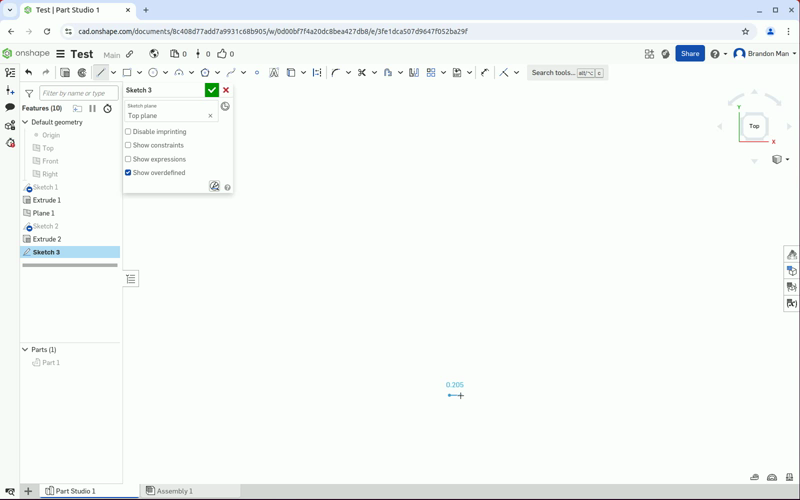
scroll(-6)
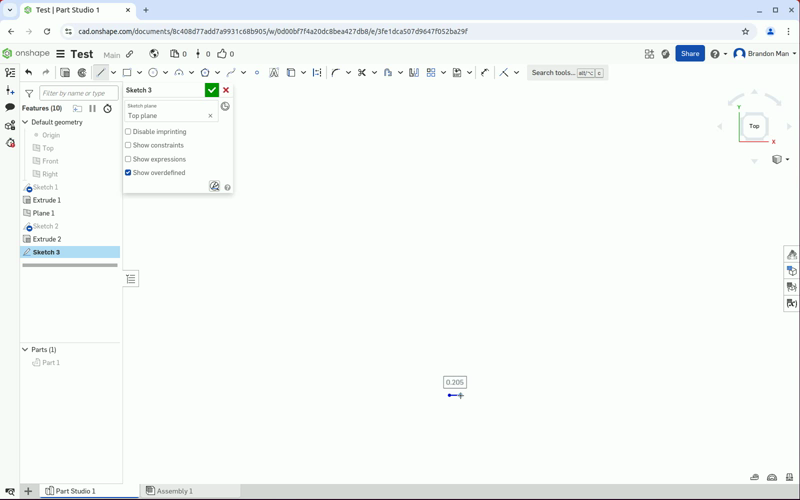
scroll(-6)
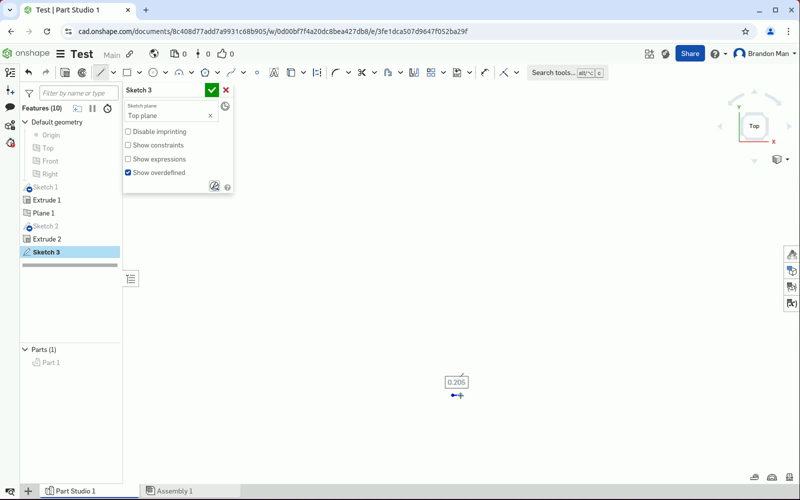
scroll(-6)
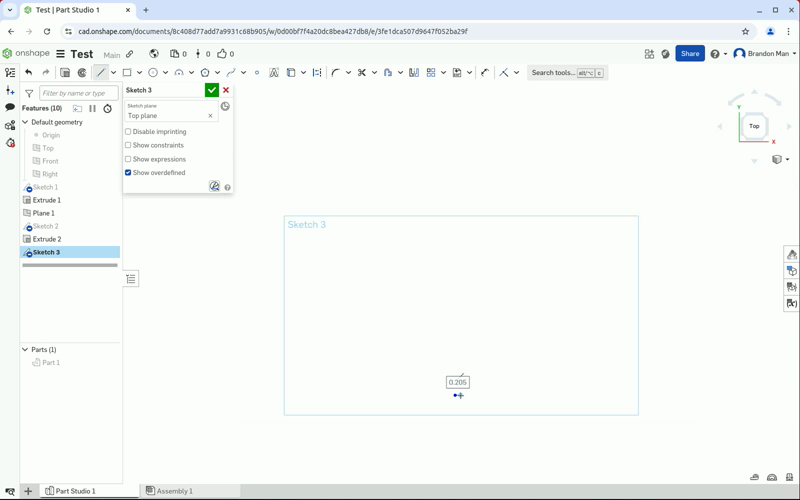
scroll(-6)
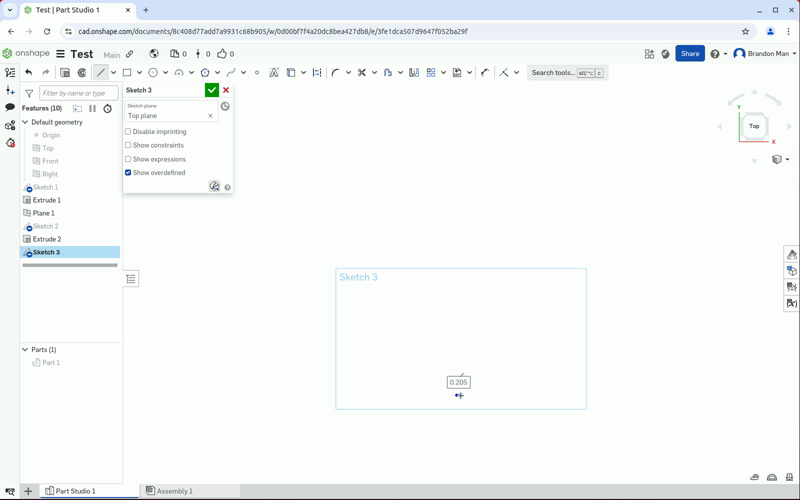
scroll(-6)
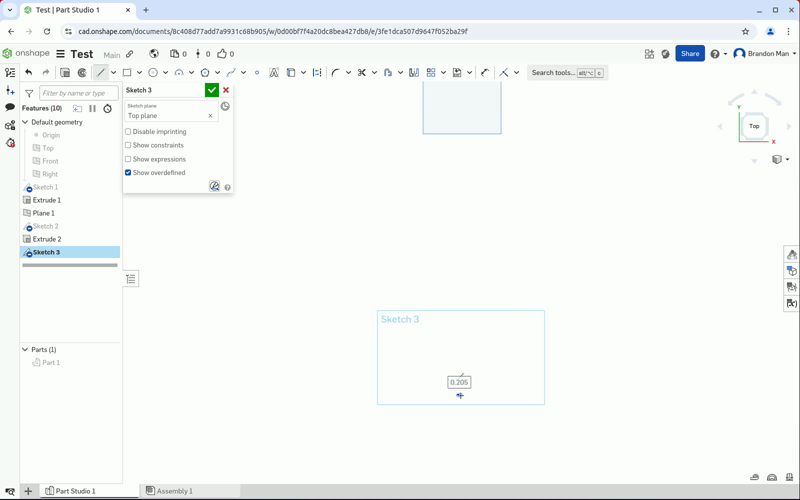
scroll(-6)
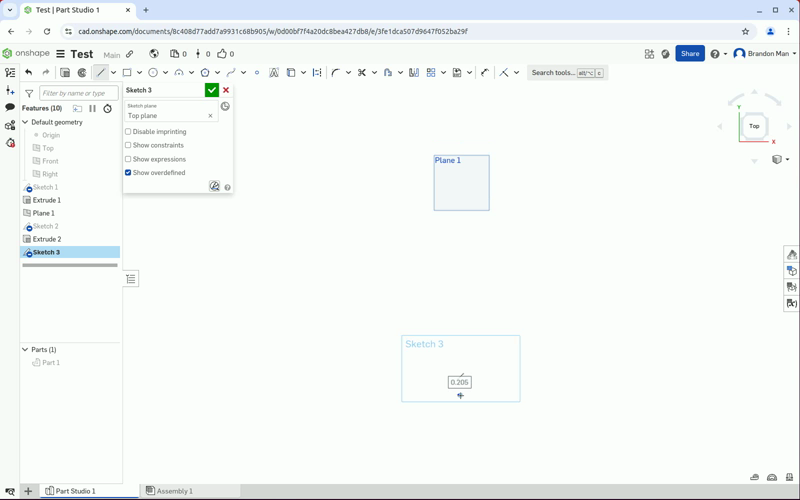
scroll(-6)
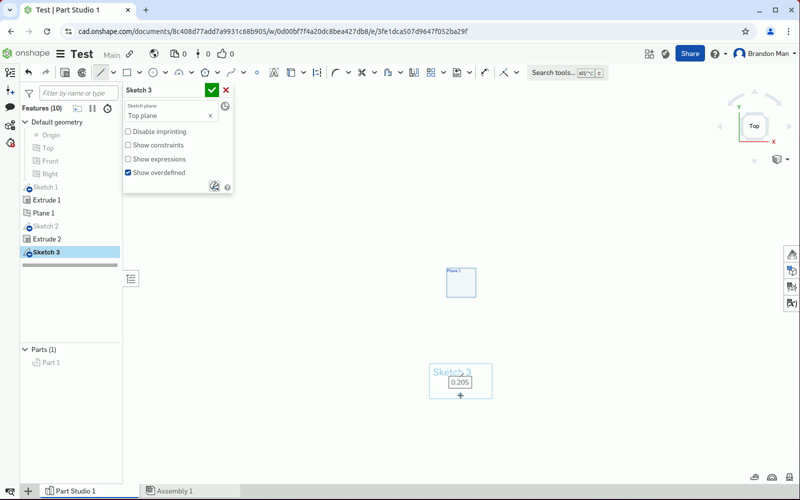
key_up(shift)
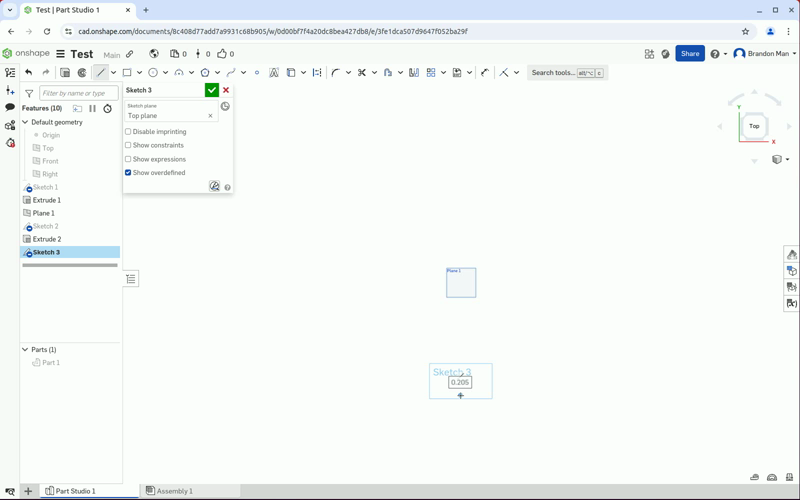
key_down(shift)
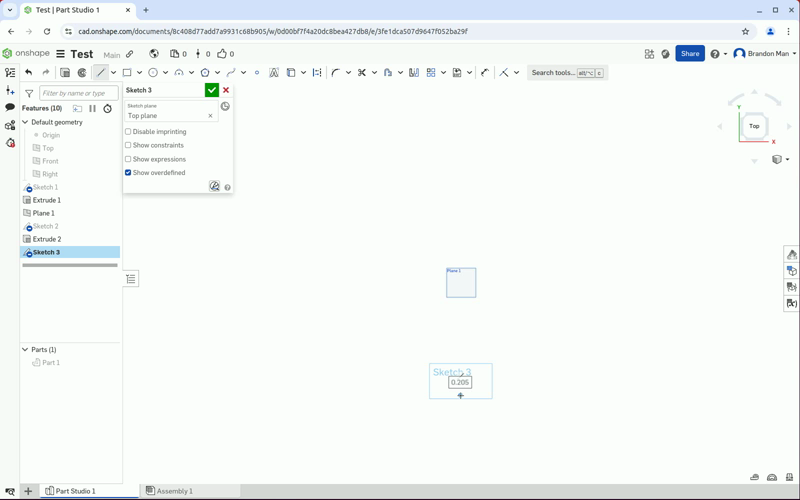
mouse_move(460, 281)
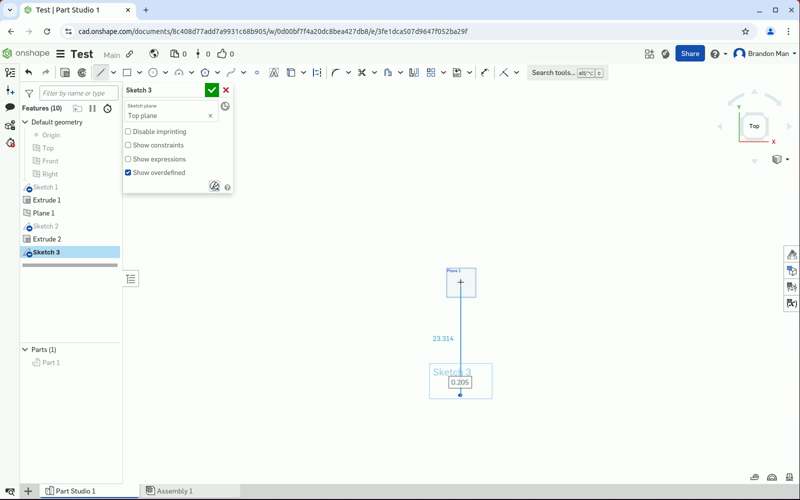
click(460, 281)
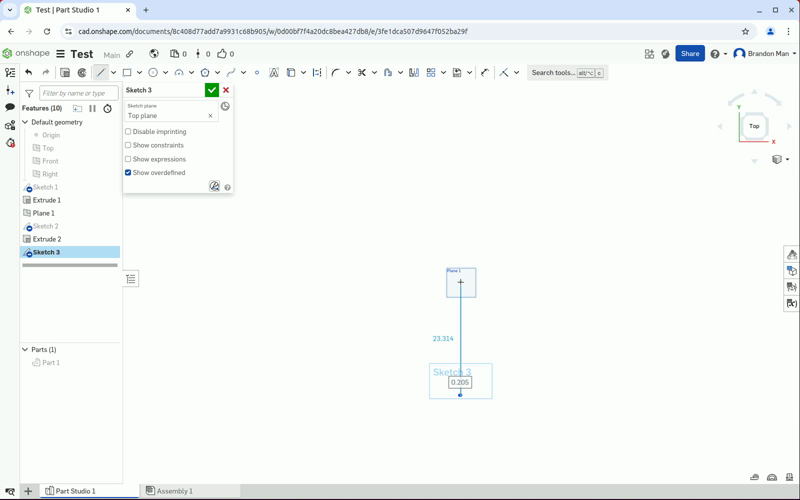
key_up(shift)
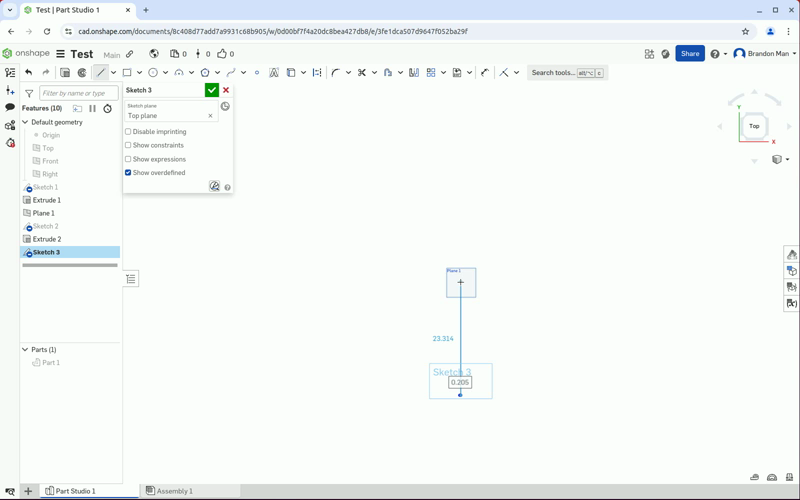
key_down(shift)
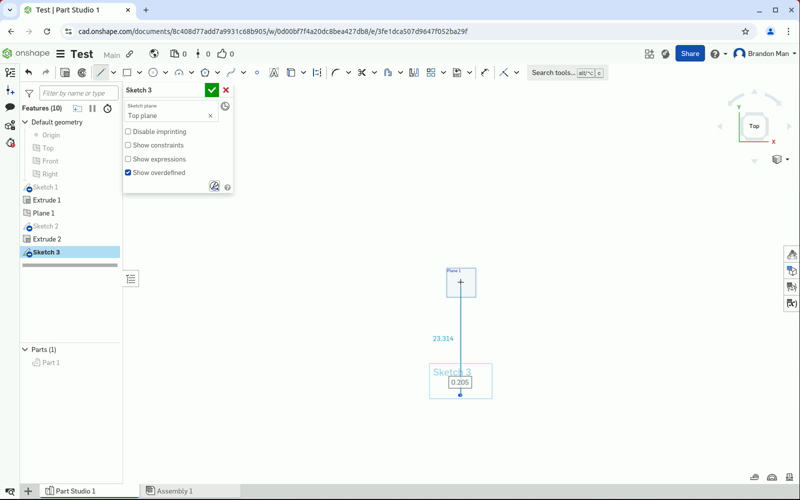
mouse_move(490, 281)
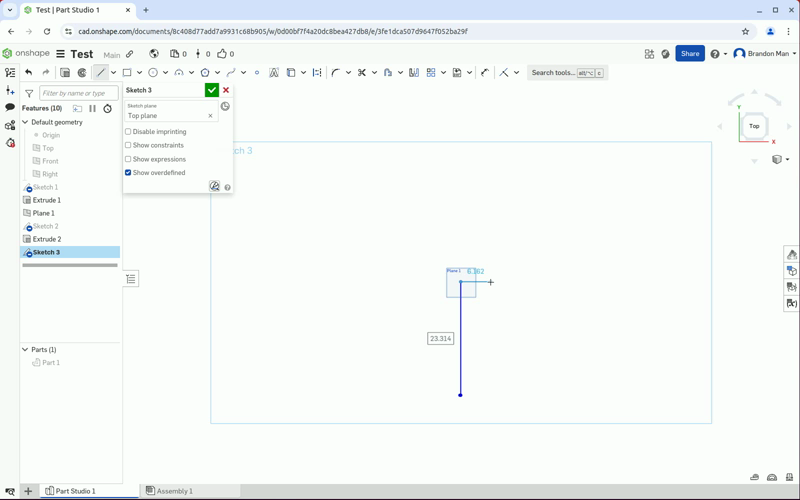
mouse_move(459, 281)
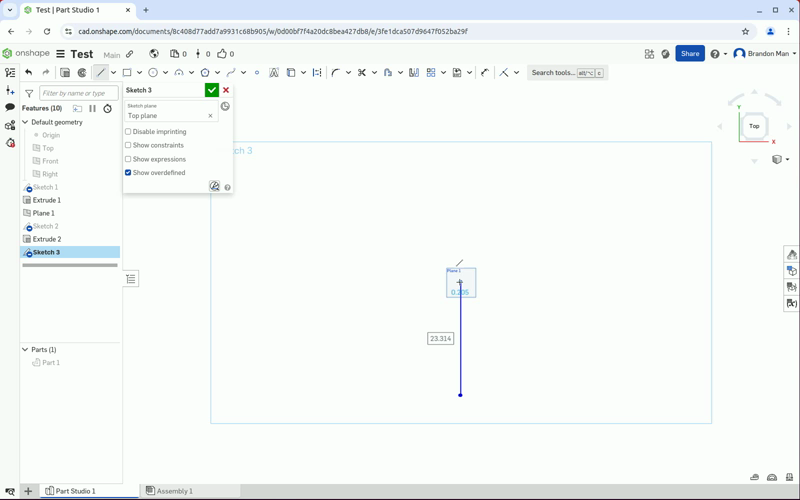
scroll(6)
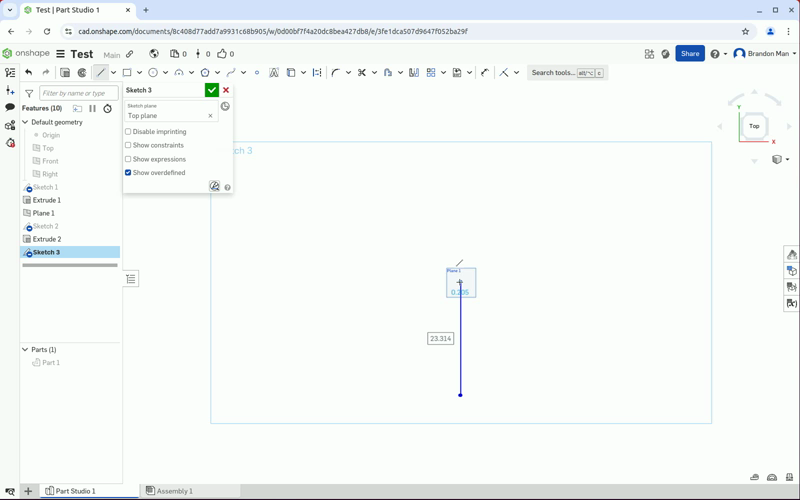
scroll(6)
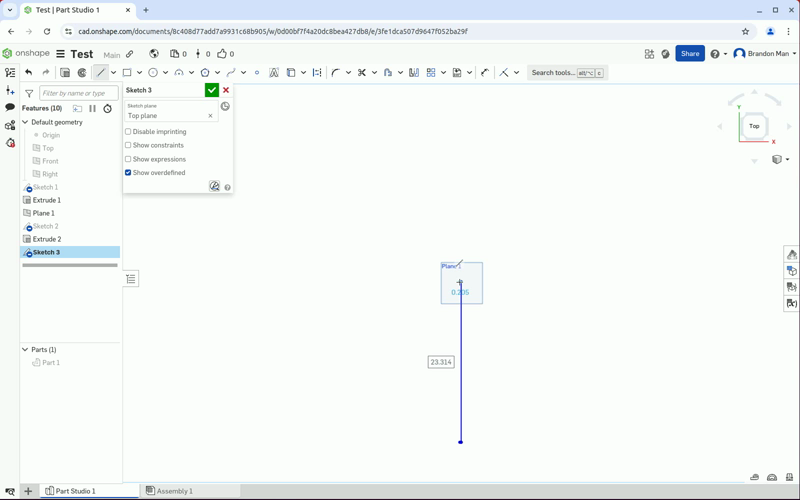
scroll(6)
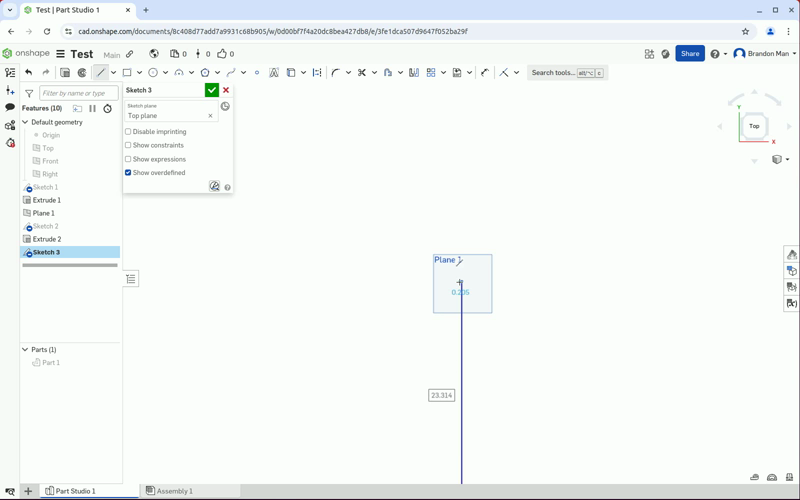
scroll(6)
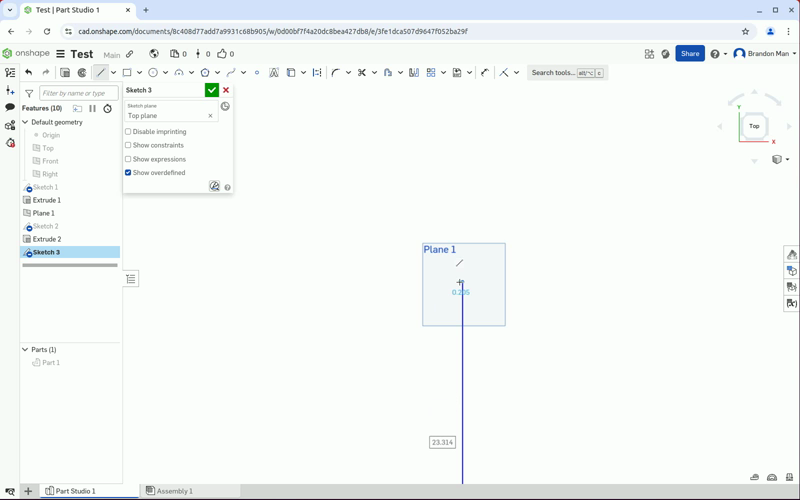
scroll(6)
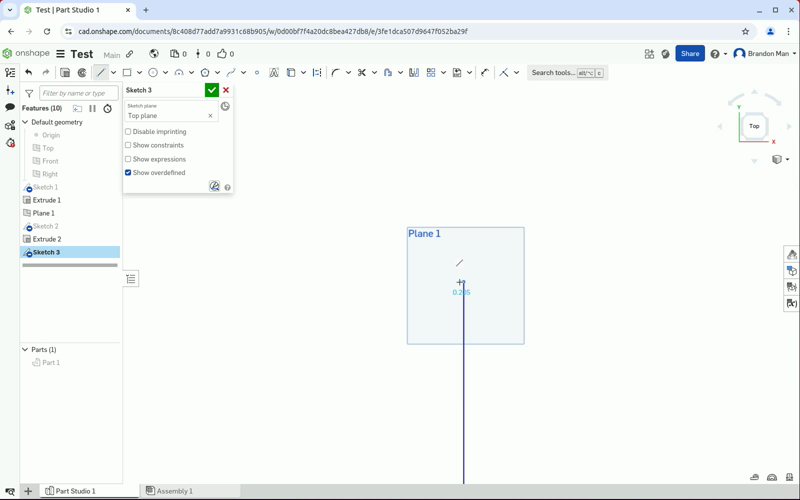
scroll(6)
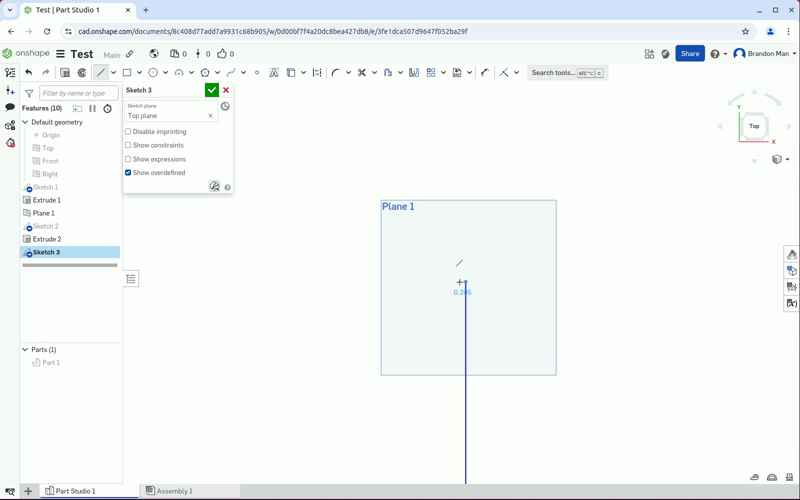
scroll(6)
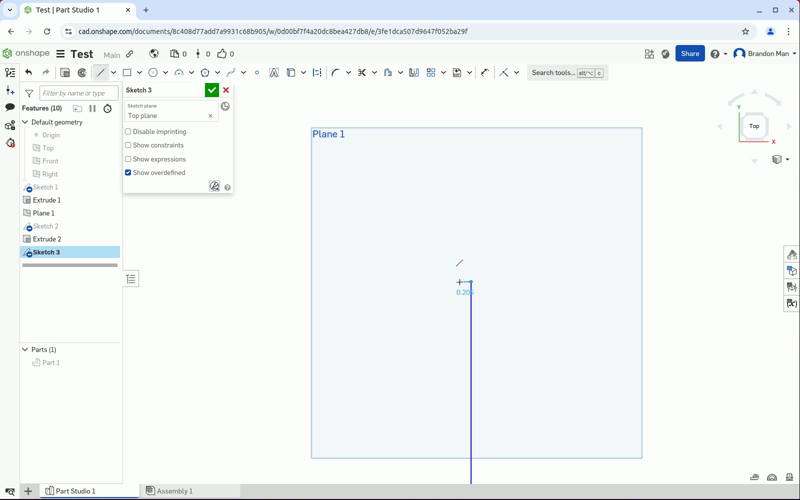
click(459, 281)
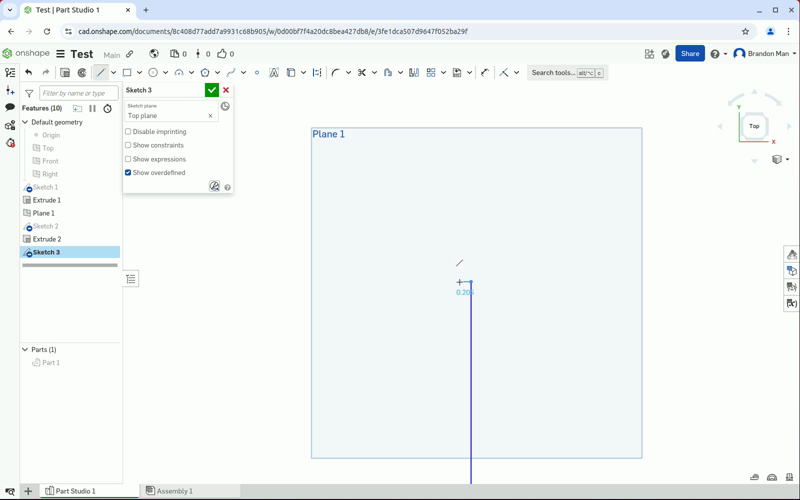
scroll(-6)
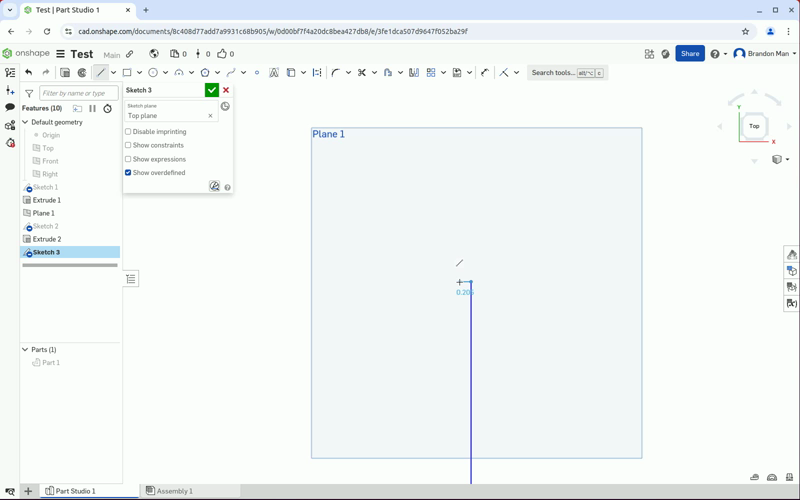
scroll(-6)
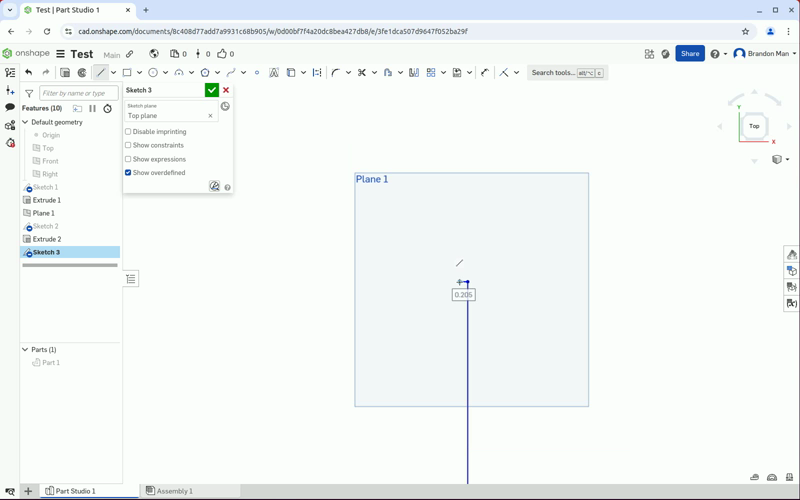
scroll(-6)
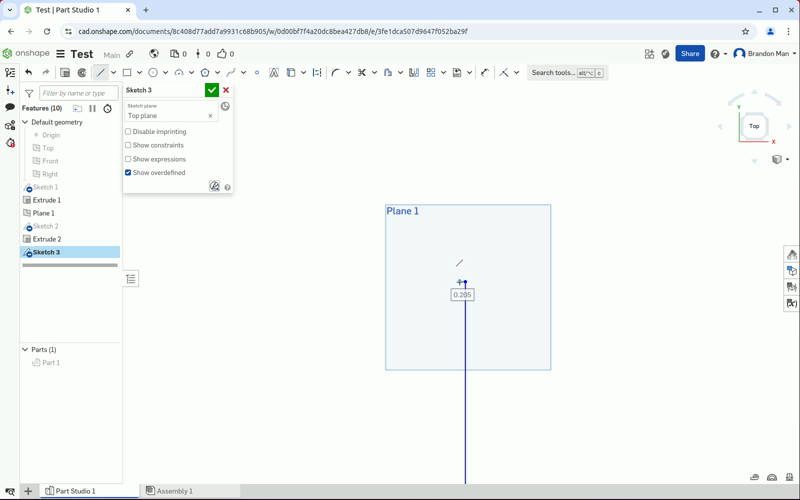
scroll(-6)
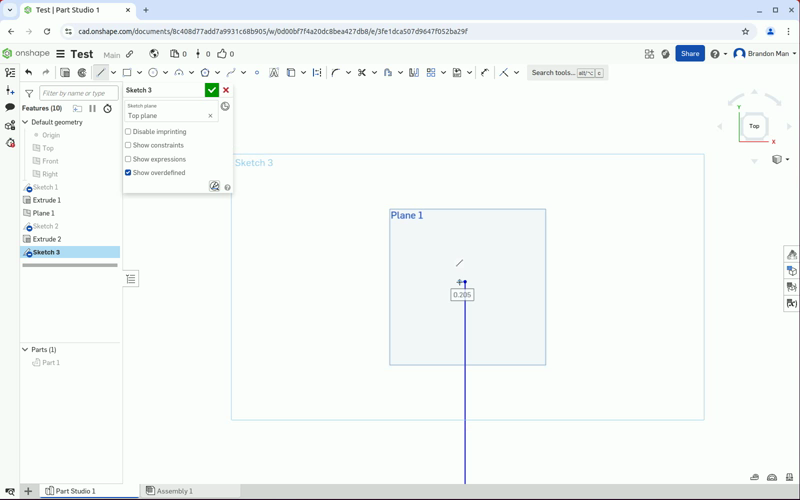
scroll(-6)
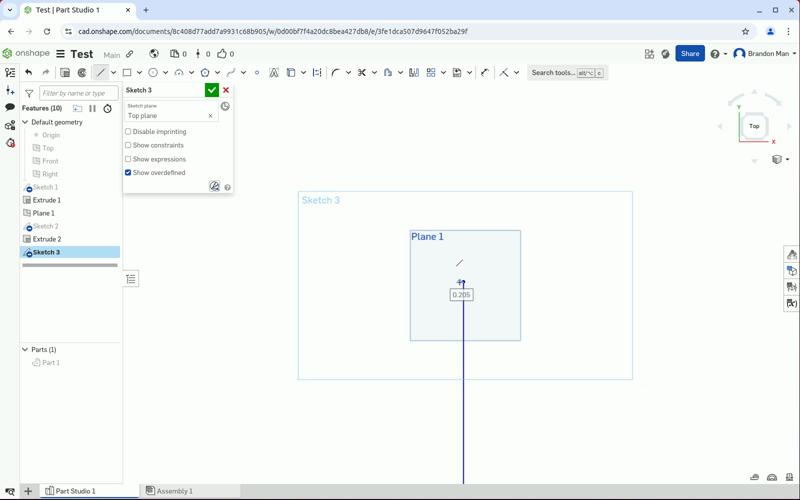
scroll(-6)
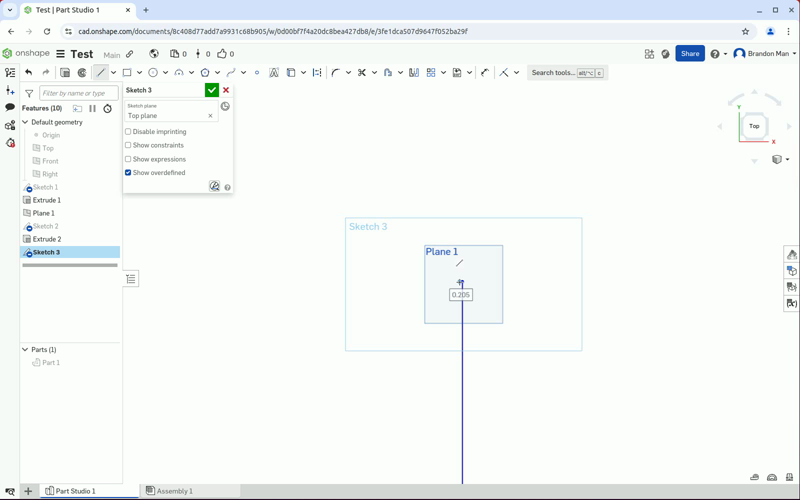
scroll(-6)
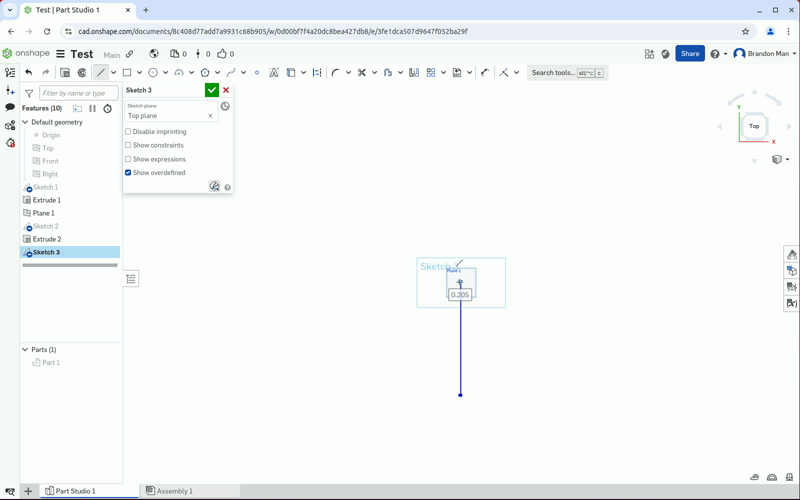
key_up(shift)
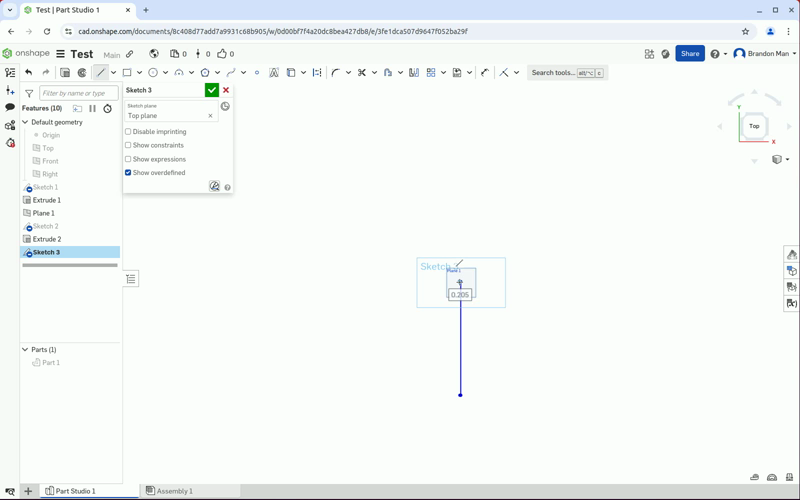
key_down(shift)
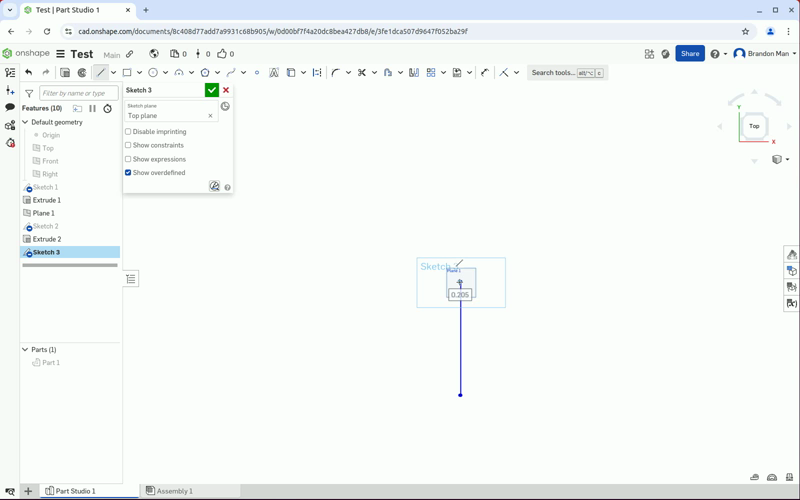
mouse_move(459, 395)
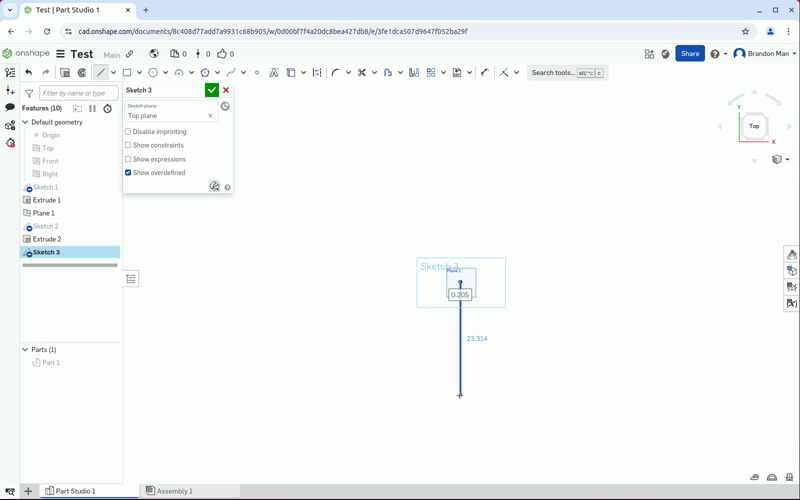
scroll(6)
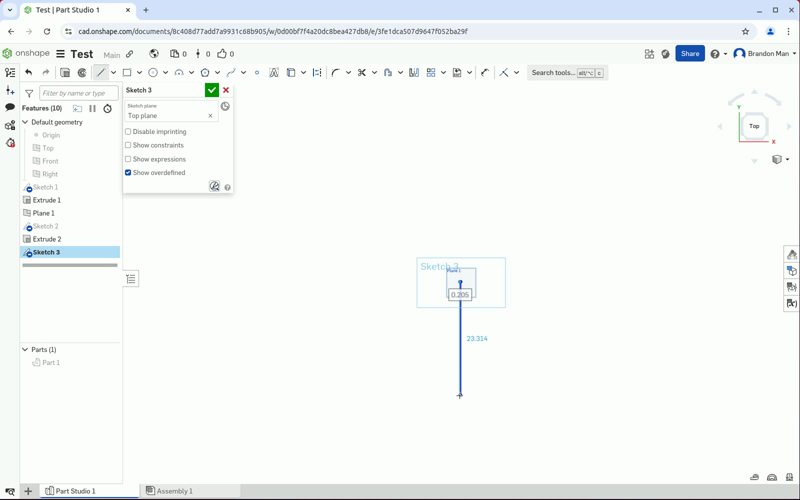
scroll(6)
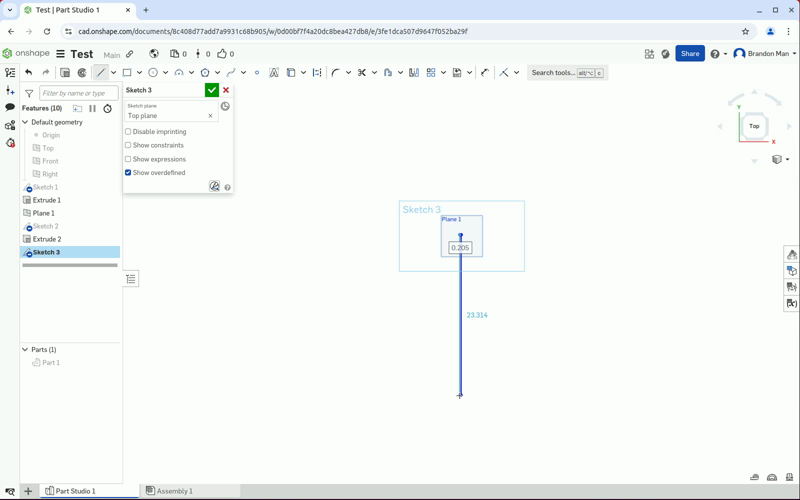
scroll(6)
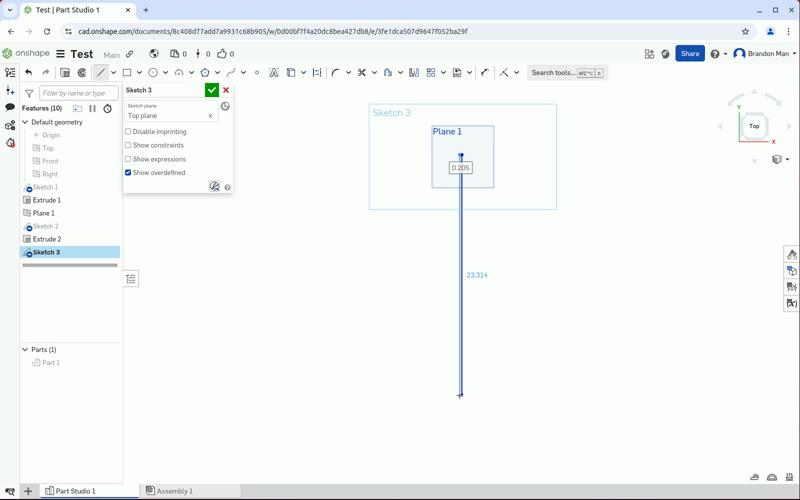
scroll(6)
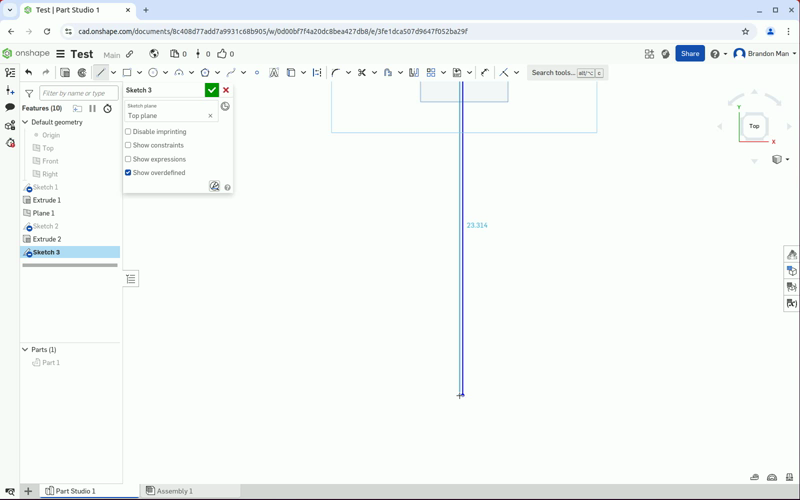
scroll(6)
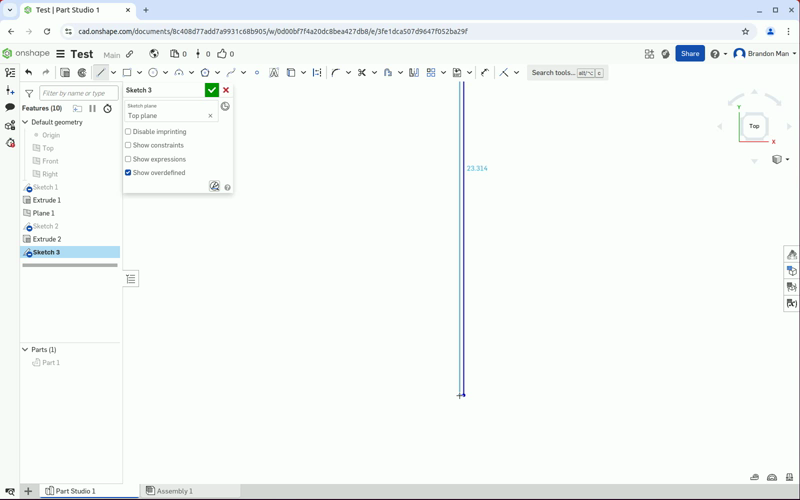
scroll(6)
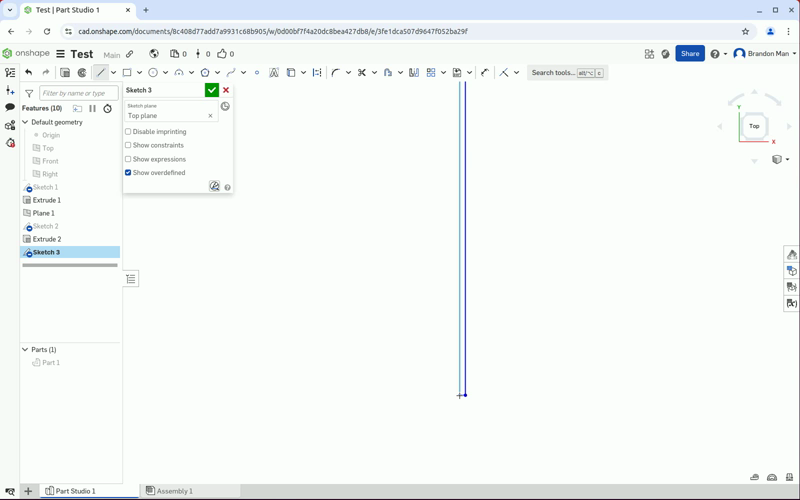
scroll(6)
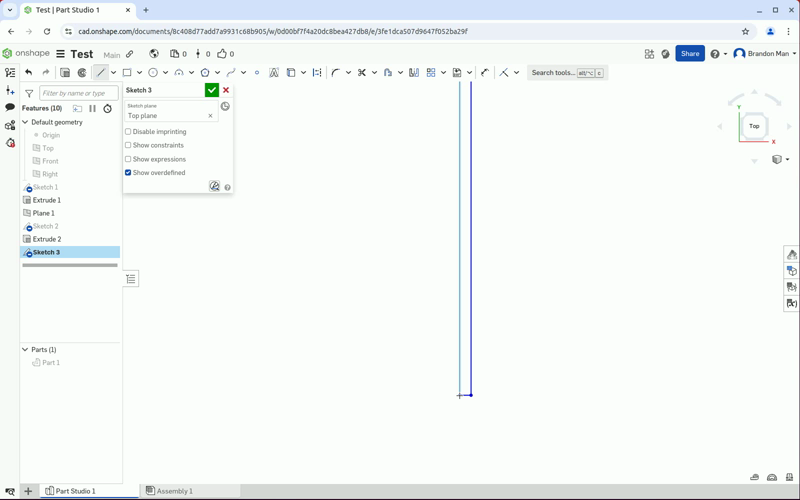
key_up(shift)
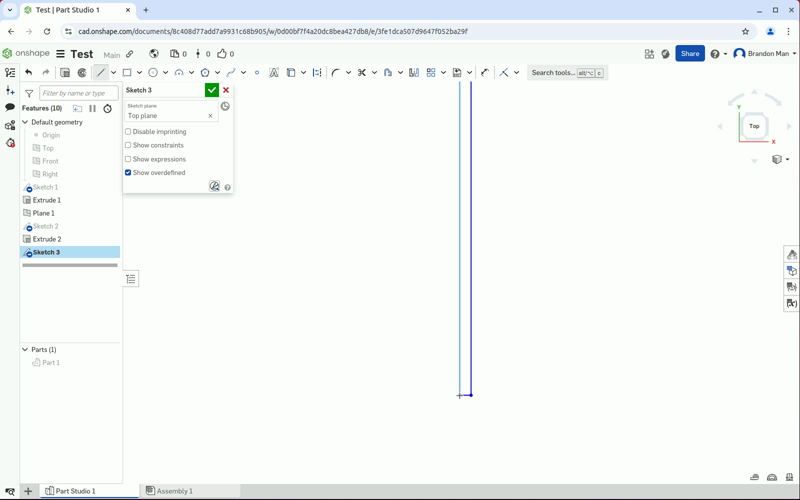
click(459, 395)
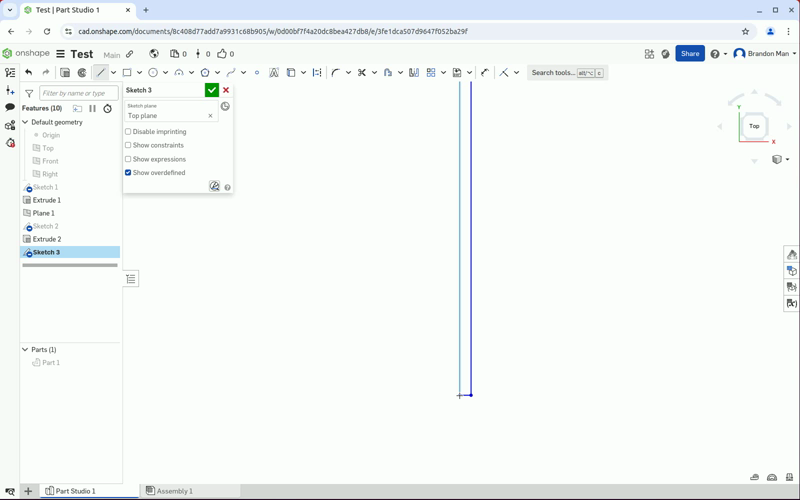
scroll(-6)
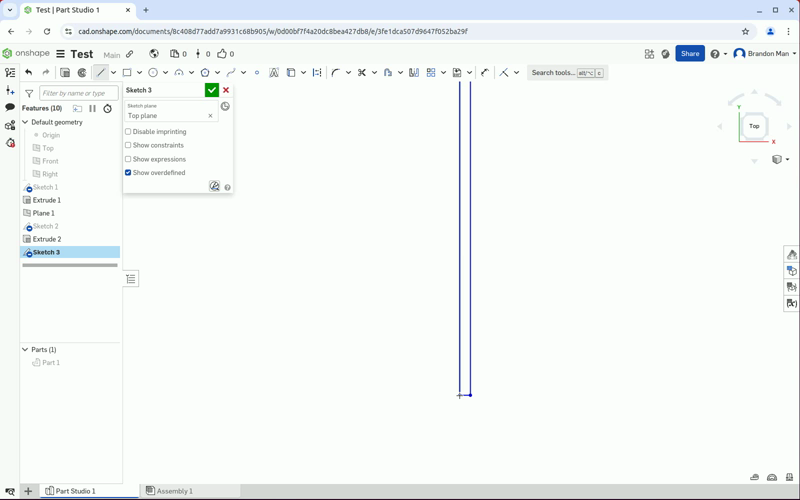
scroll(-6)
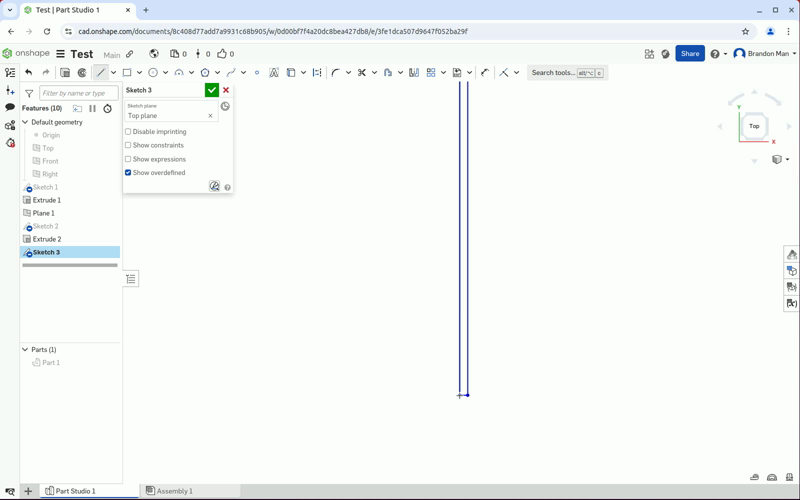
scroll(-6)
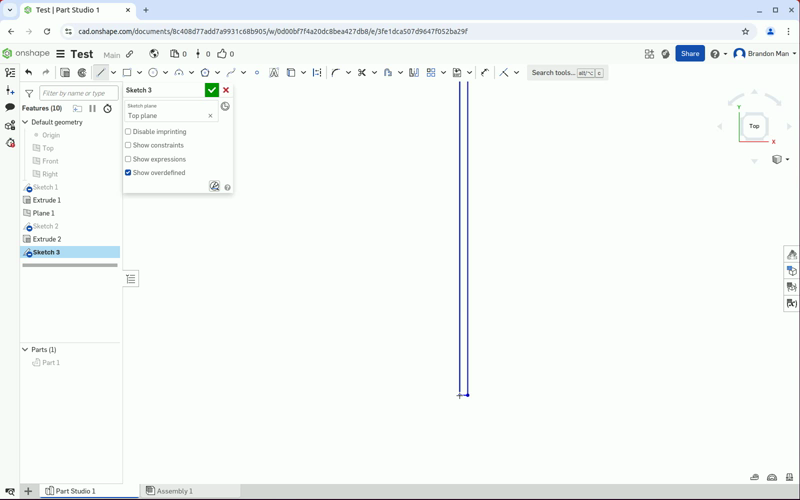
scroll(-6)
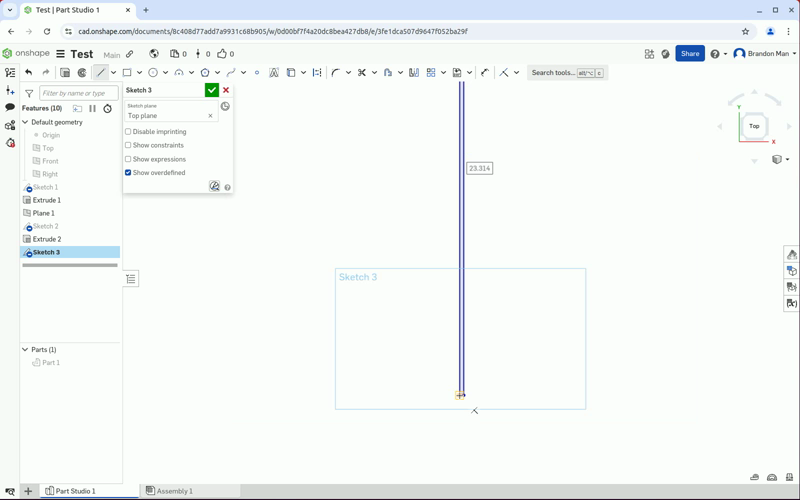
scroll(-6)
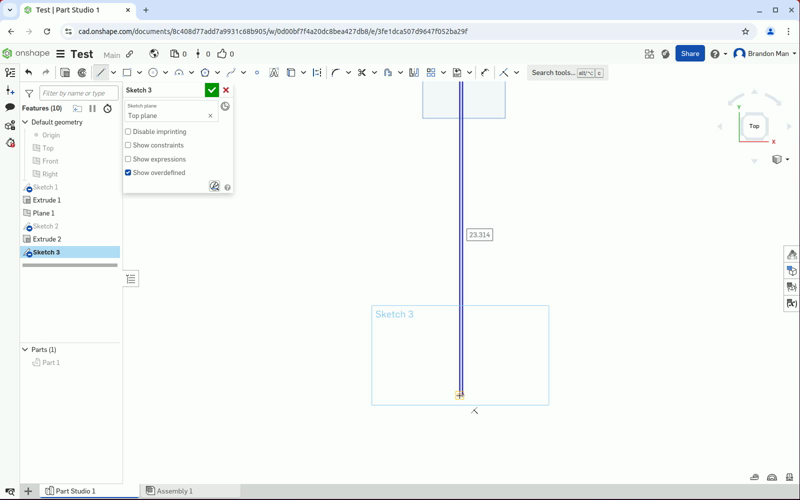
scroll(-6)
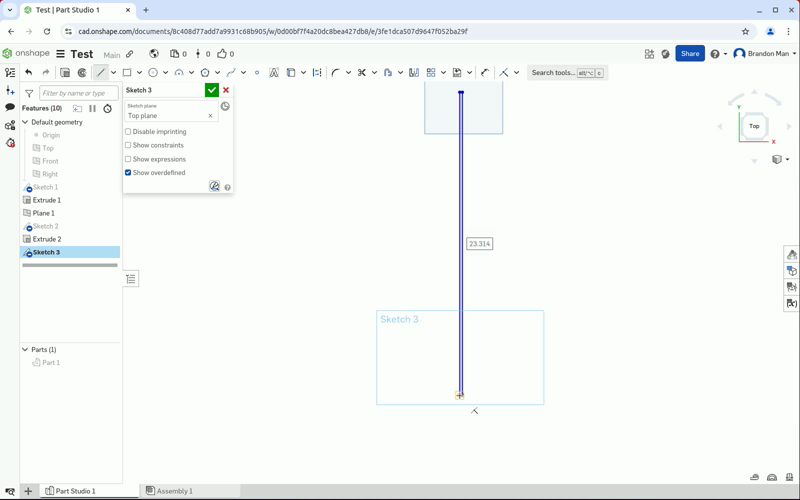
scroll(-6)
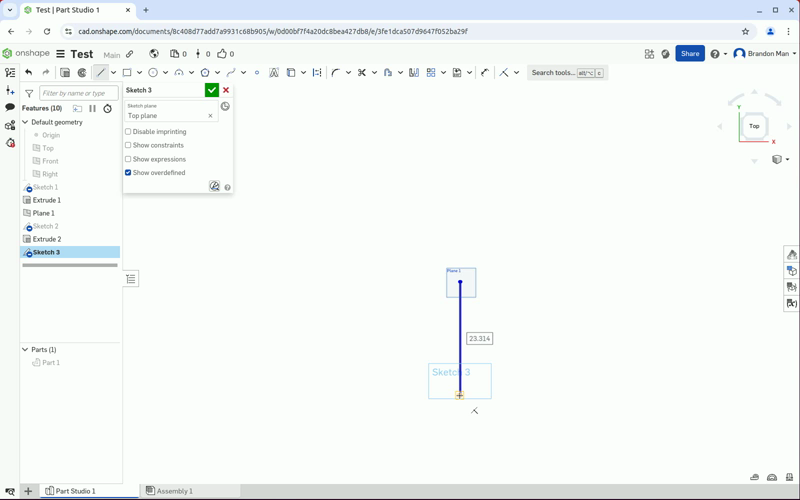
key(esc)
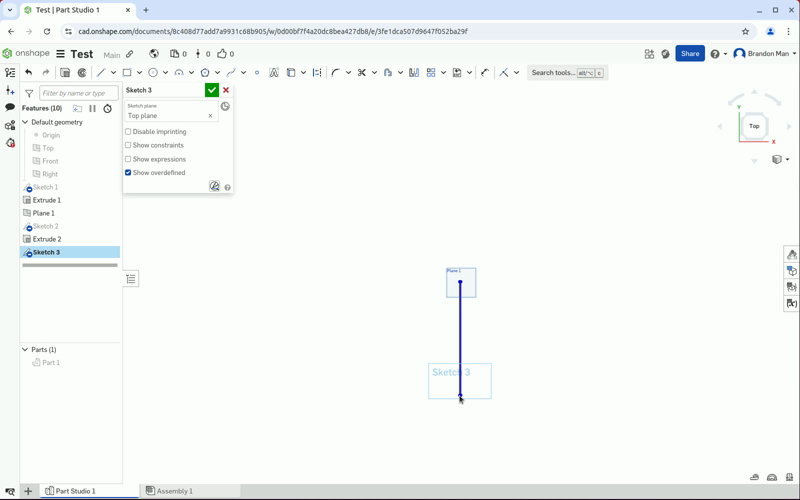
mouse_move(460, 306)
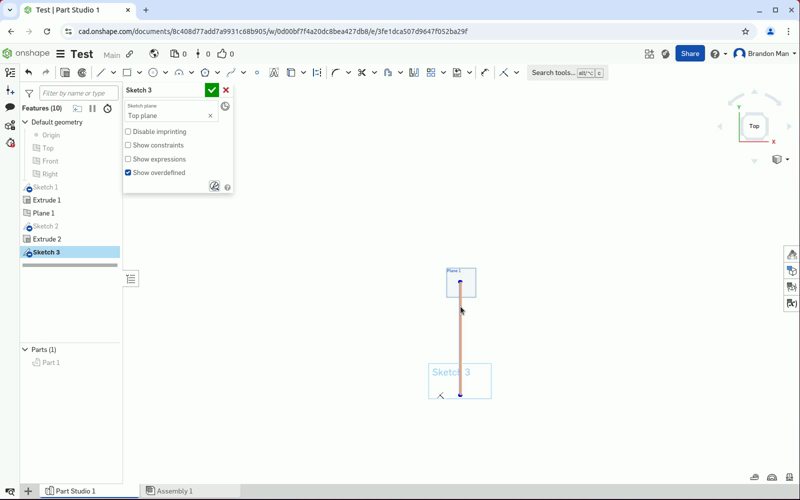
scroll(6)
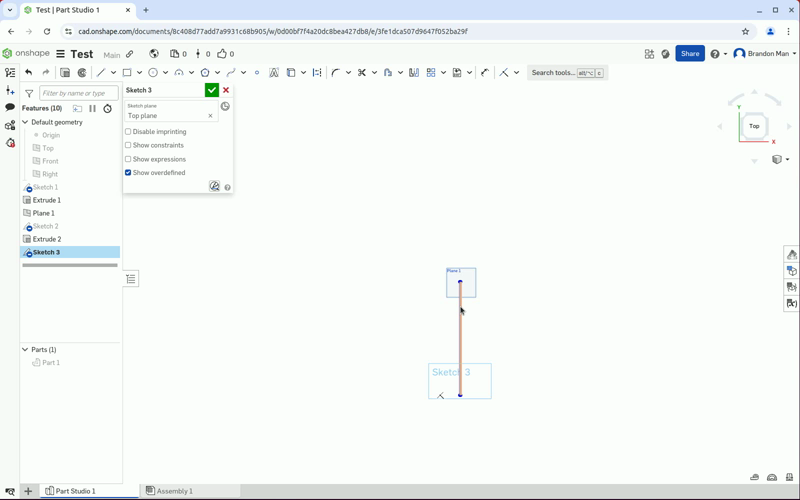
scroll(6)
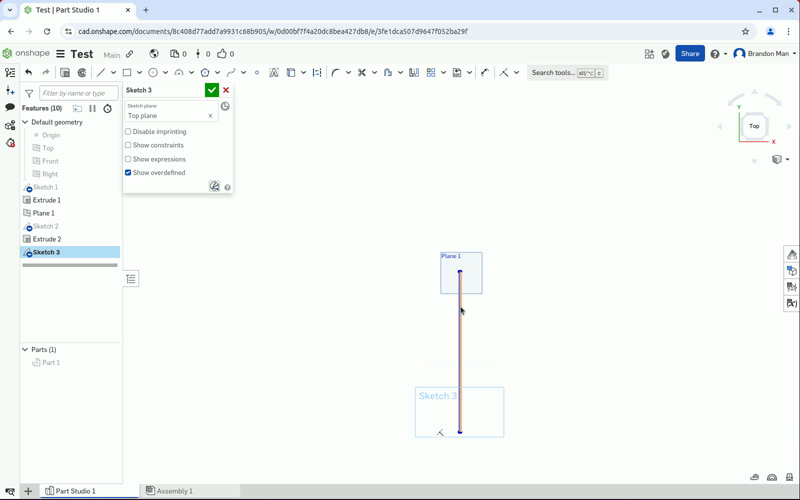
scroll(6)
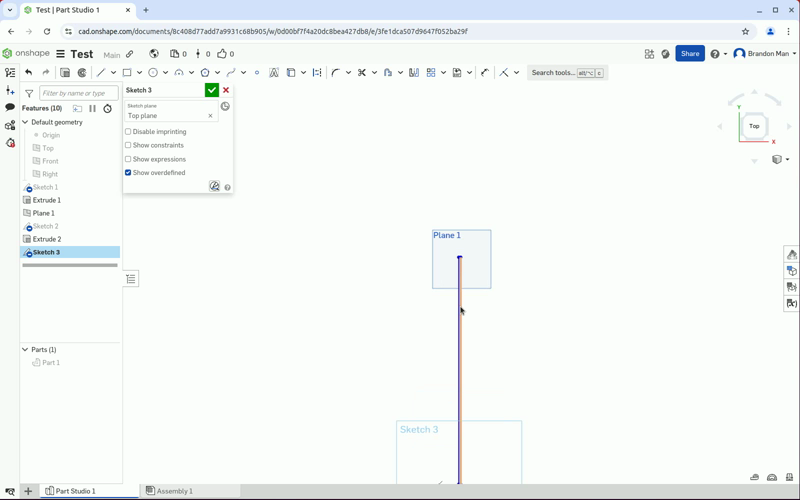
scroll(6)
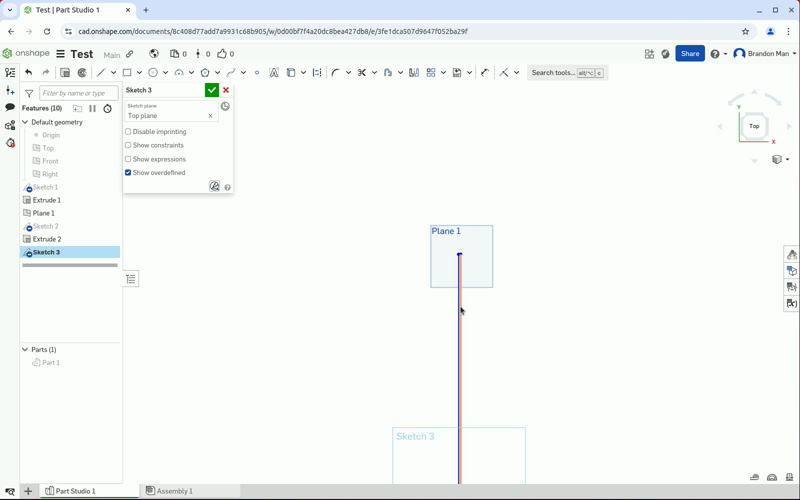
scroll(6)
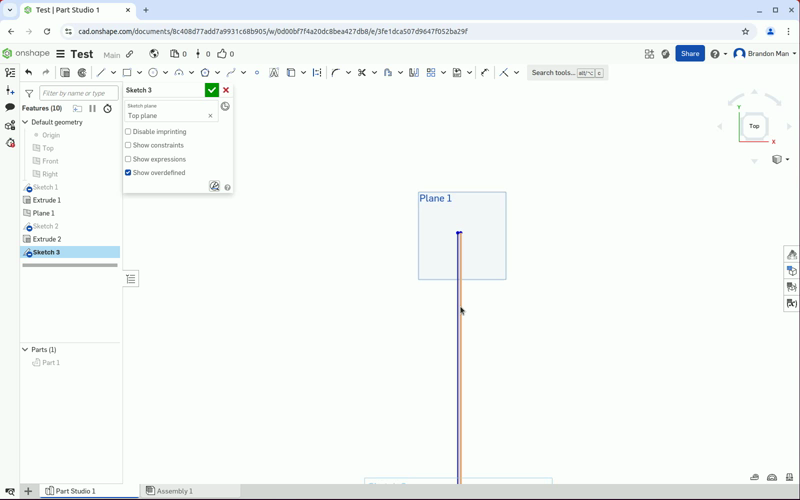
scroll(6)
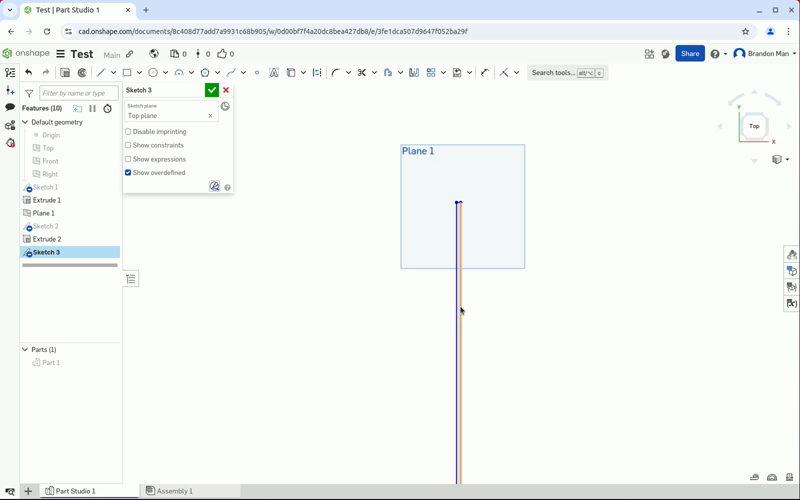
scroll(6)
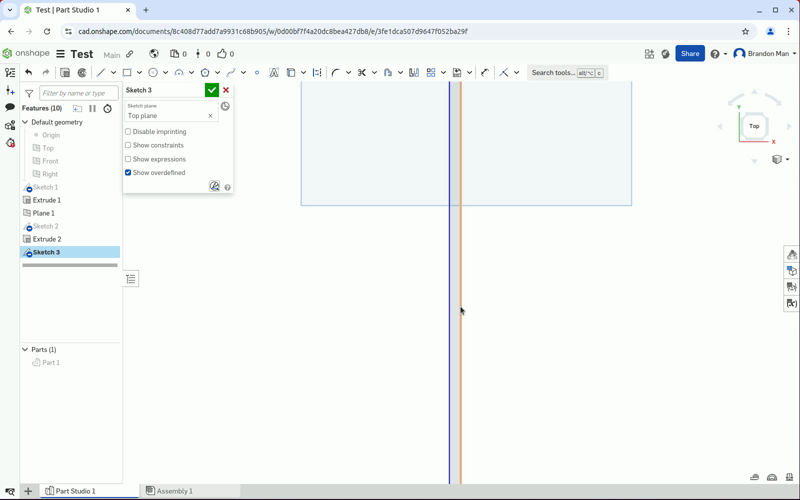
click(460, 306)
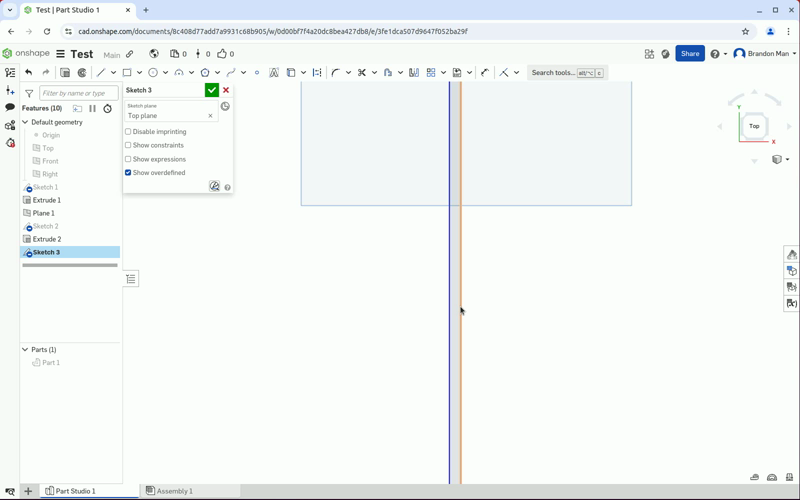
scroll(-6)
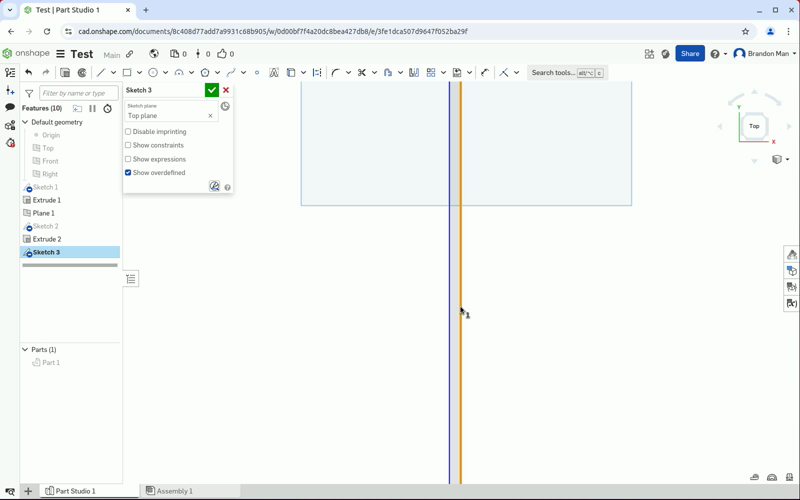
scroll(-6)
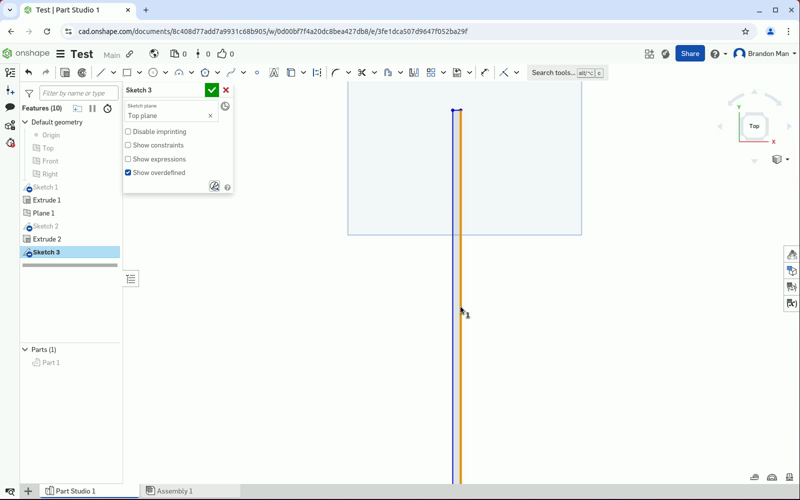
scroll(-6)
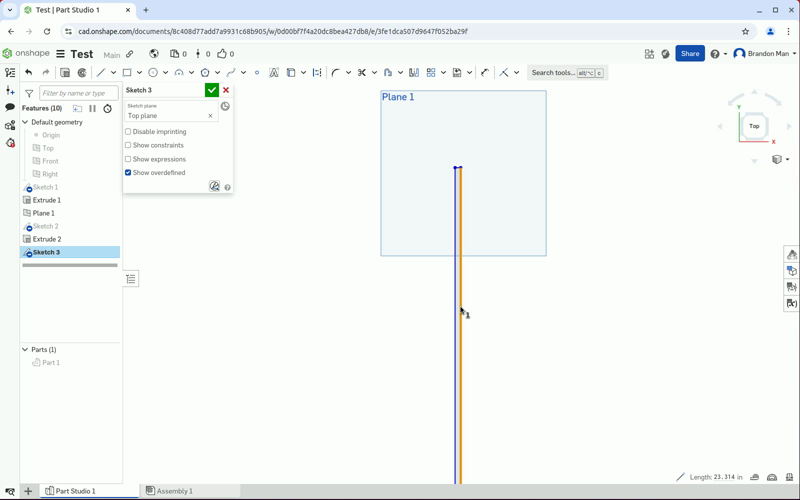
scroll(-6)
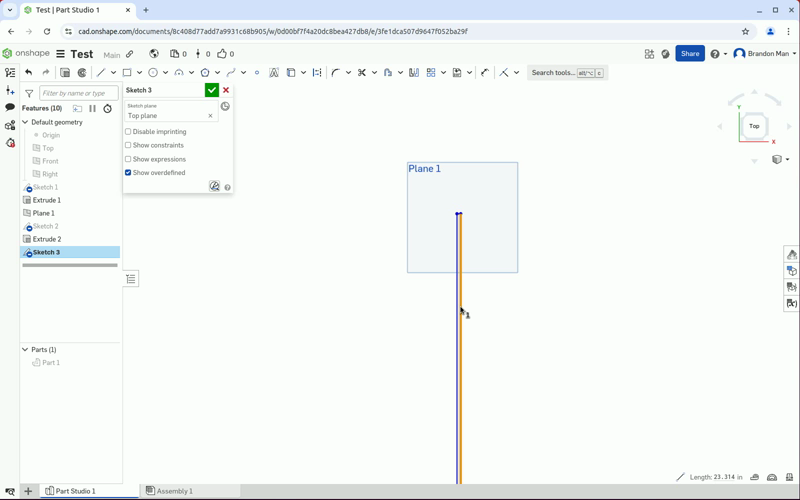
scroll(-6)
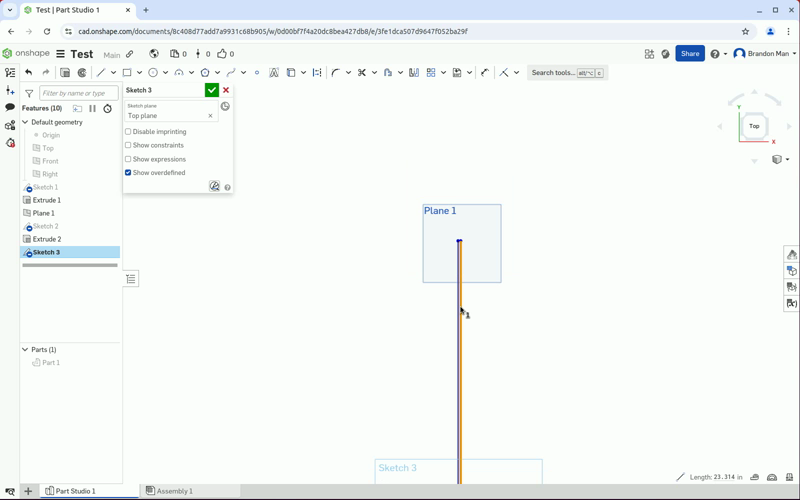
scroll(-6)
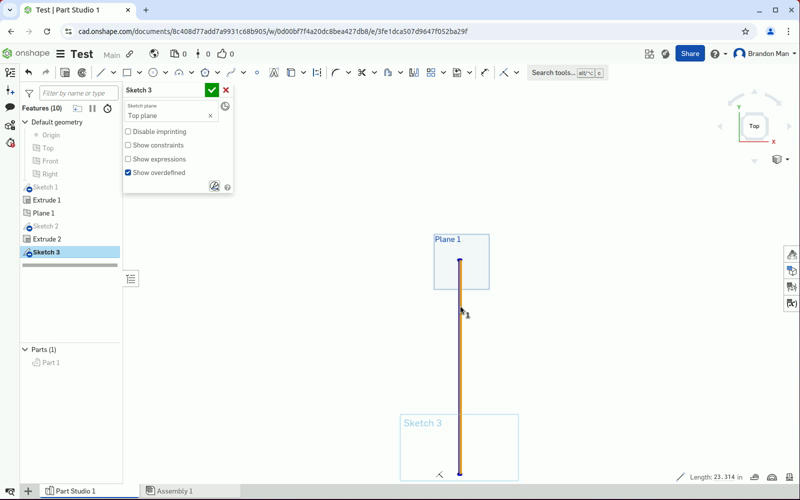
scroll(-6)
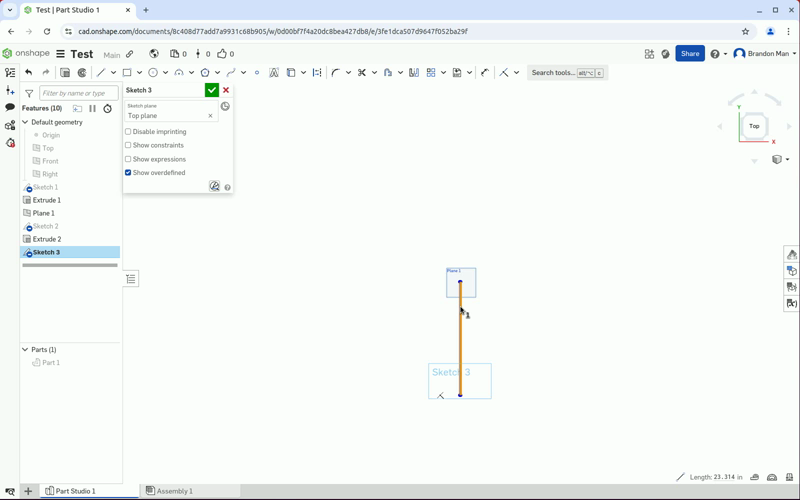
mouse_move(73, 352)
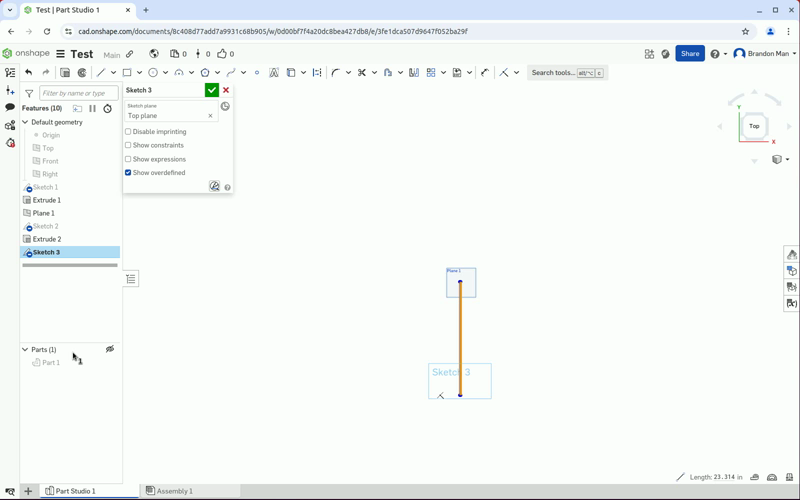
key(shift+y)
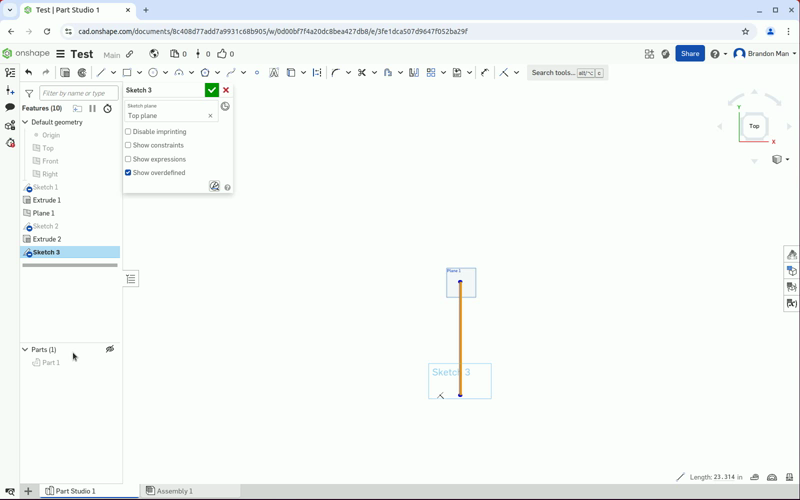
key(shift+e)
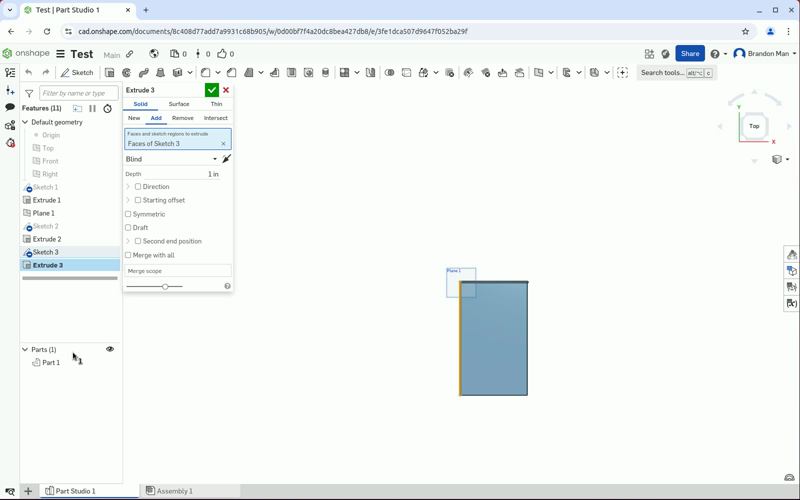
mouse_move(143, 106)
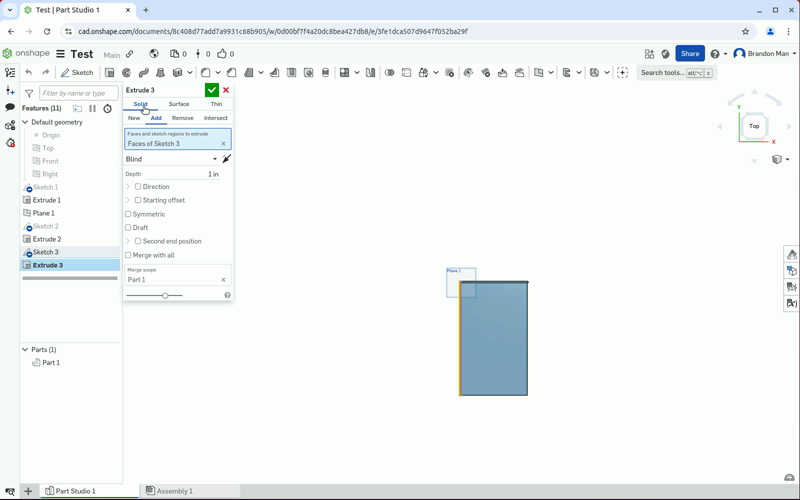
click(143, 106)
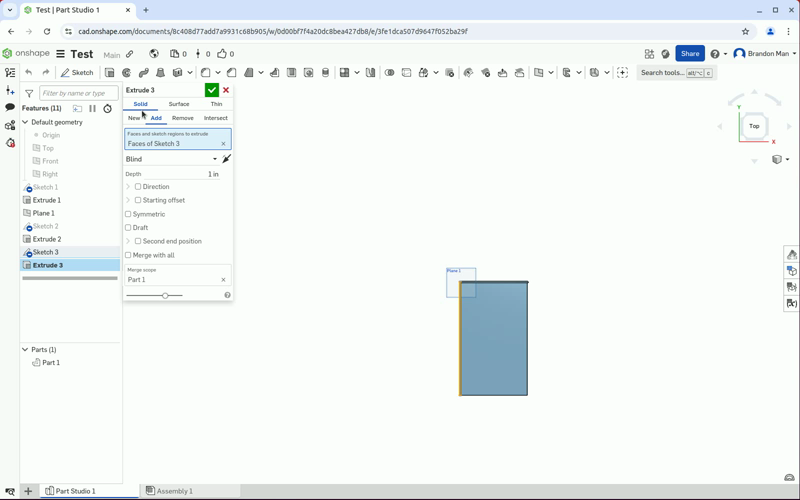
mouse_move(137, 120)
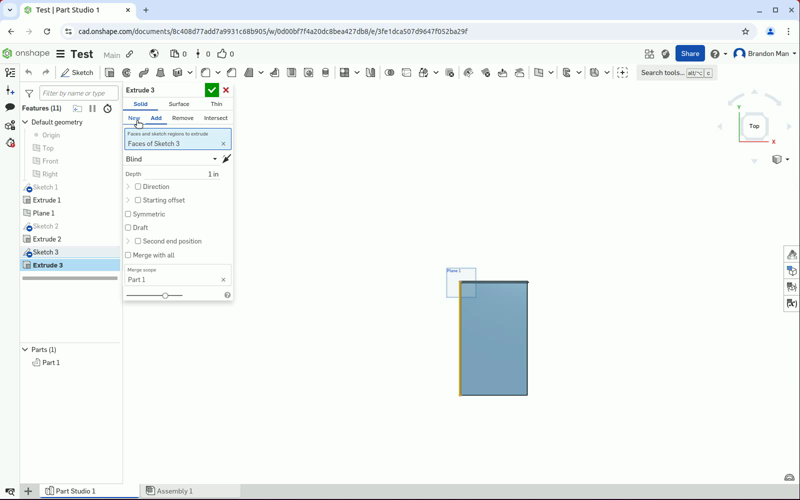
click(137, 120)
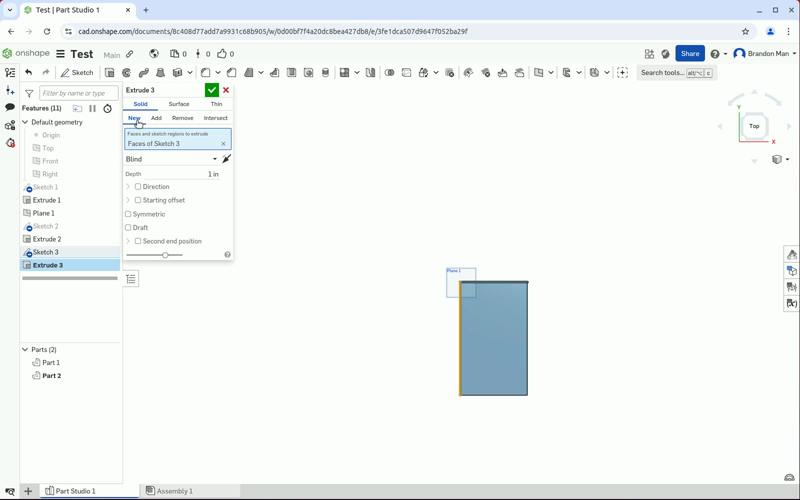
key(tab, 4)
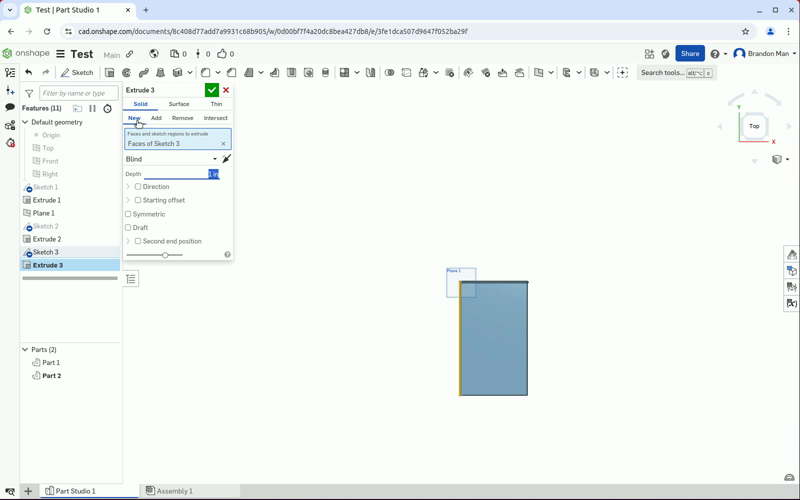
text(20.46)
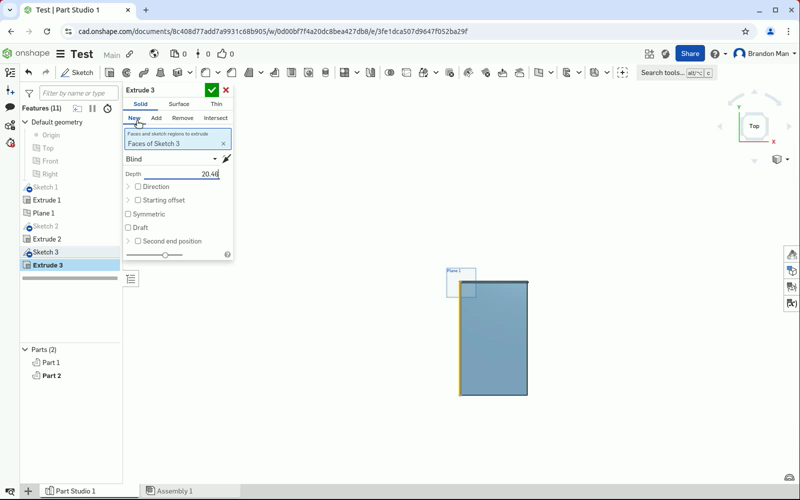
key(enter)
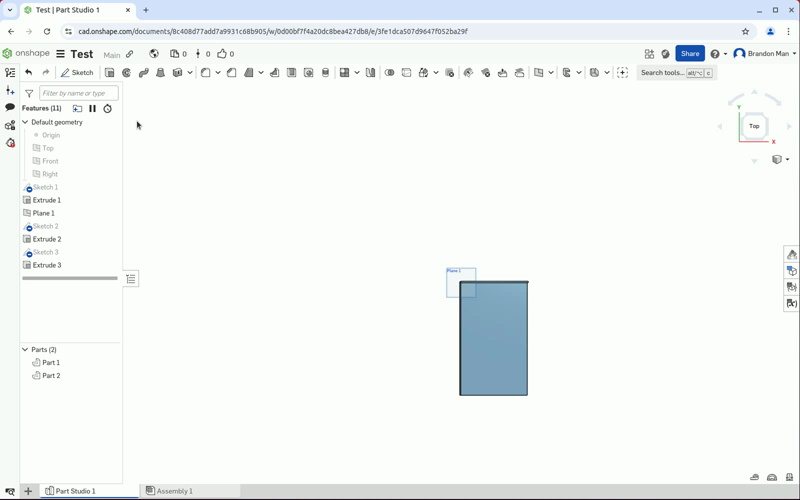
key(shift+h)
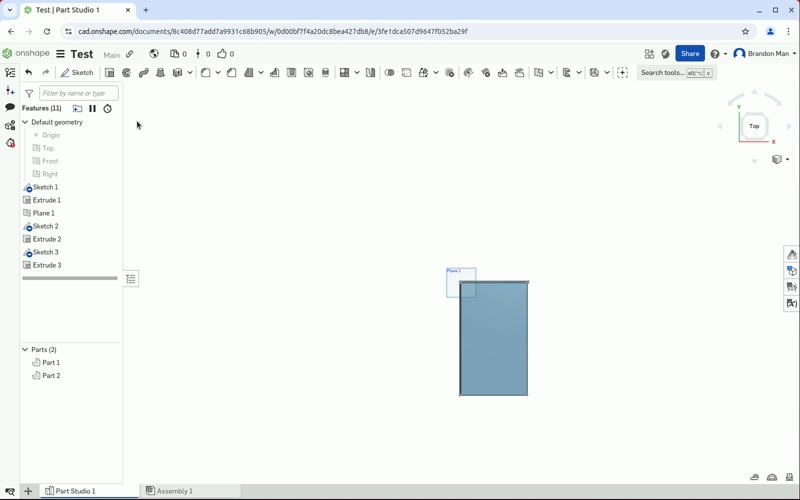
key(shift+h)
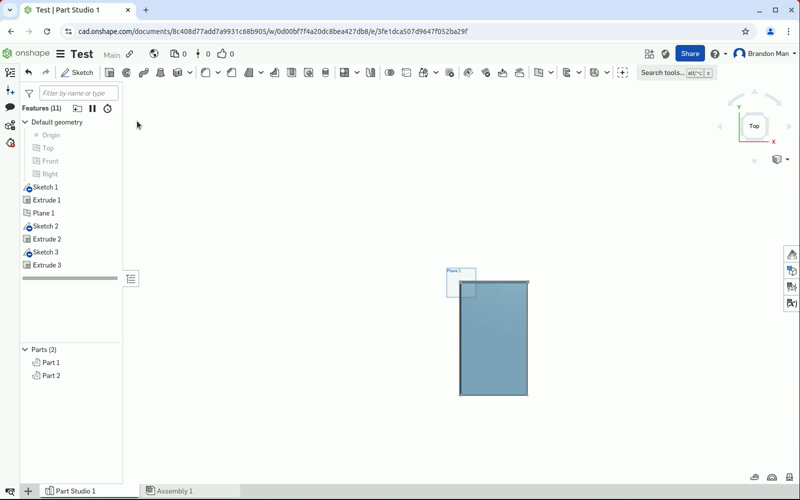
key(shift+7)
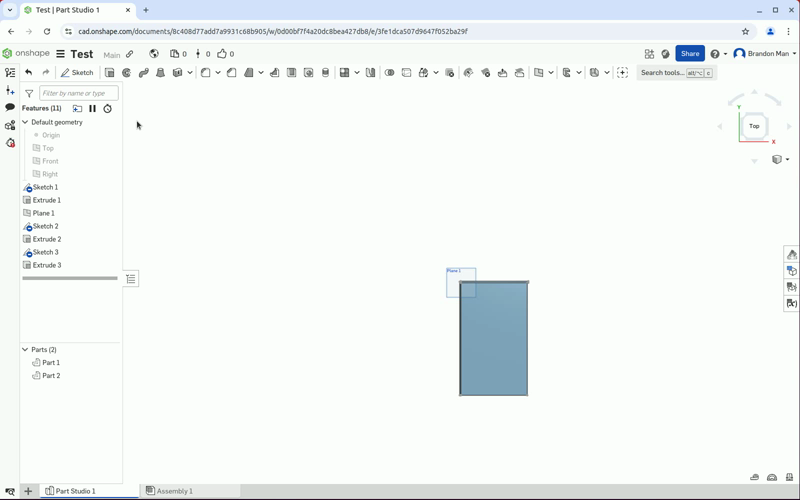
key(up, 3)
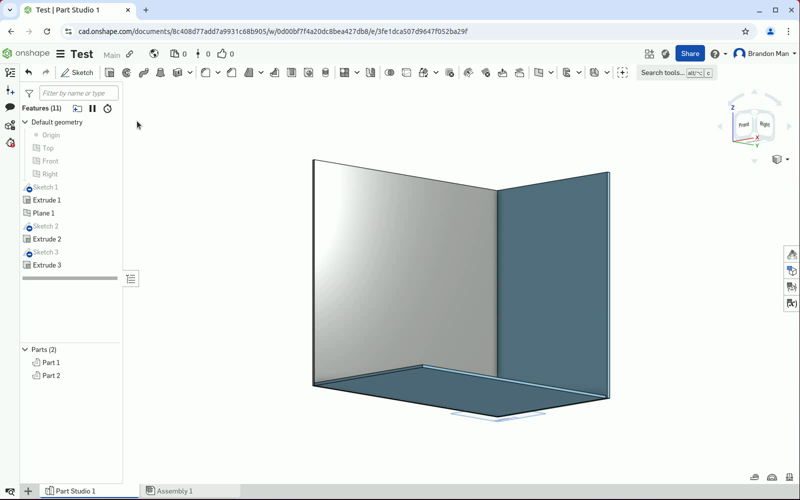
key(left, 3)
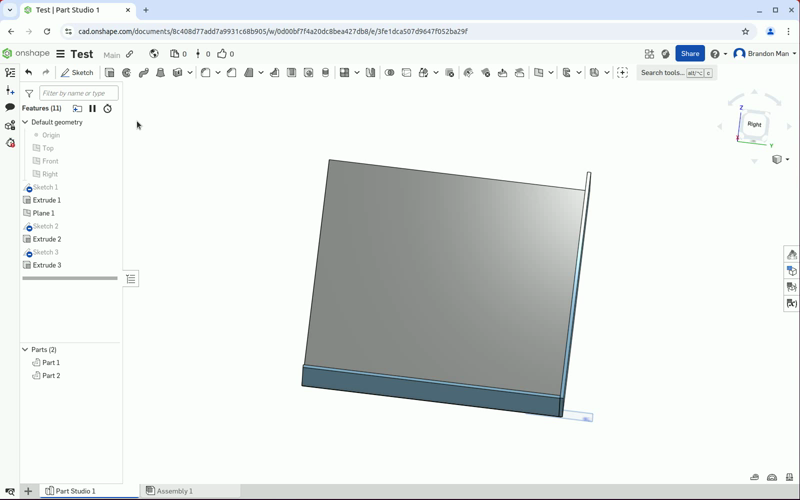
key(right, 3)
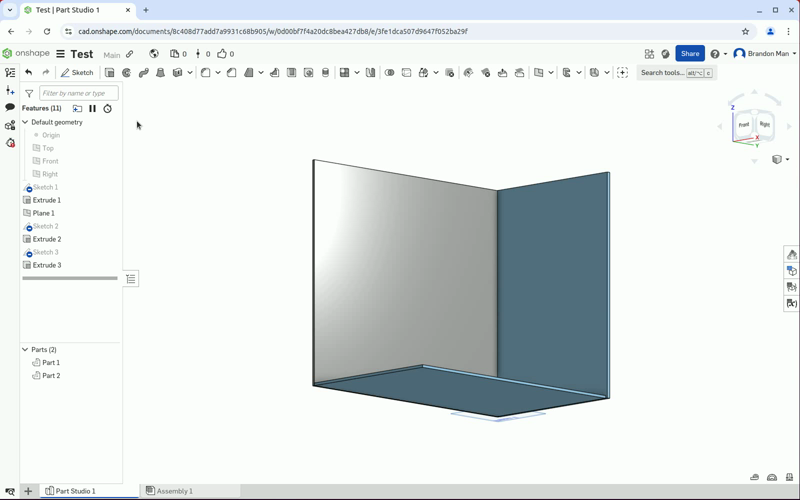
key(down, 3)
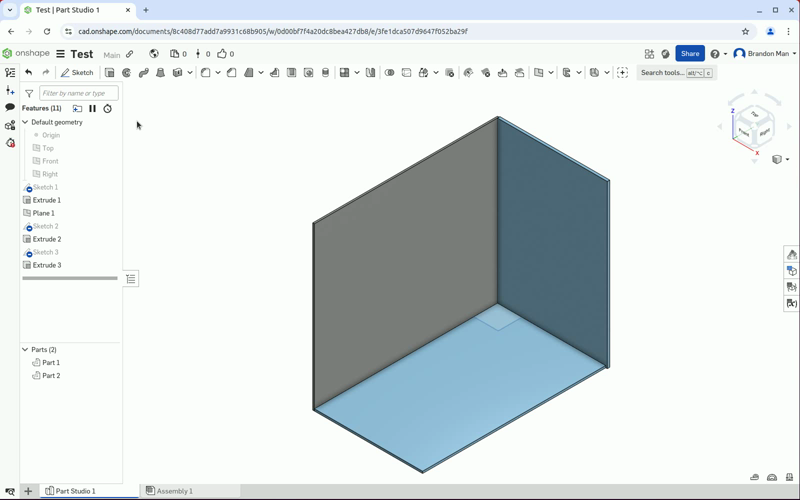
mouse_move(73, 189)
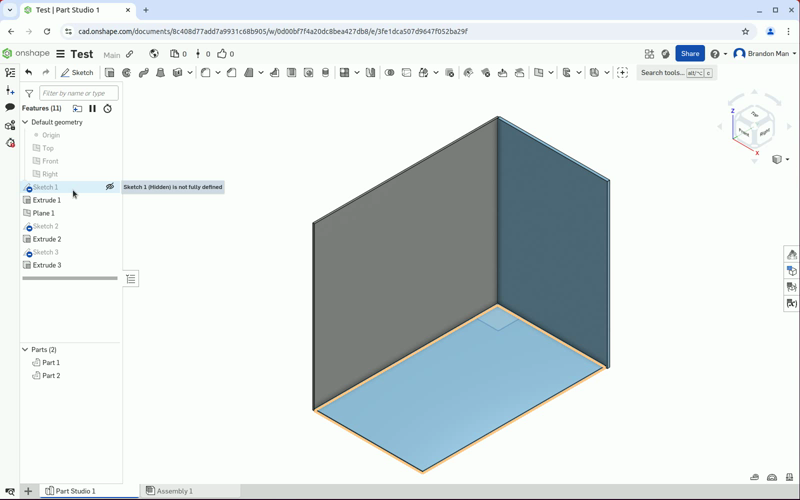
click(73, 189)